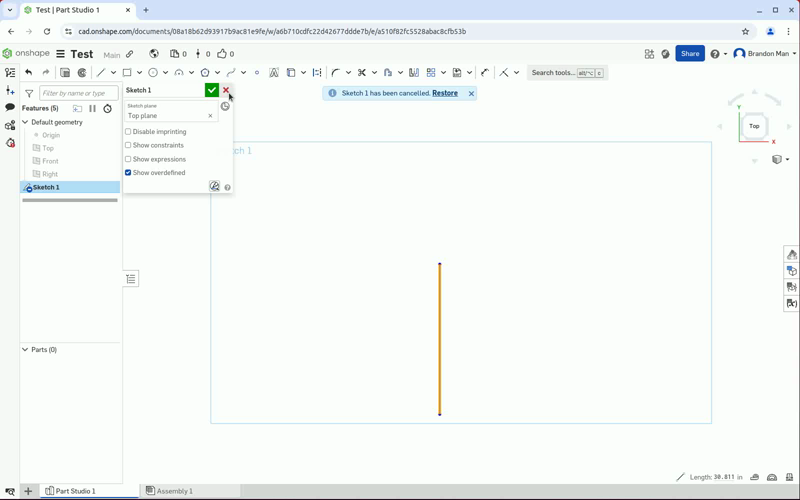
key(shift+h)
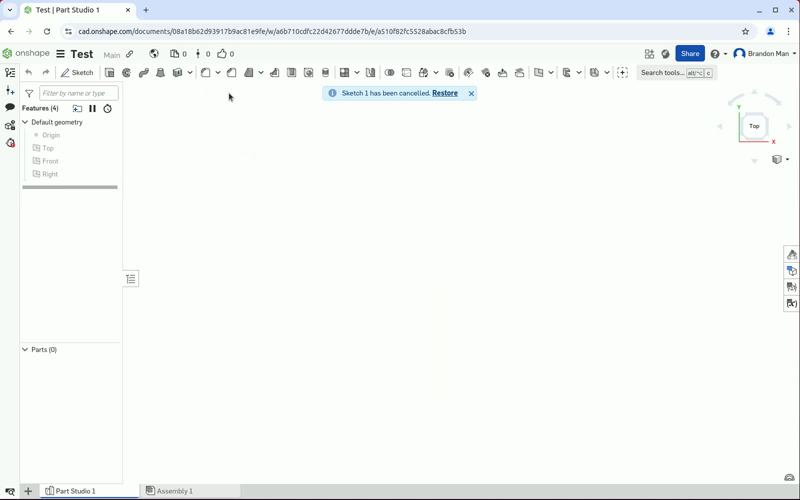
key(shift+s)
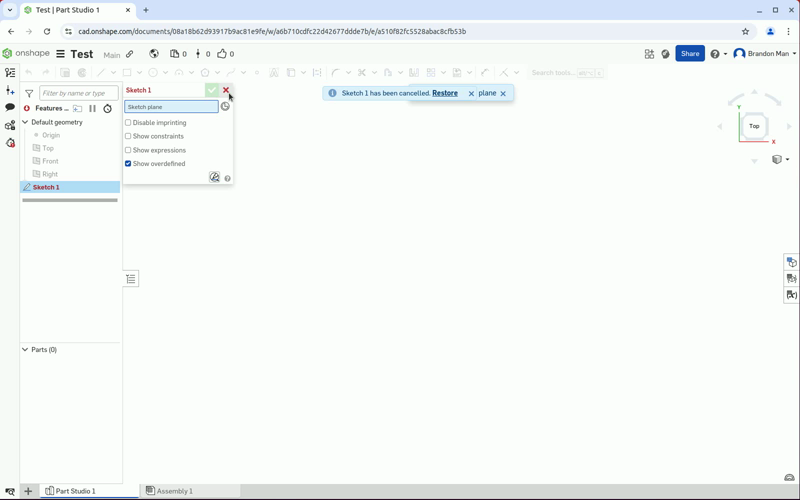
mouse_move(73, 150)
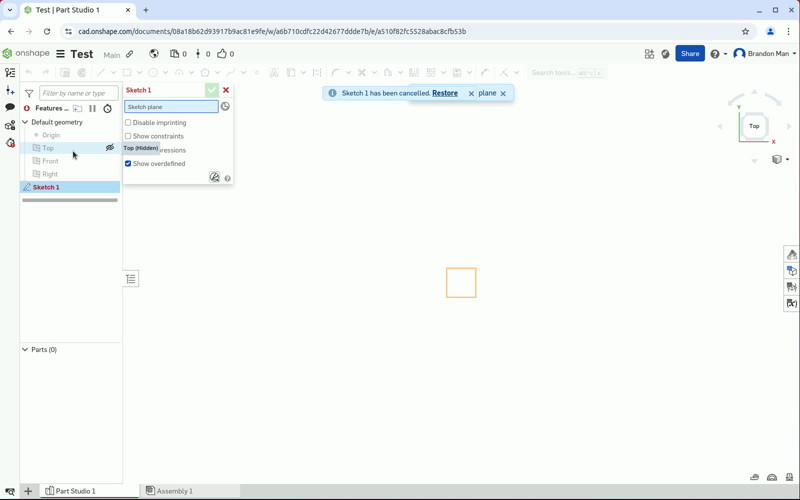
click(73, 150)
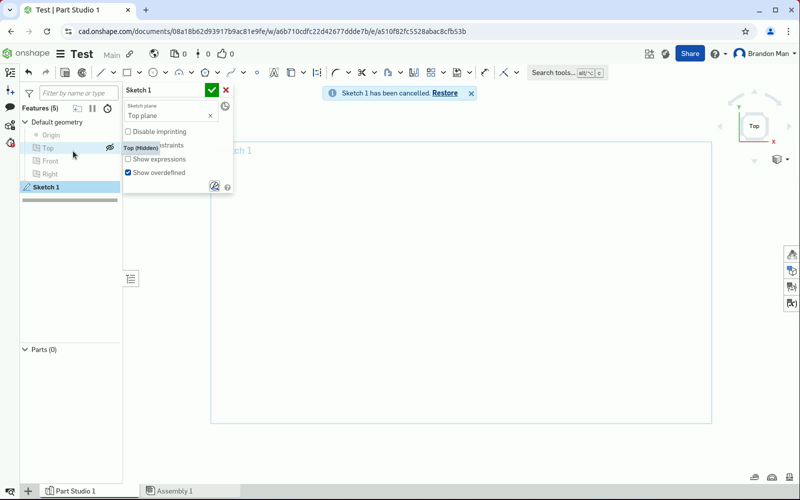
mouse_move(73, 352)
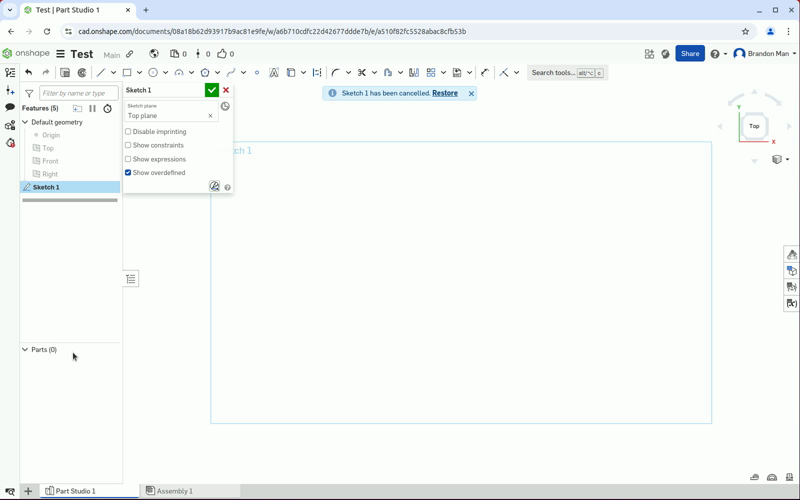
key(y)
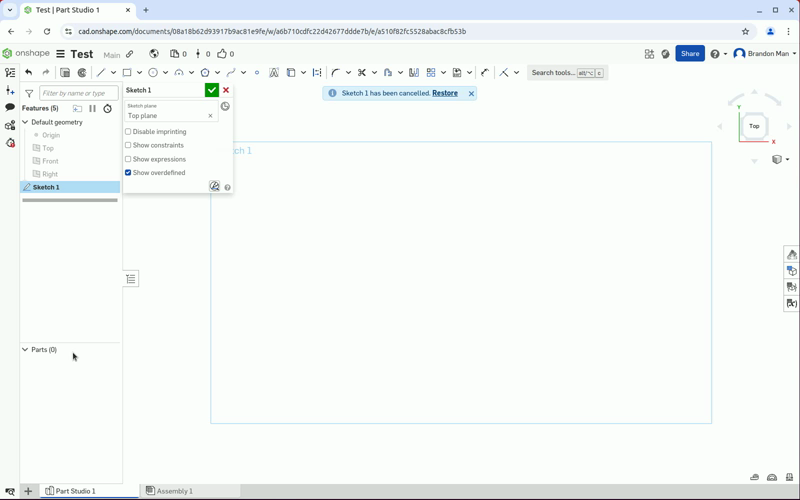
key(l)
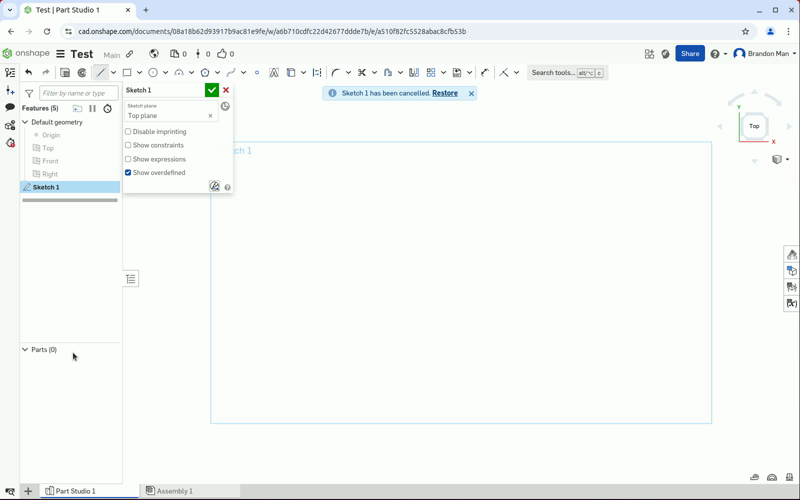
key_down(shift)
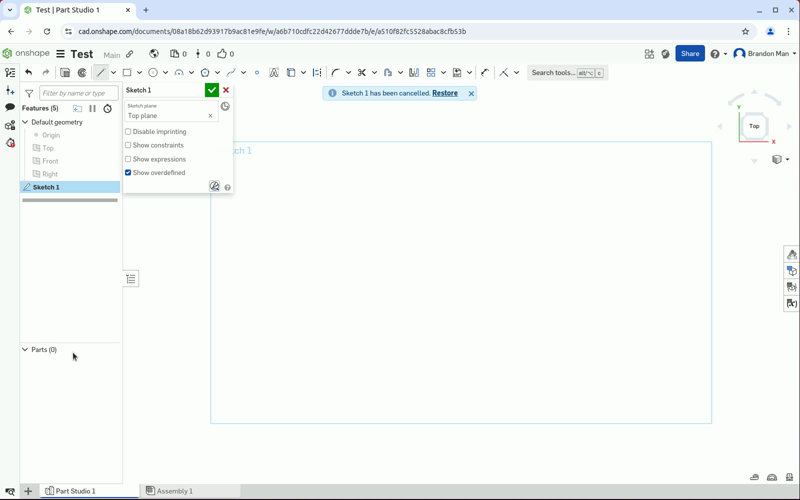
mouse_move(430, 322)
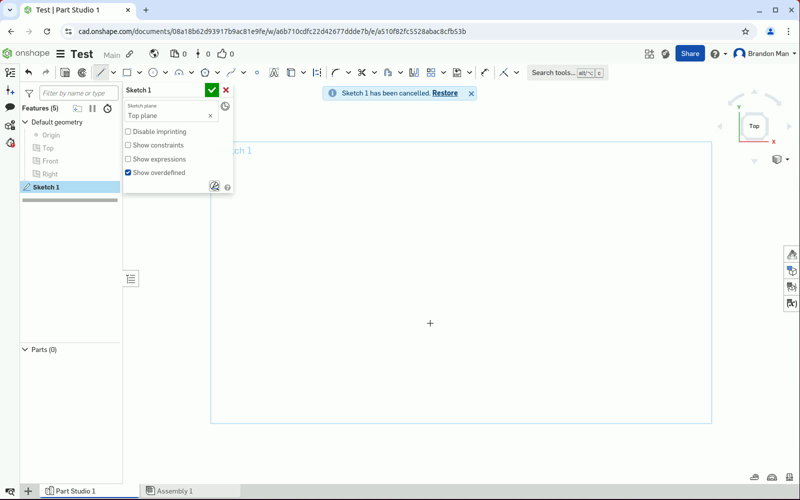
click(430, 322)
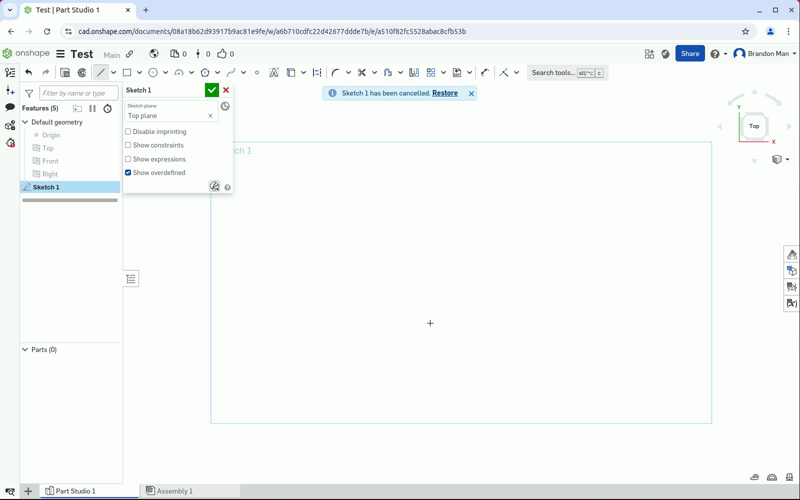
key_up(shift)
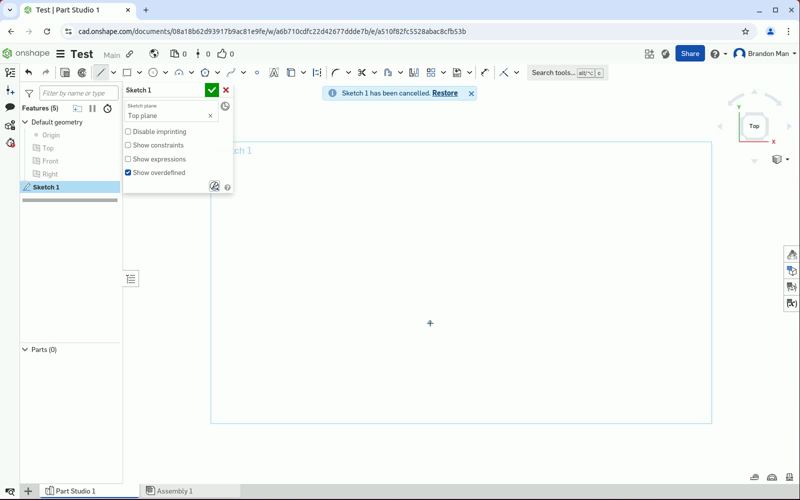
key_down(shift)
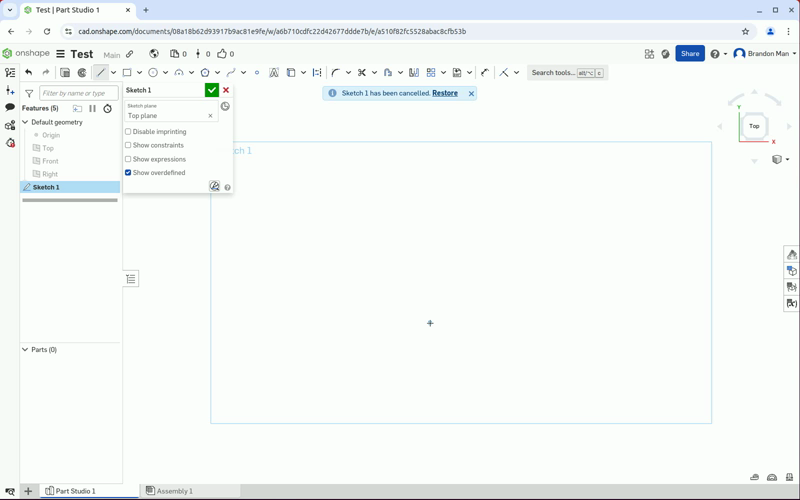
mouse_move(460, 322)
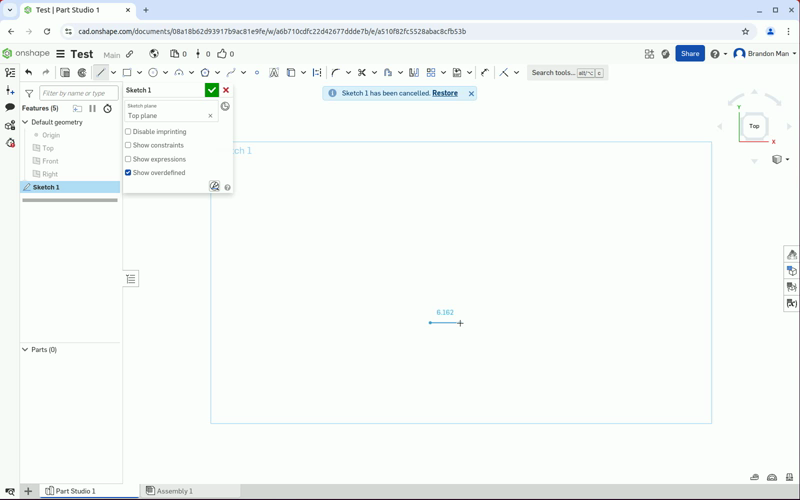
mouse_move(434, 322)
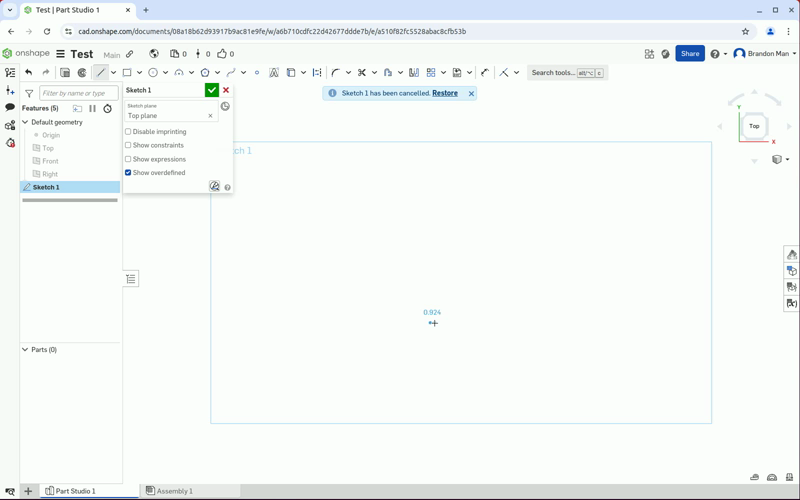
scroll(6)
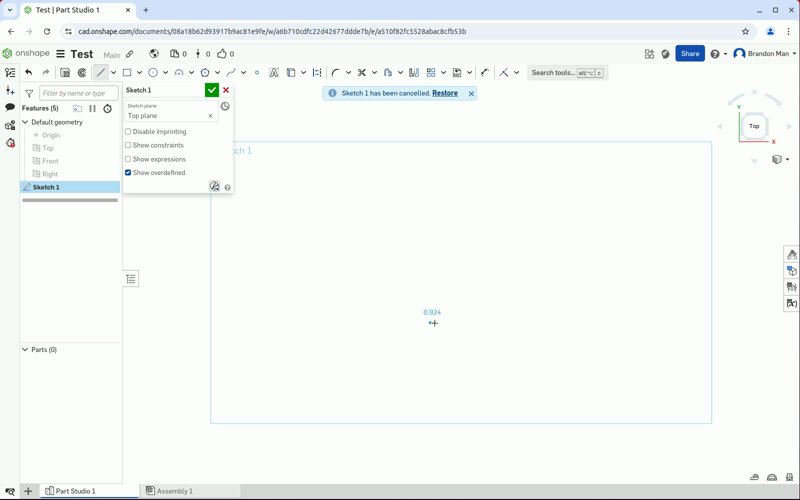
scroll(6)
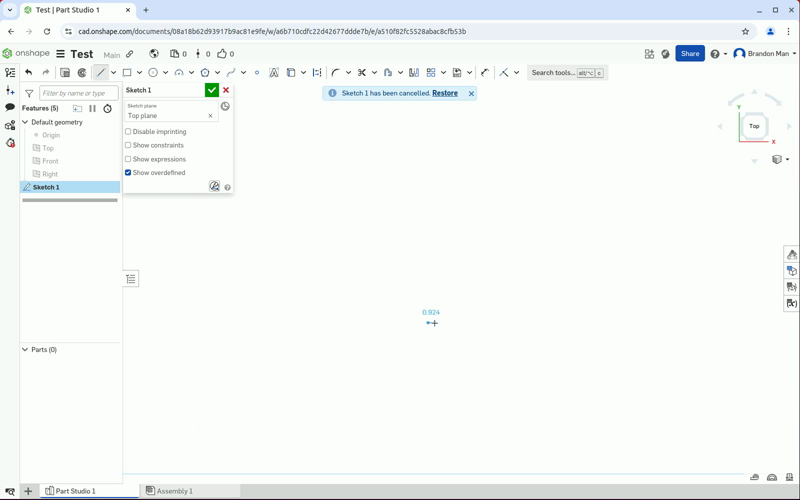
scroll(6)
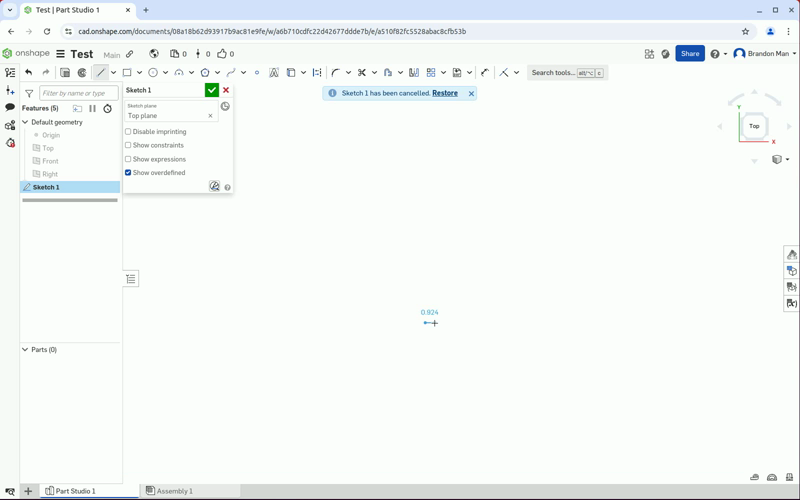
scroll(6)
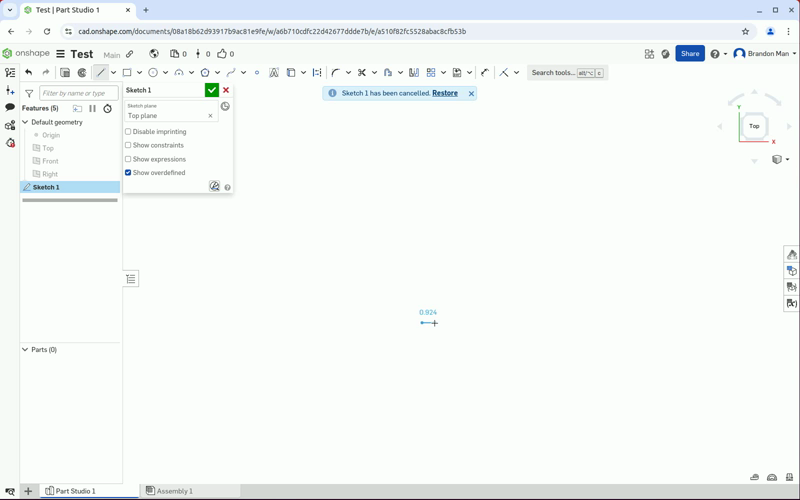
scroll(6)
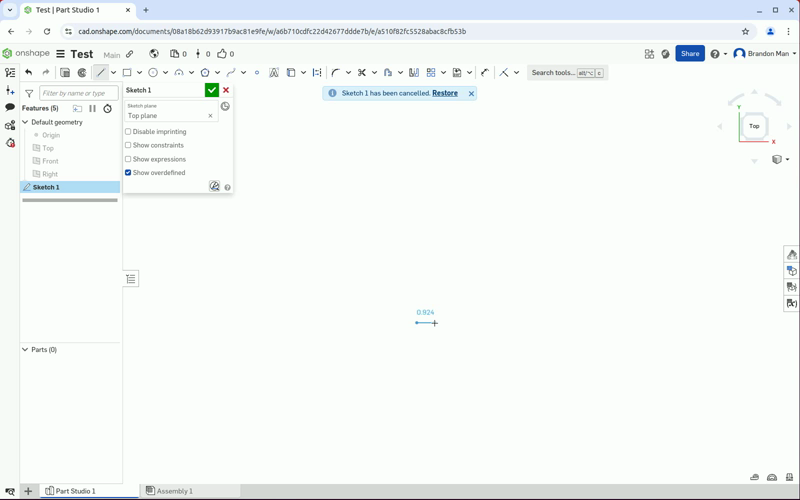
scroll(6)
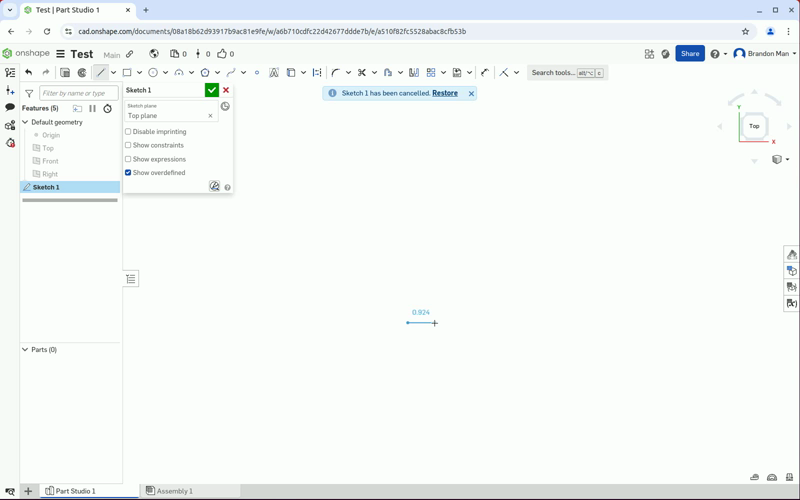
scroll(6)
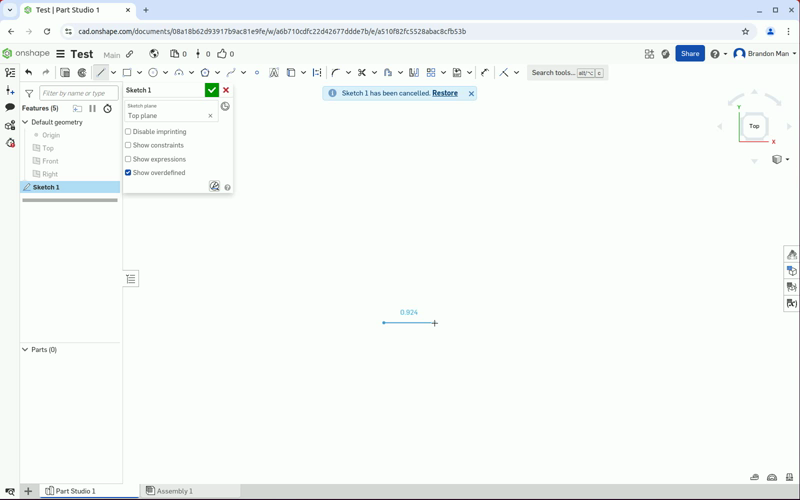
click(434, 322)
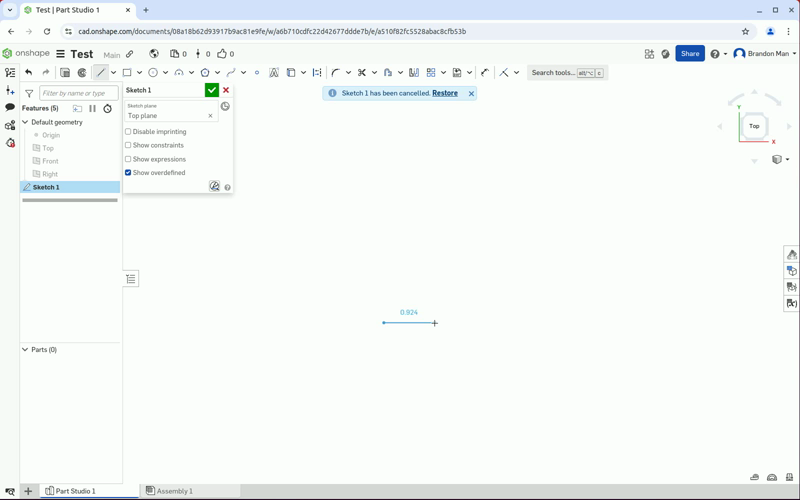
scroll(-6)
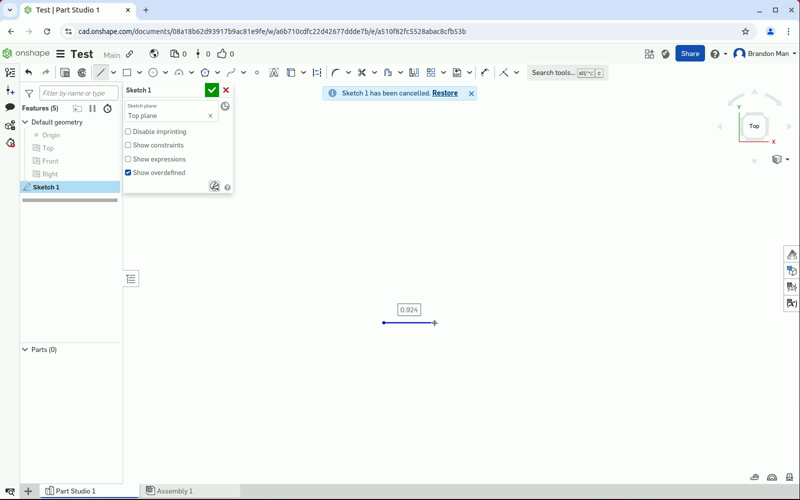
scroll(-6)
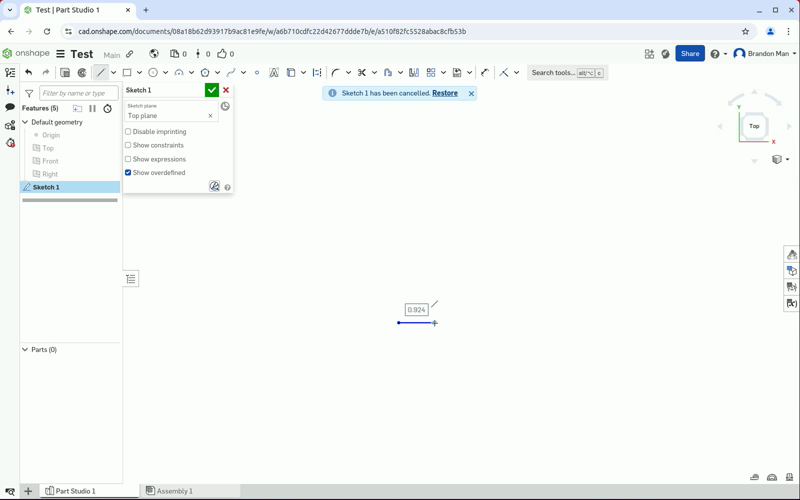
scroll(-6)
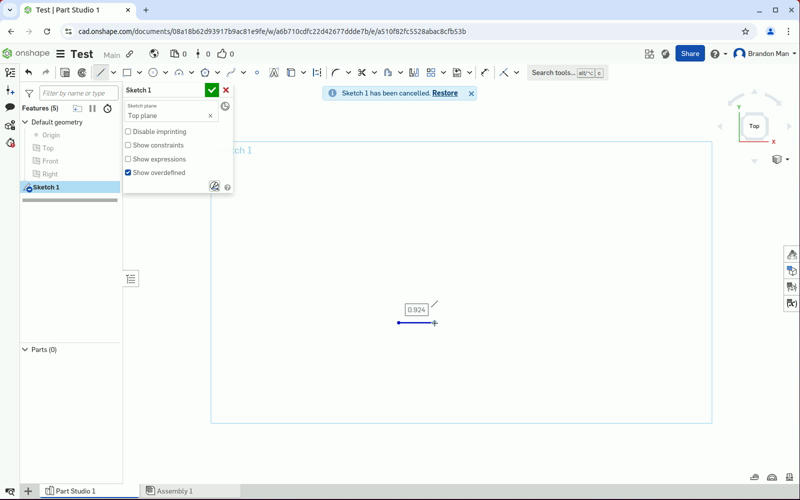
scroll(-6)
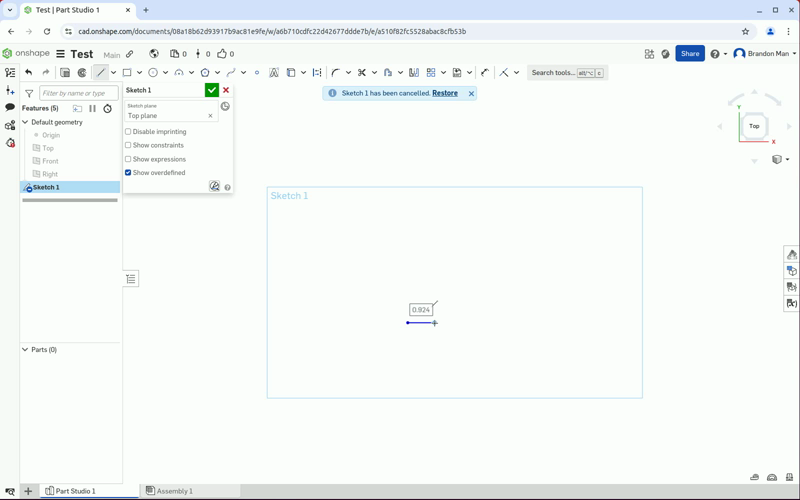
scroll(-6)
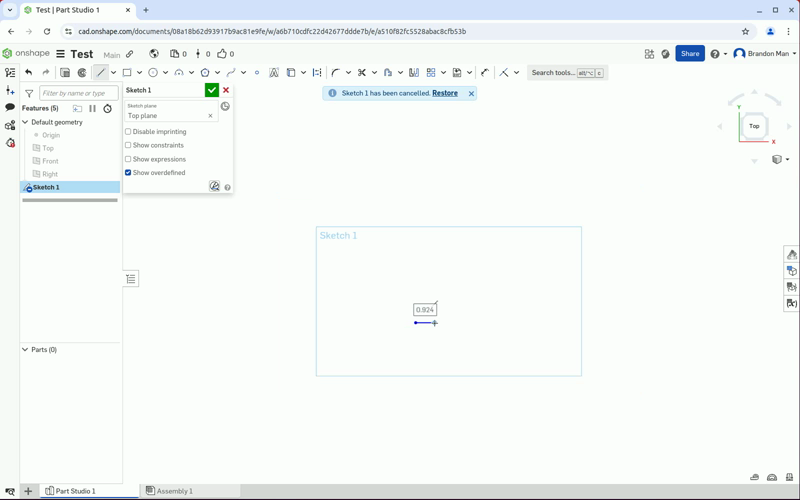
scroll(-6)
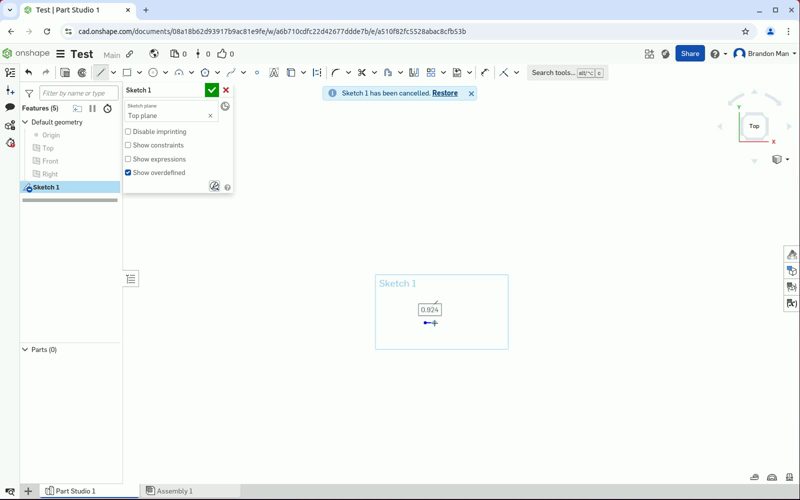
scroll(-6)
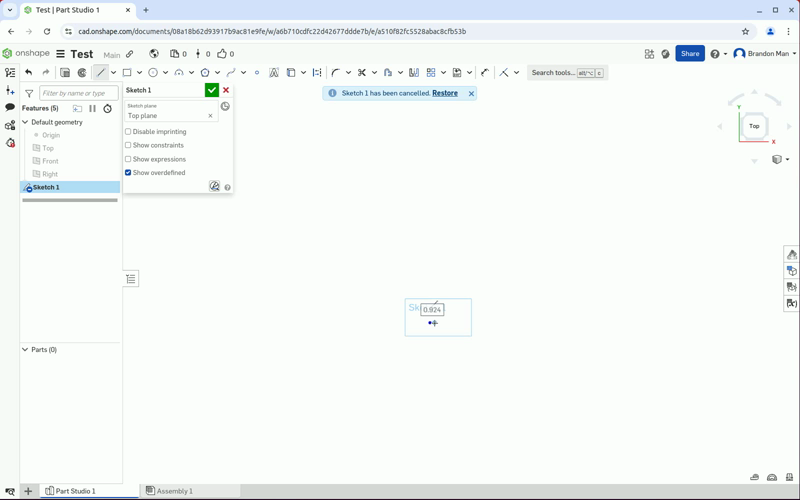
key_up(shift)
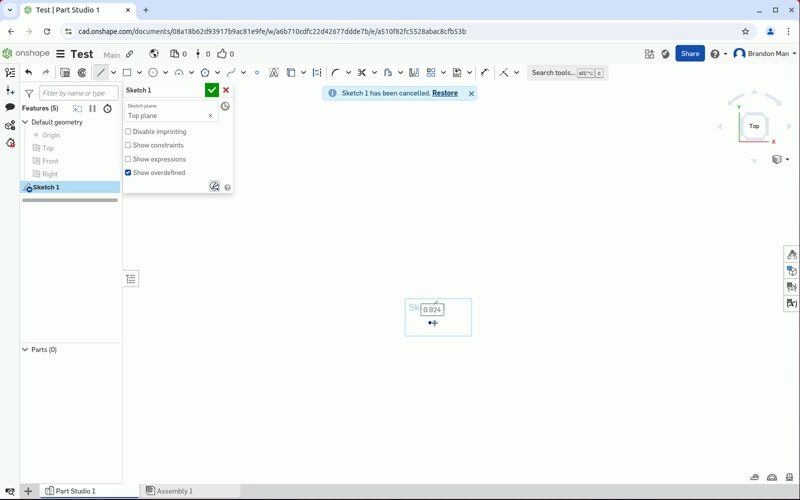
key_down(shift)
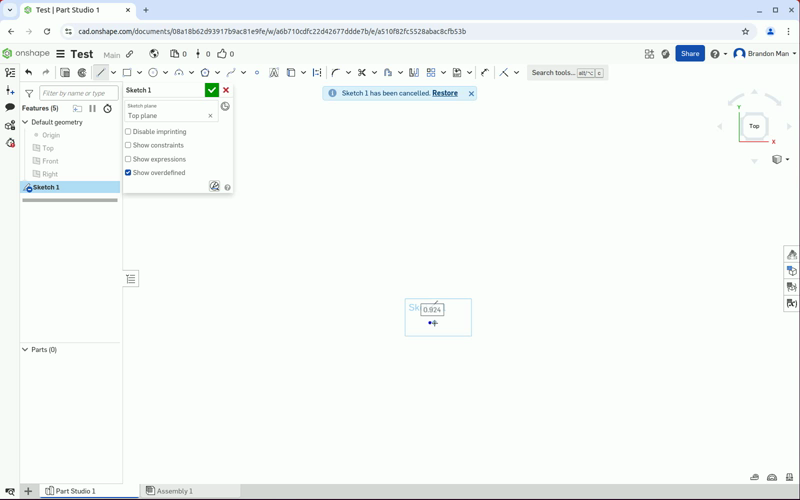
mouse_move(434, 261)
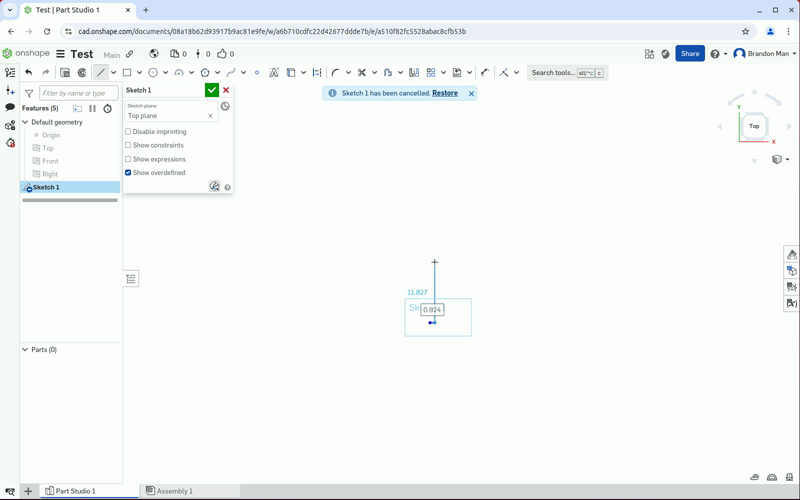
click(434, 261)
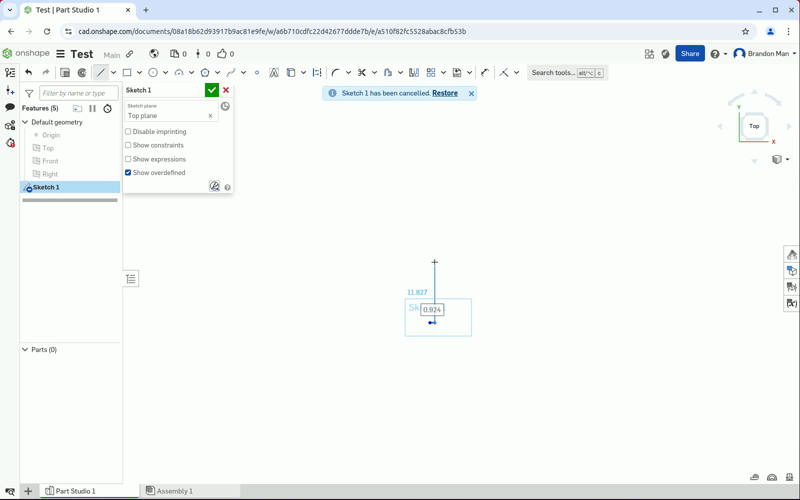
key_up(shift)
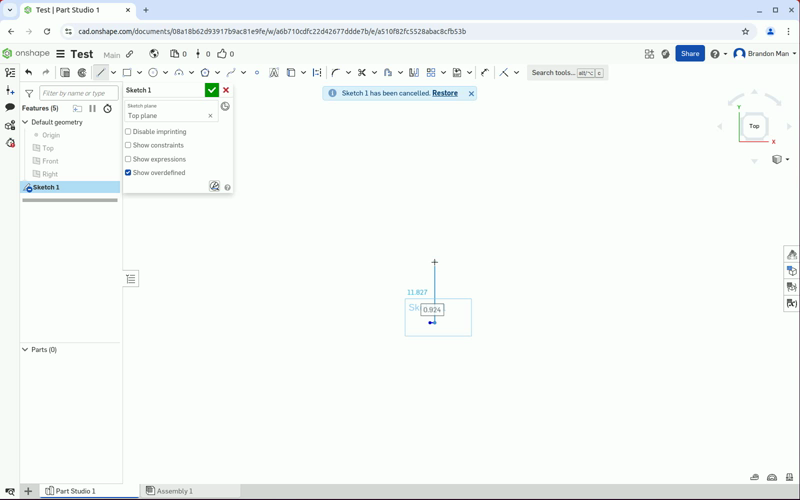
key_down(shift)
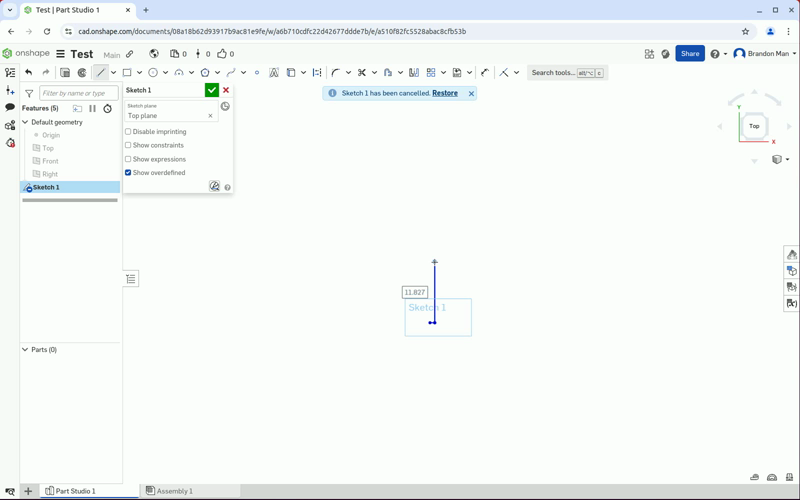
mouse_move(464, 261)
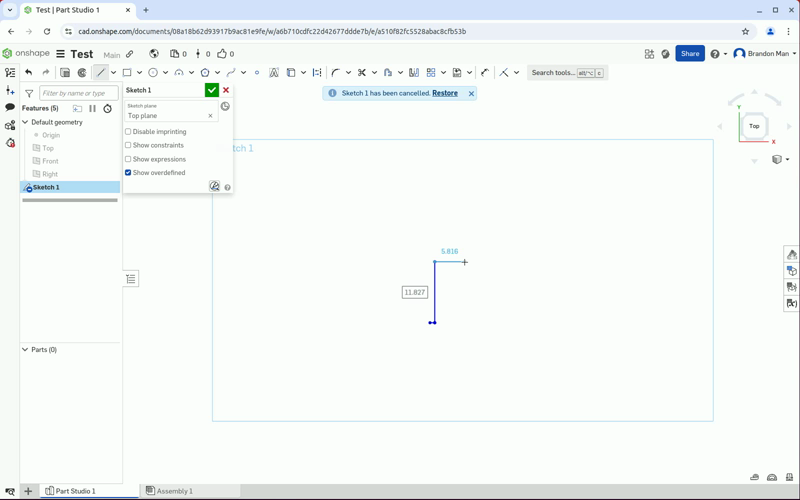
mouse_move(474, 261)
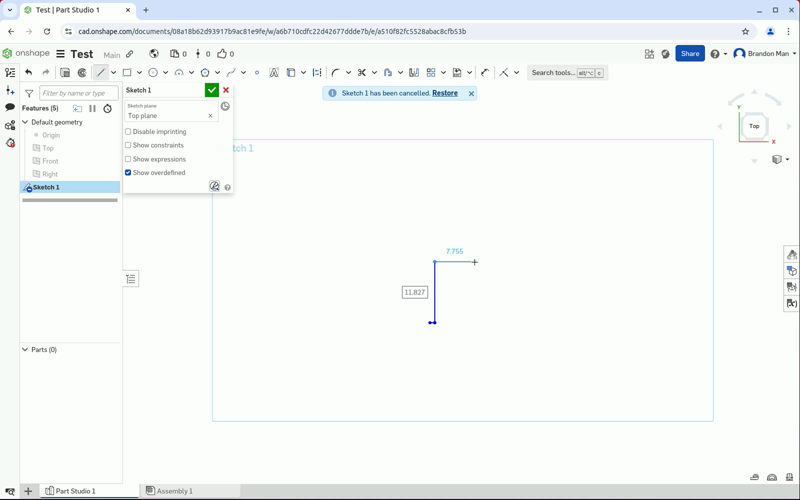
click(474, 261)
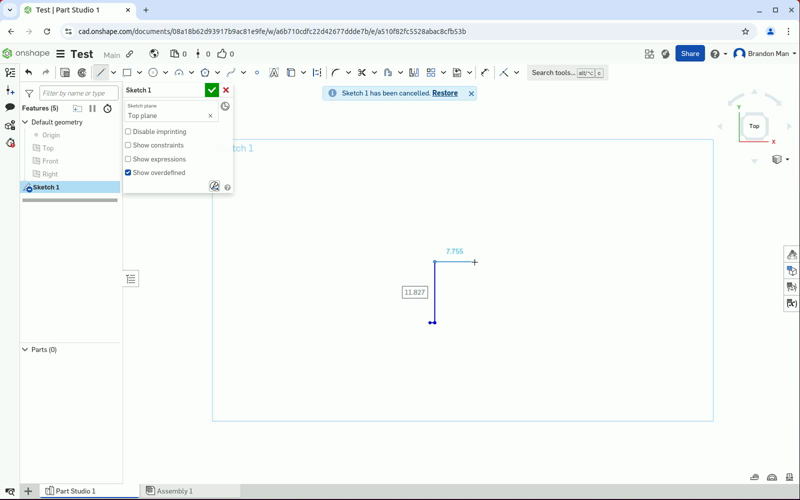
key_up(shift)
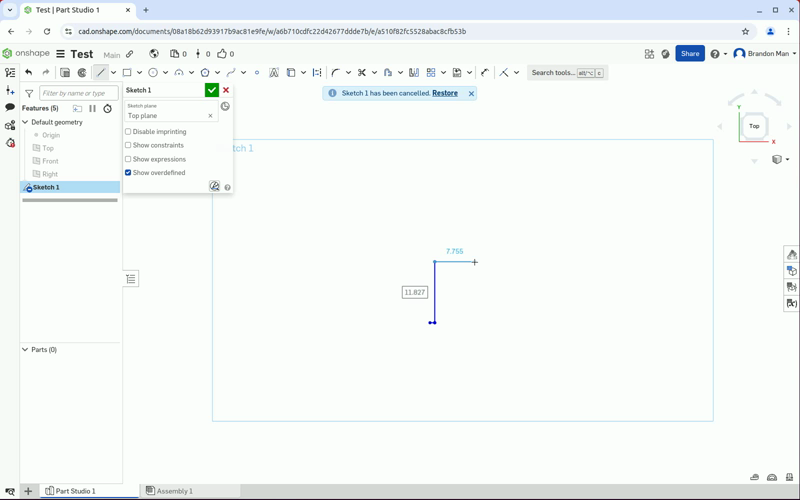
key_down(shift)
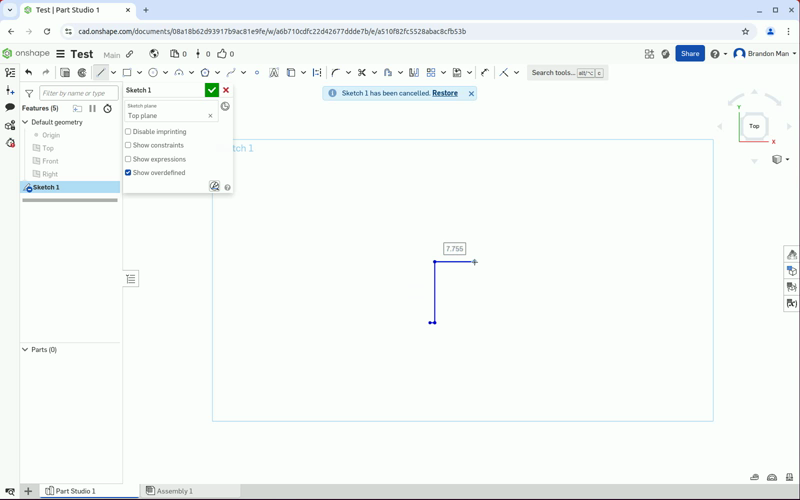
mouse_move(504, 261)
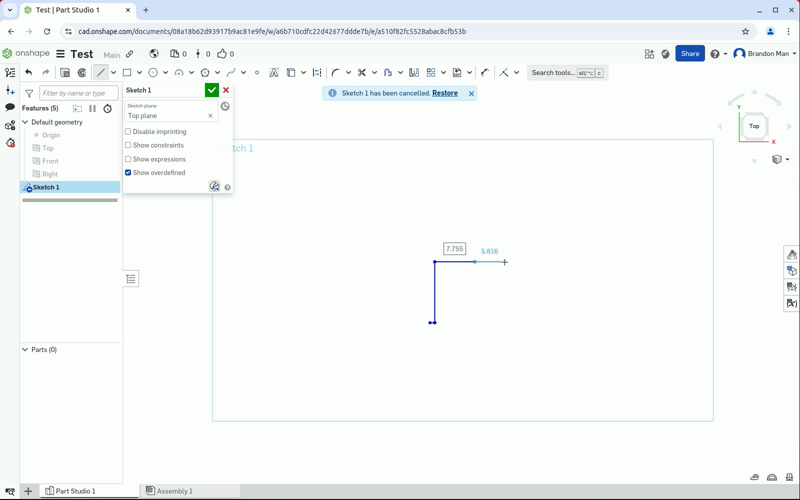
mouse_move(513, 261)
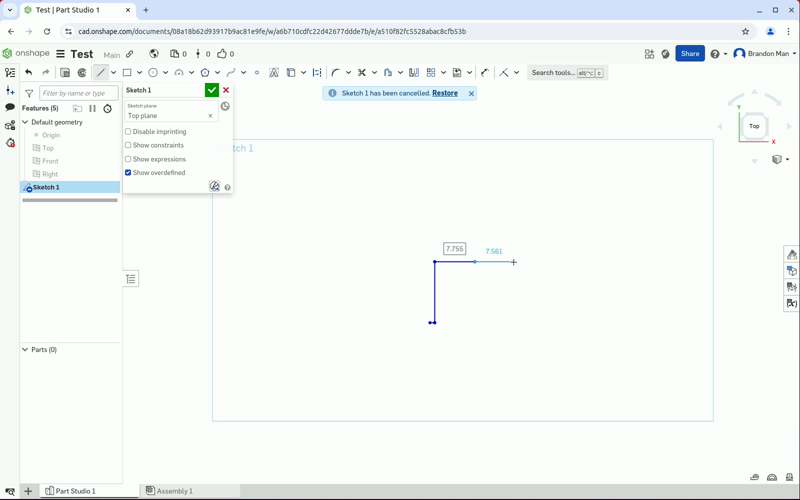
click(513, 261)
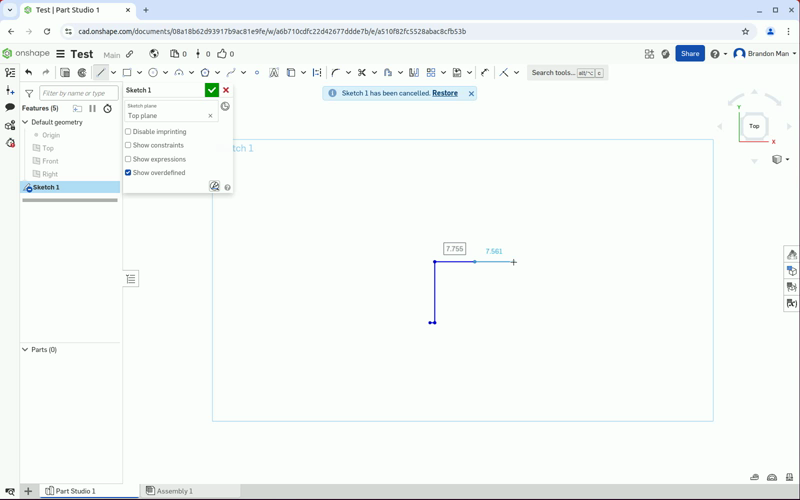
key_up(shift)
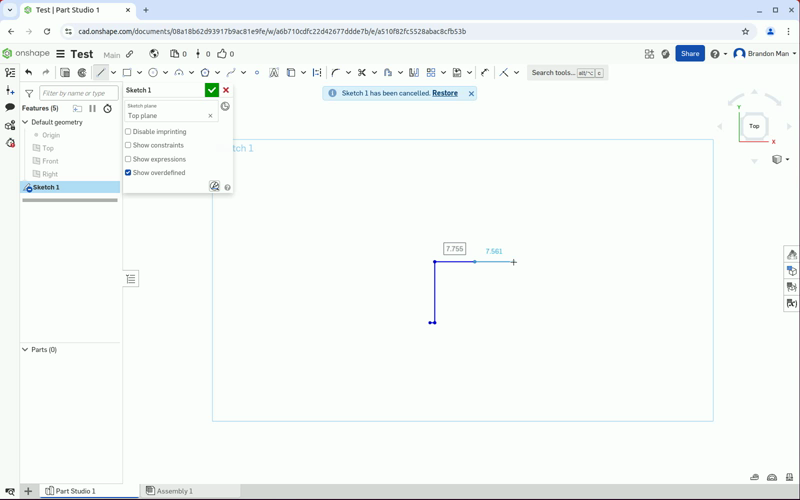
key_down(shift)
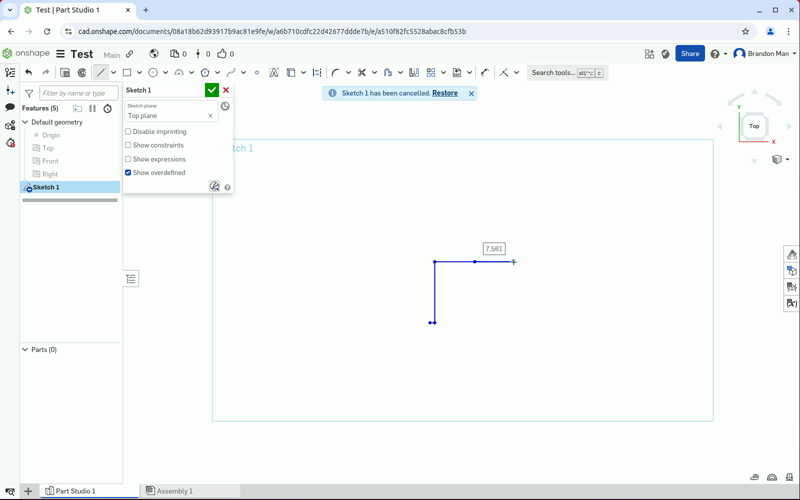
mouse_move(513, 322)
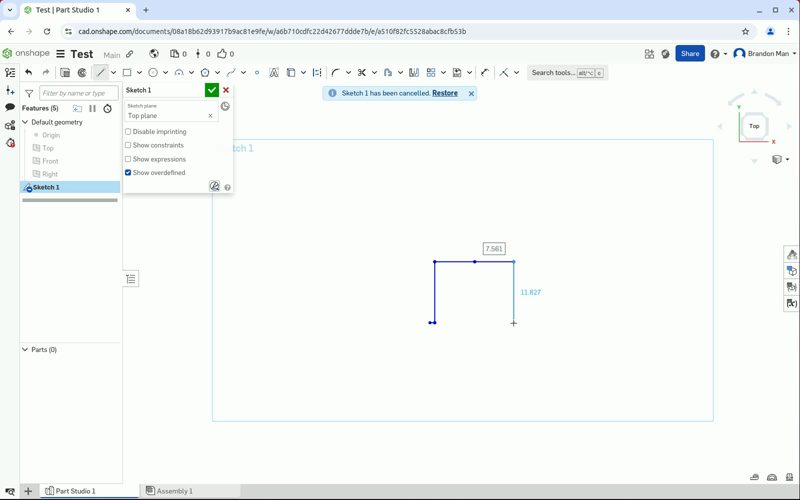
click(513, 322)
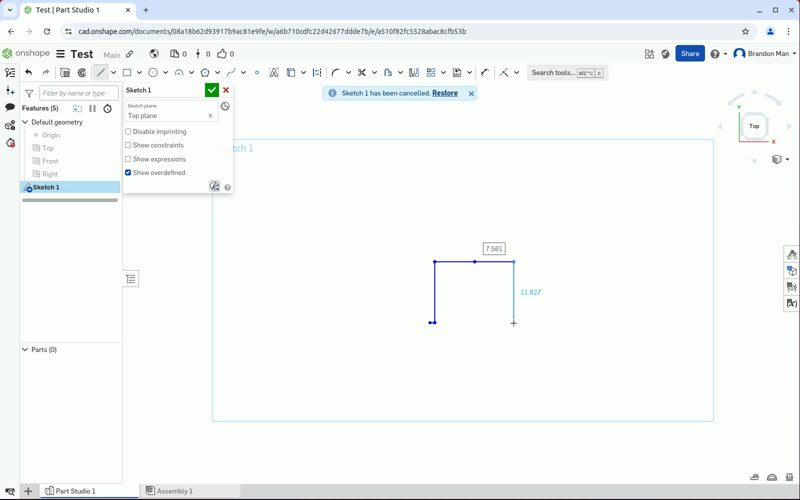
key_up(shift)
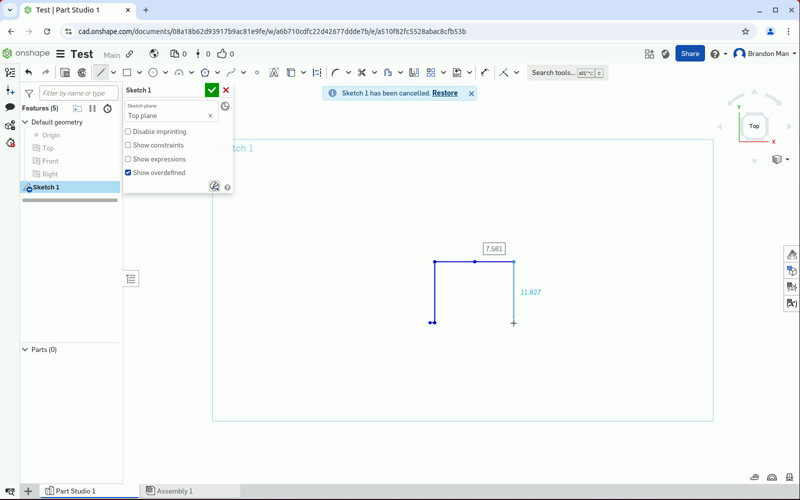
key_down(shift)
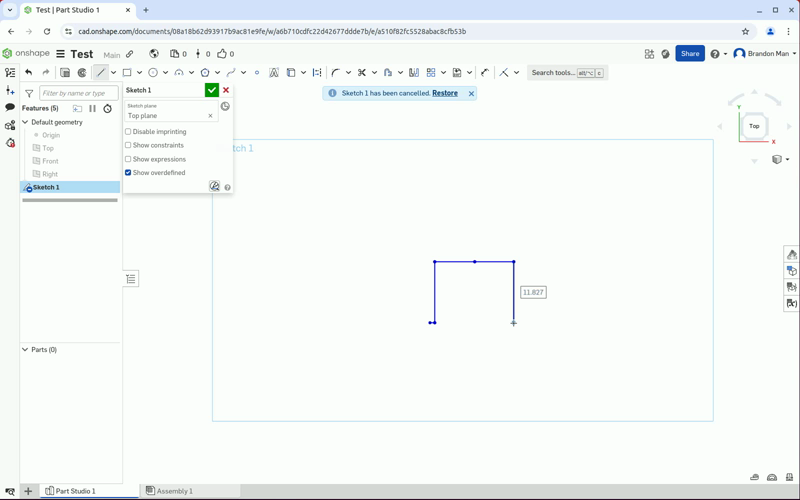
mouse_move(543, 322)
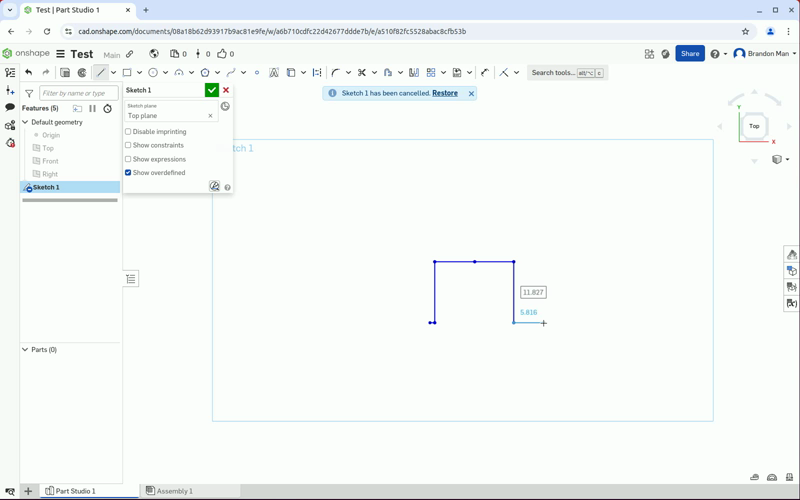
mouse_move(518, 322)
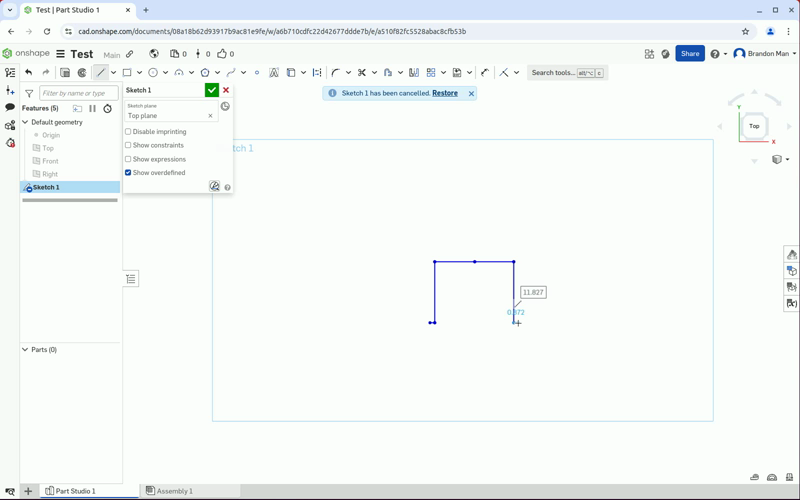
scroll(6)
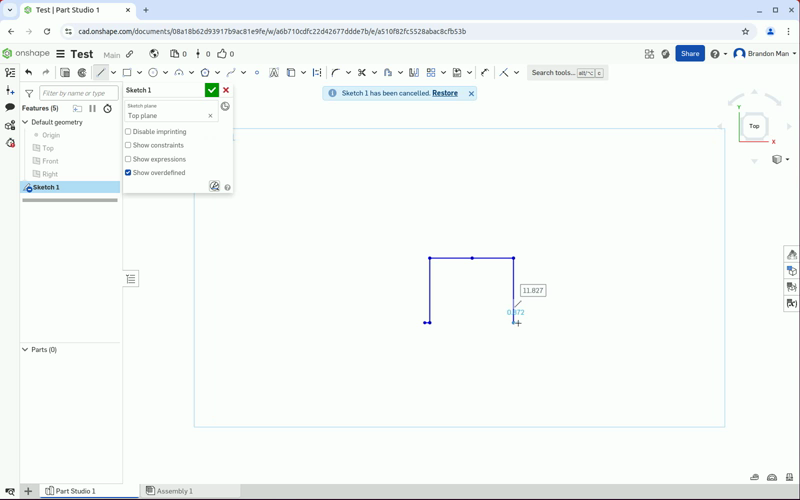
scroll(6)
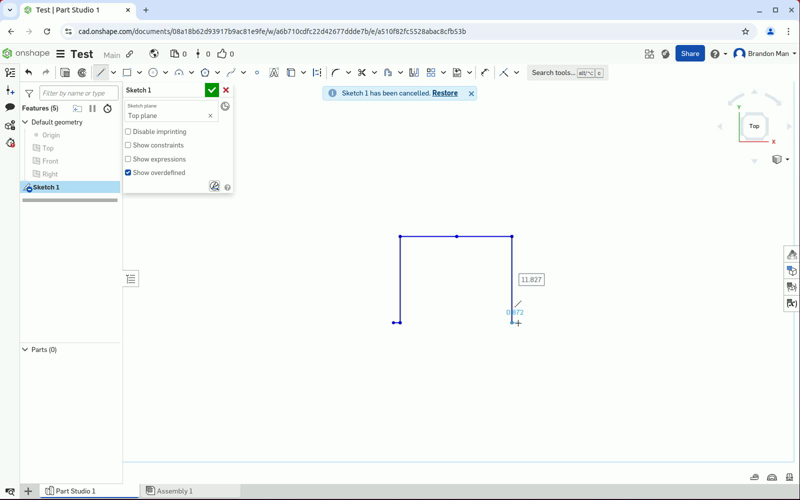
scroll(6)
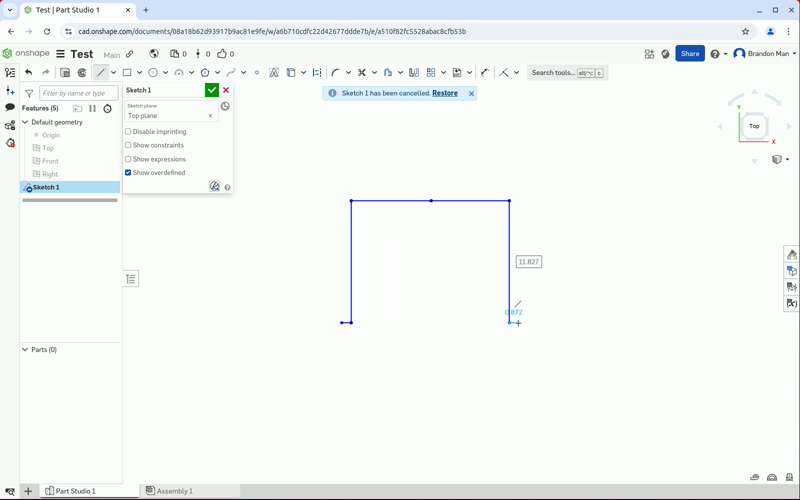
scroll(6)
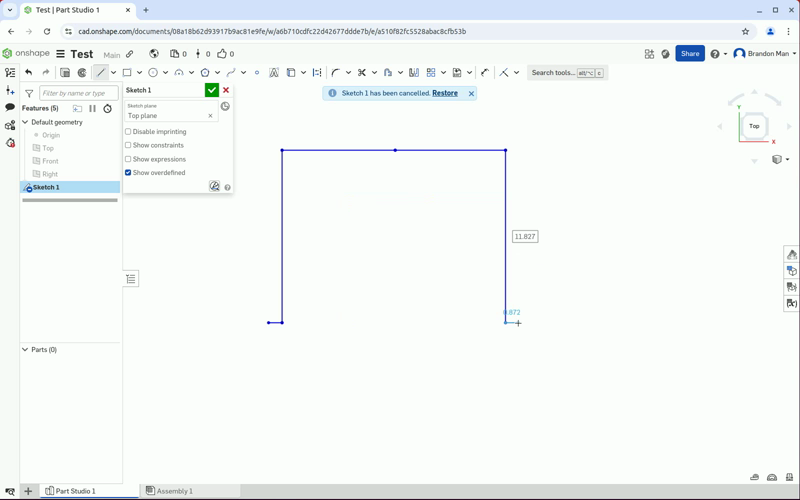
scroll(6)
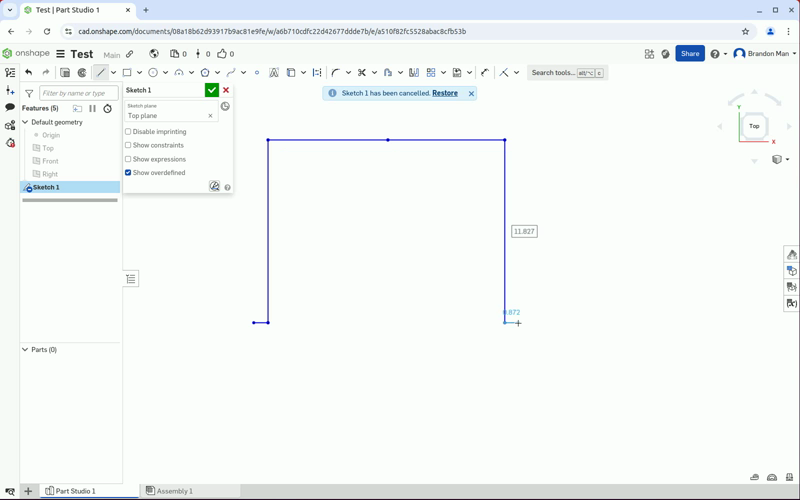
scroll(6)
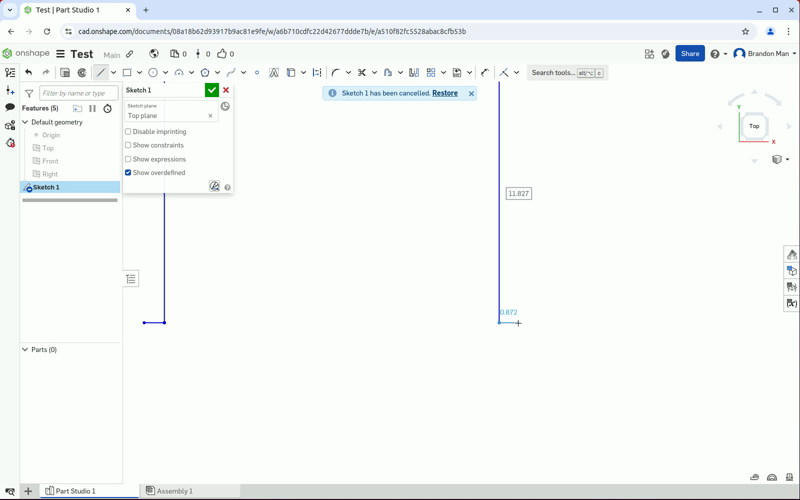
scroll(6)
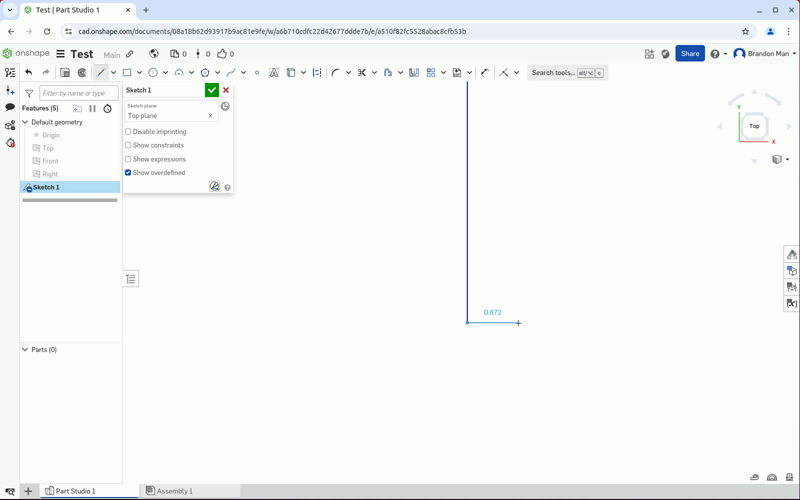
click(518, 322)
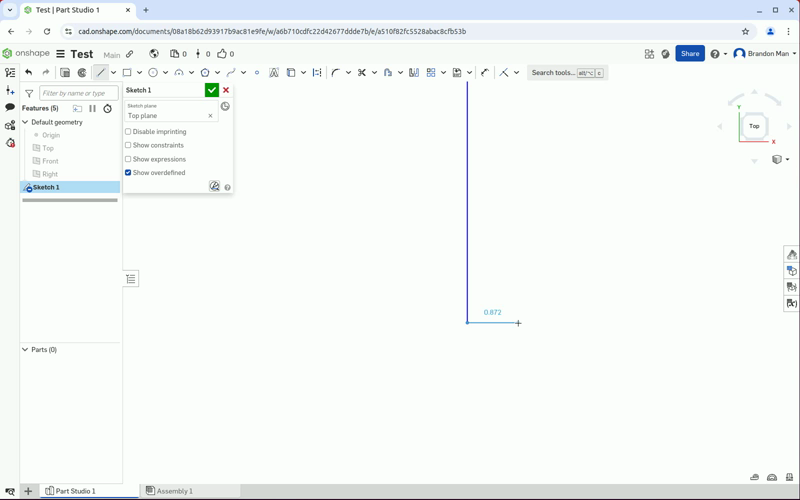
scroll(-6)
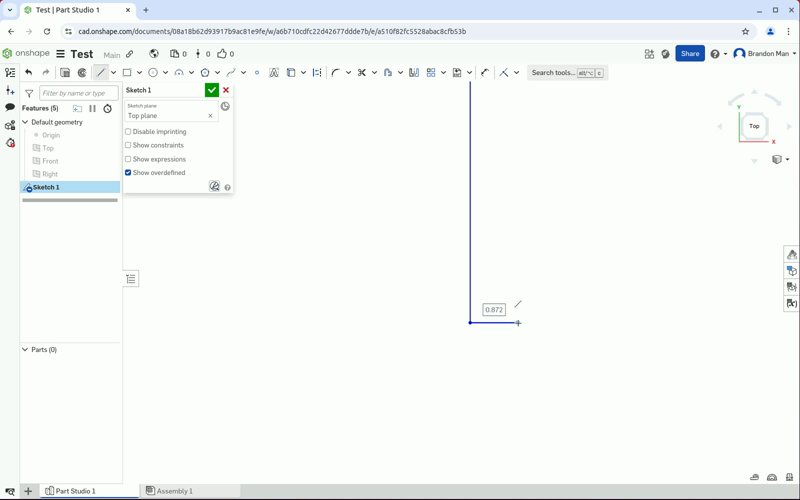
scroll(-6)
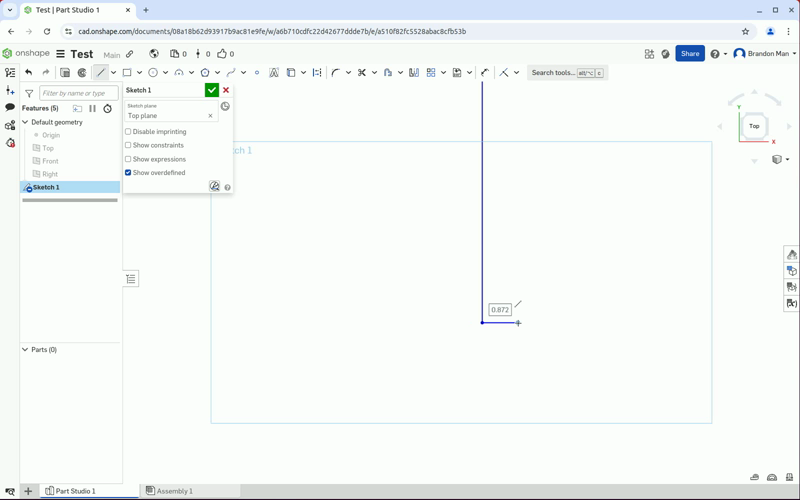
scroll(-6)
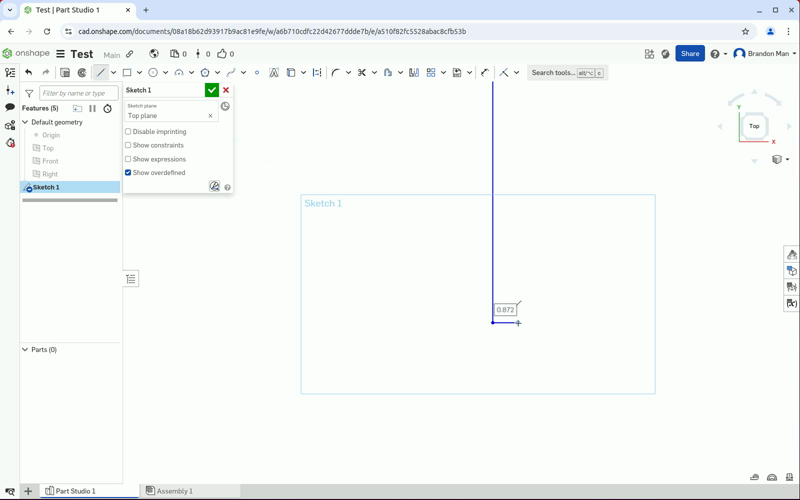
scroll(-6)
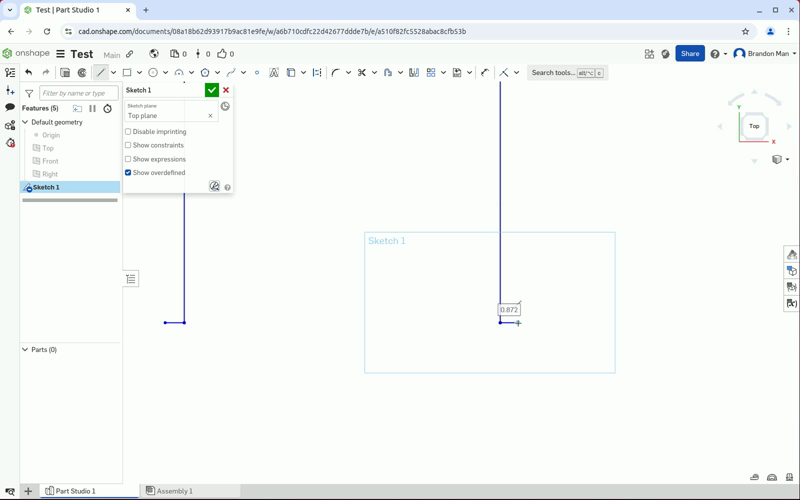
scroll(-6)
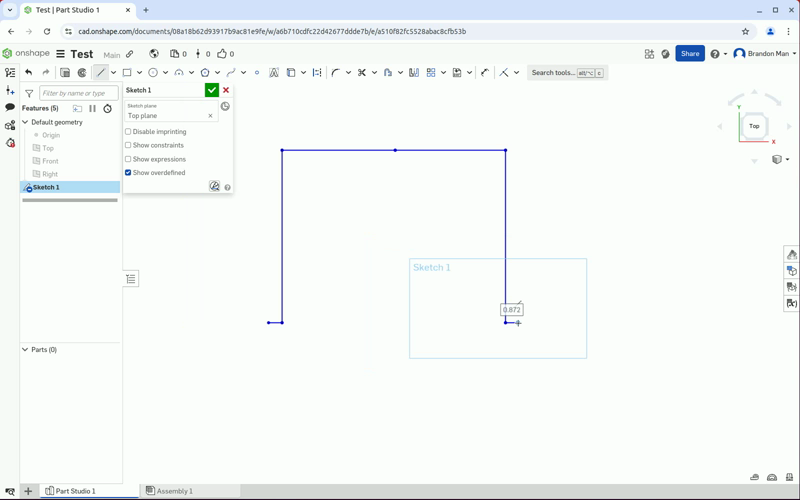
scroll(-6)
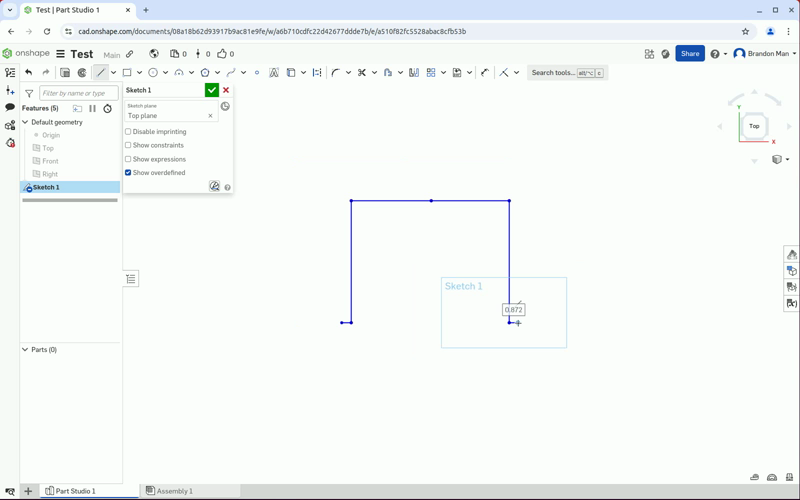
scroll(-6)
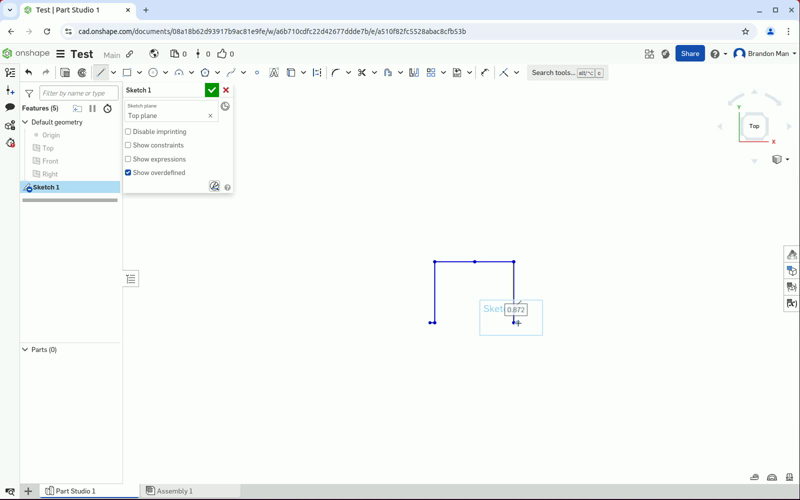
key_up(shift)
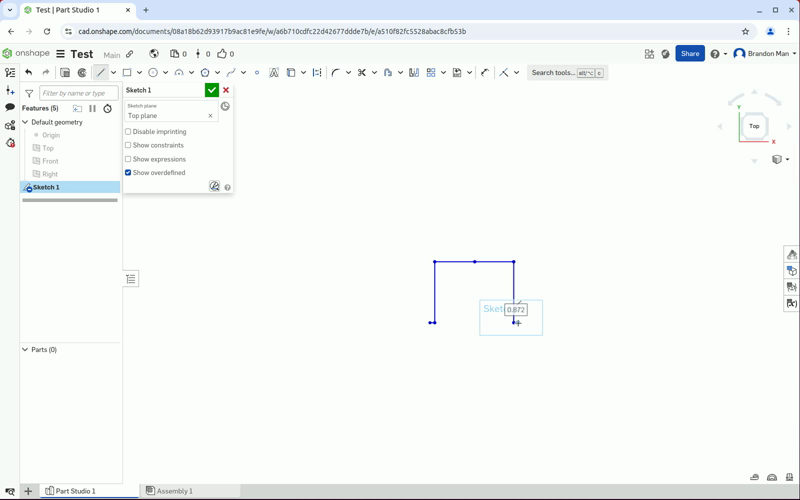
key_down(shift)
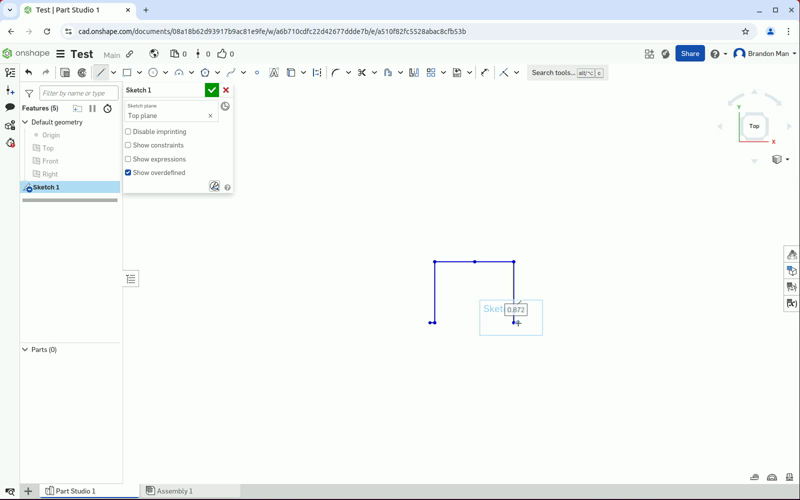
mouse_move(518, 256)
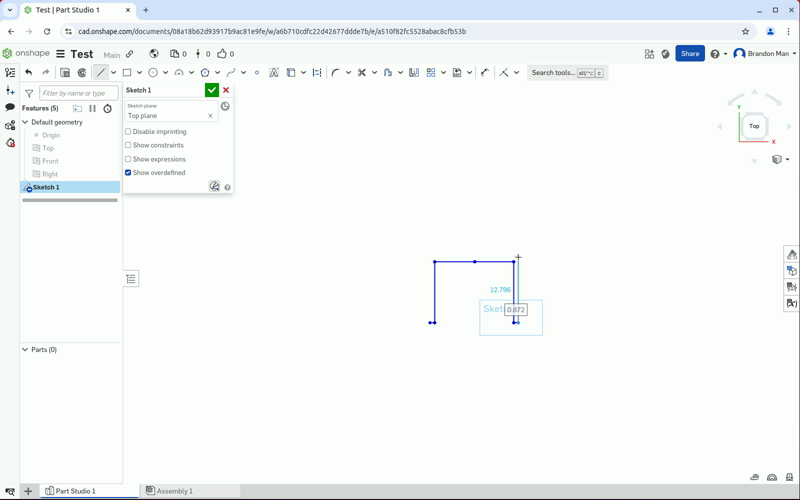
click(518, 256)
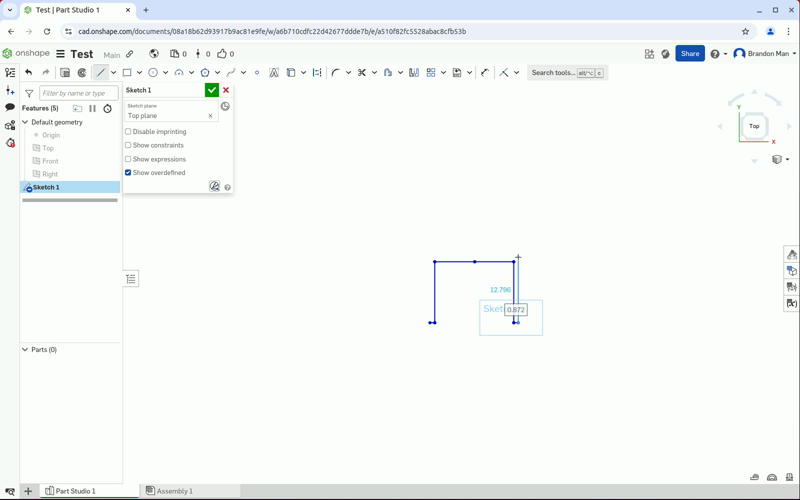
key_up(shift)
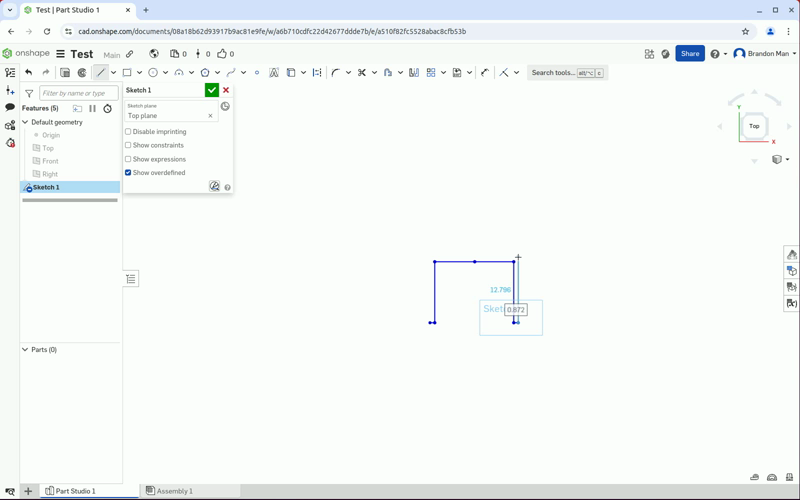
key_down(shift)
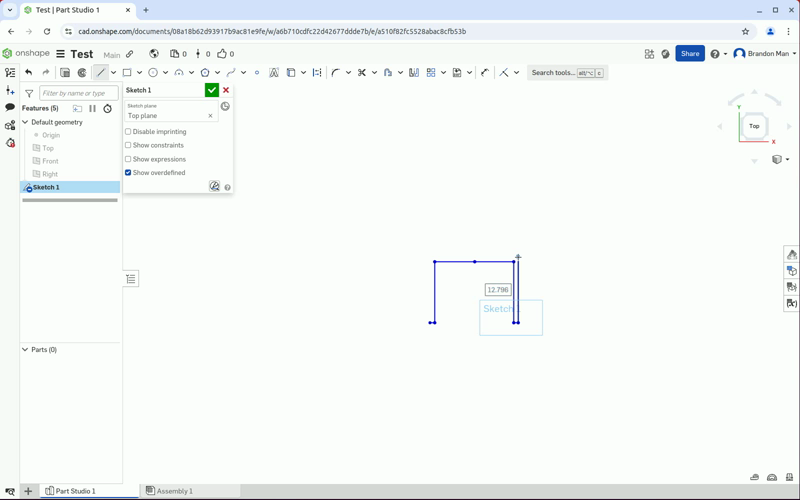
mouse_move(430, 256)
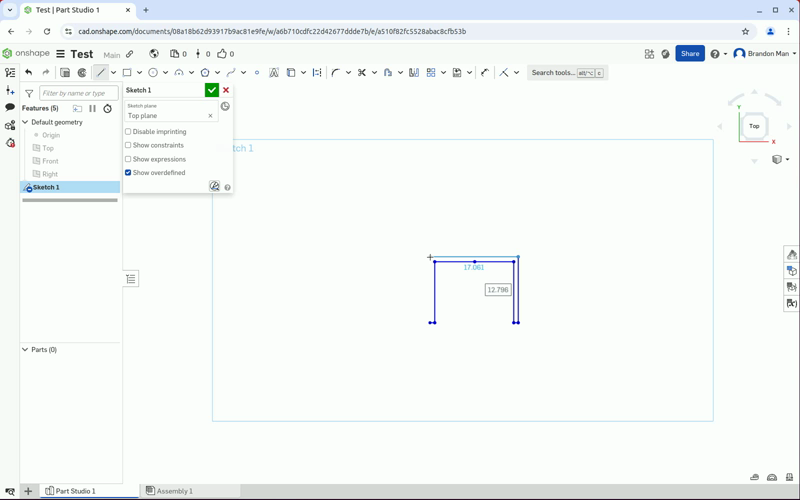
click(430, 256)
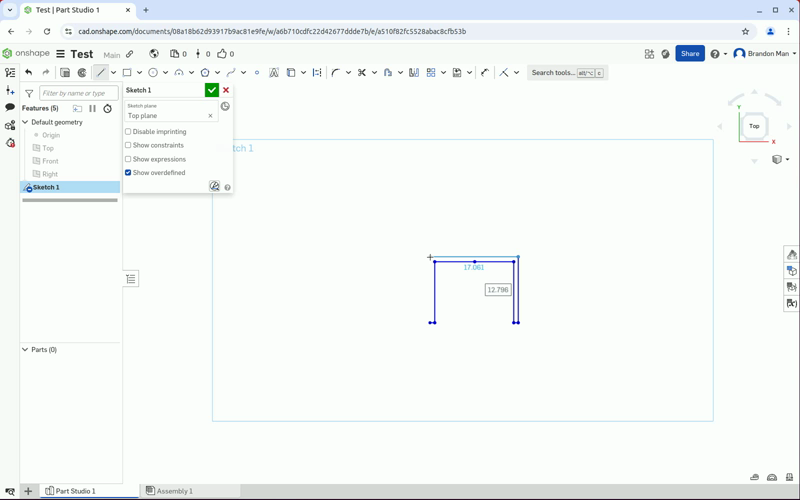
key_up(shift)
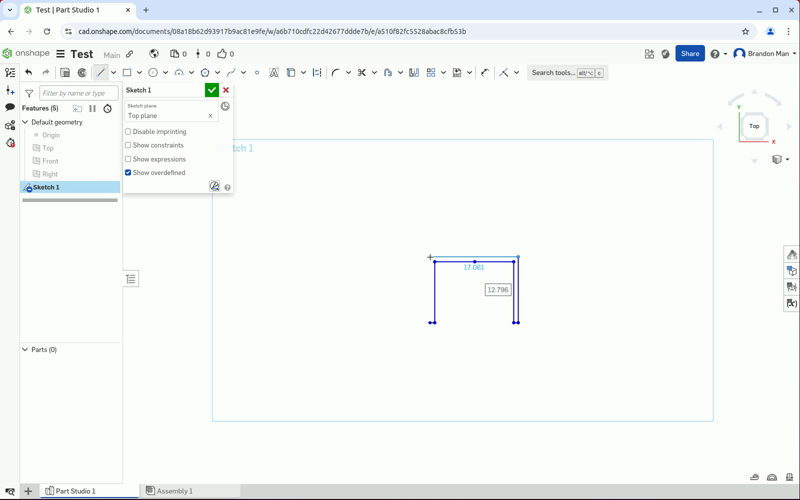
key_down(shift)
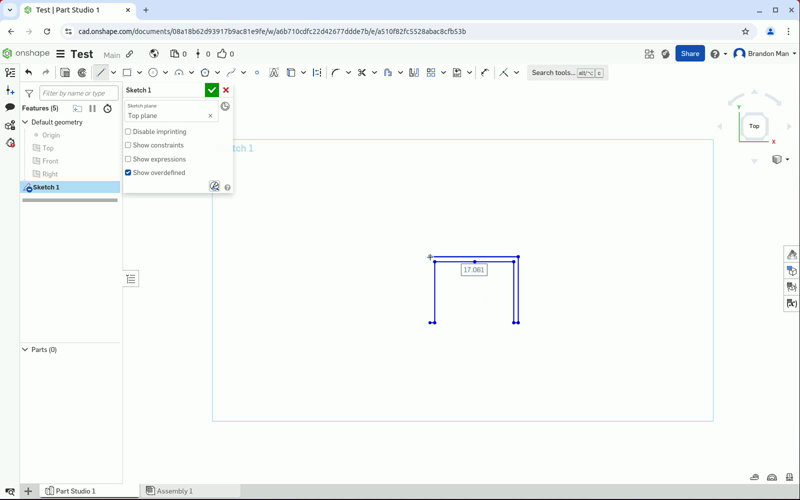
mouse_move(430, 322)
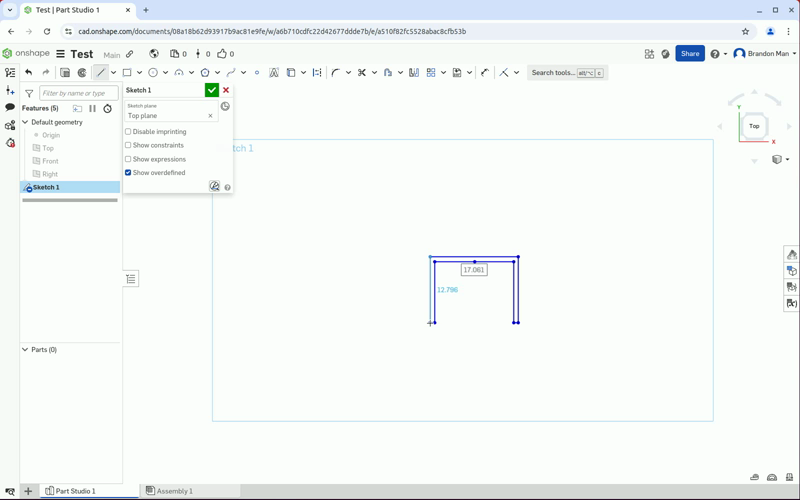
key_up(shift)
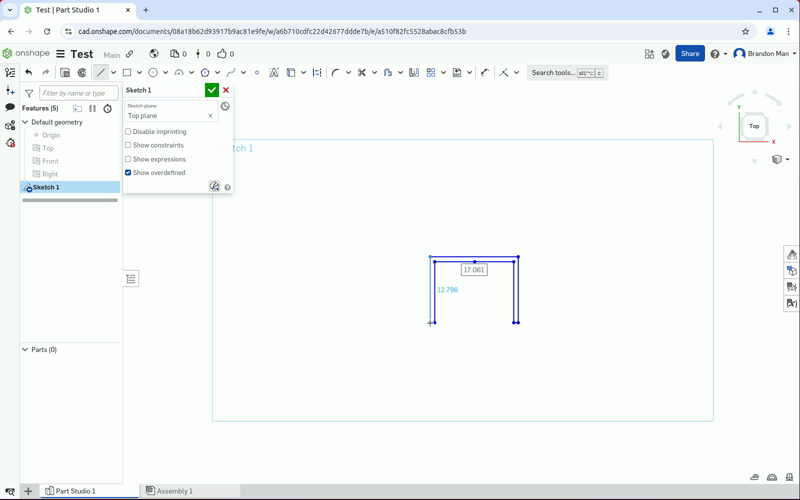
click(430, 322)
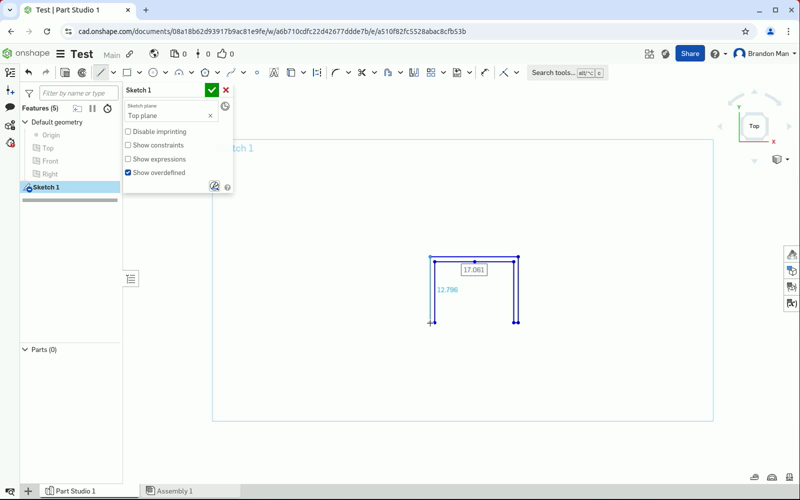
key(esc)
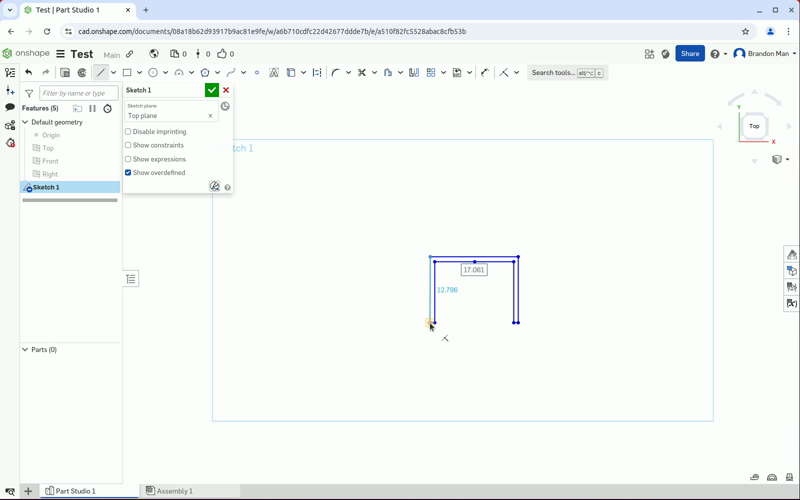
mouse_move(433, 320)
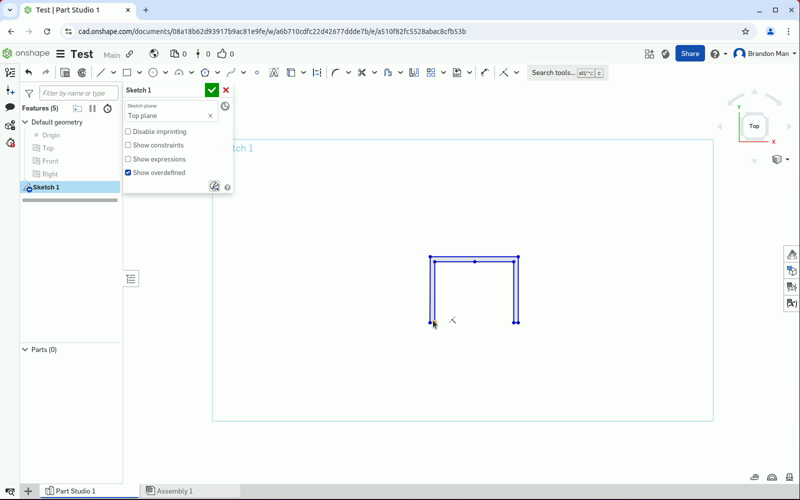
scroll(6)
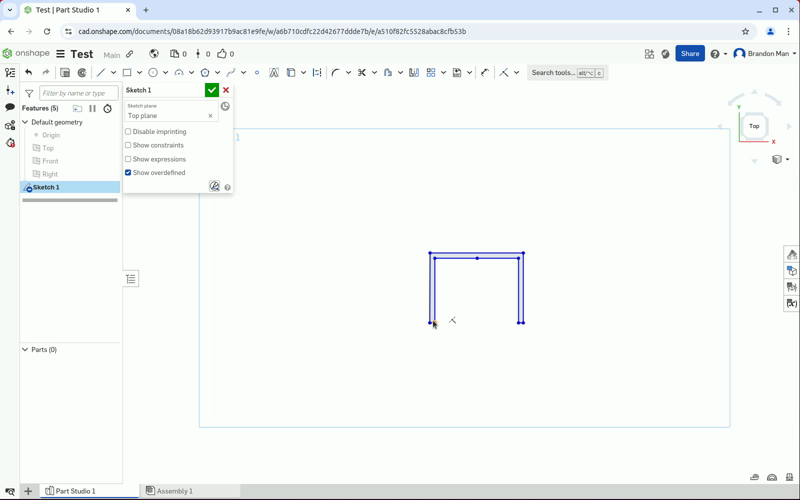
scroll(6)
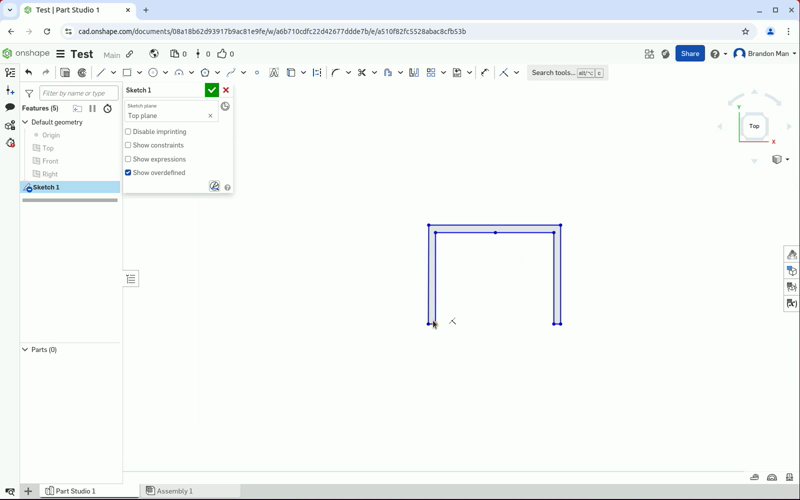
scroll(6)
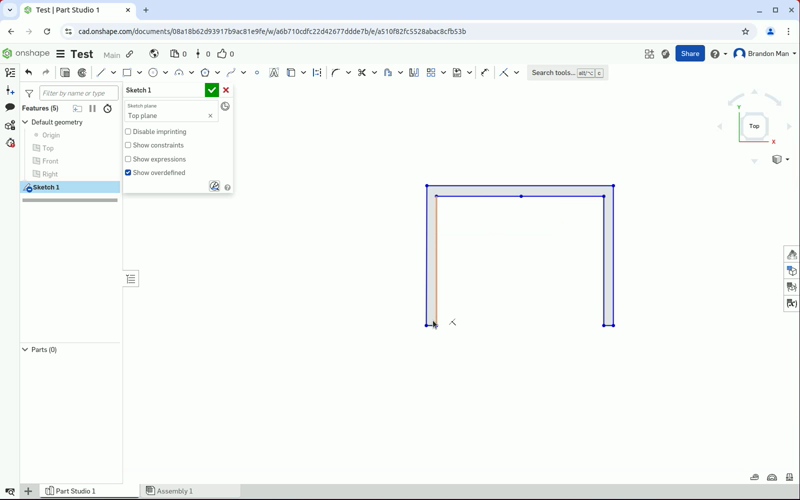
scroll(6)
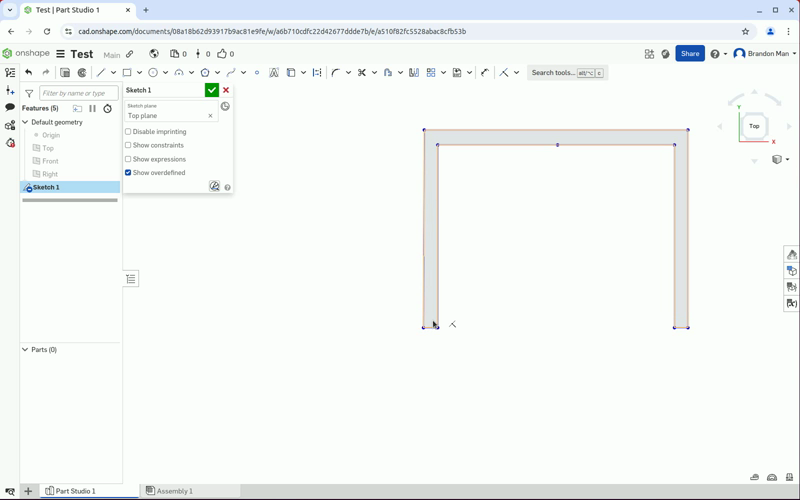
scroll(6)
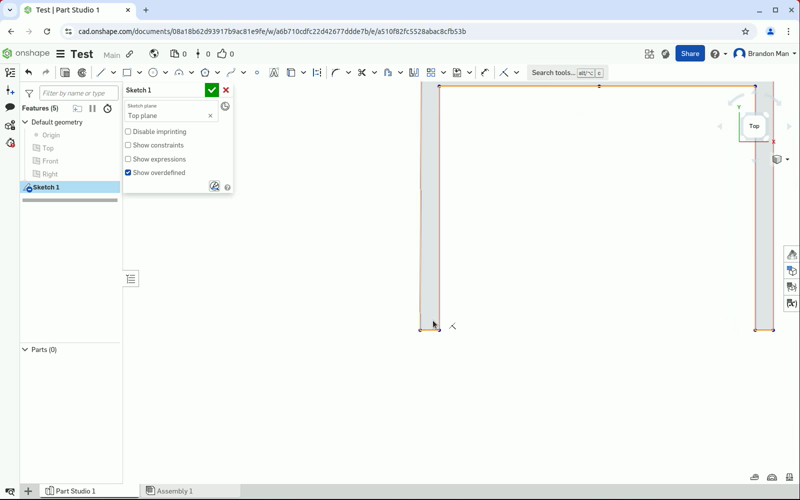
scroll(6)
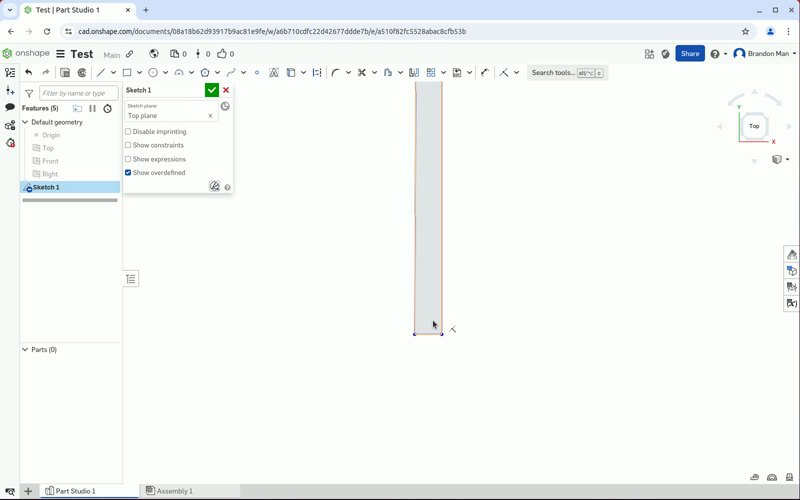
scroll(6)
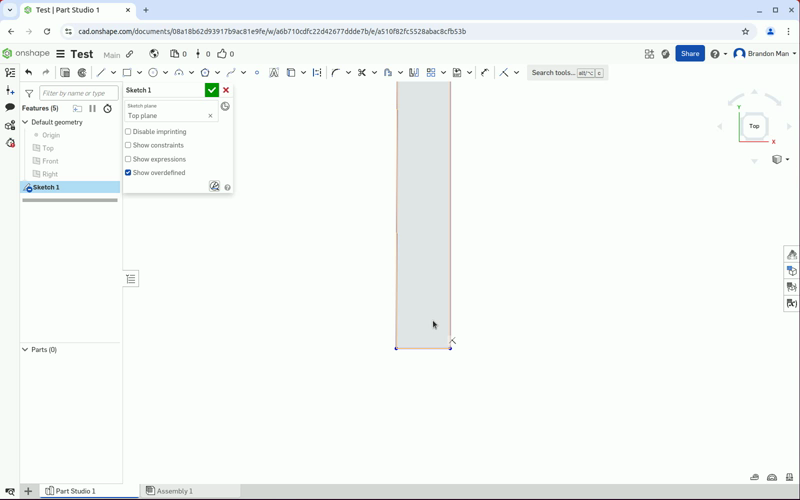
click(433, 320)
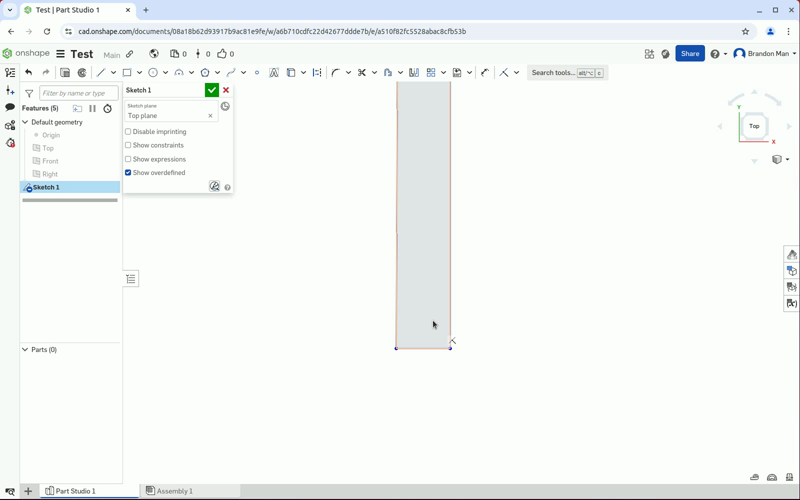
scroll(-6)
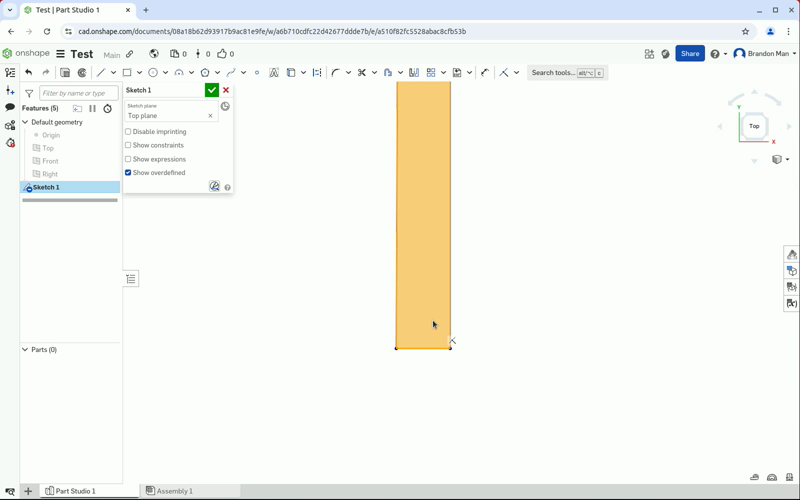
scroll(-6)
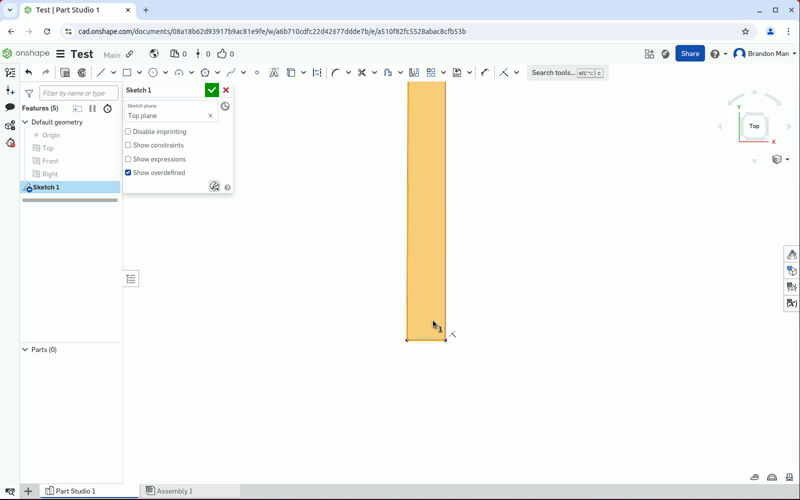
scroll(-6)
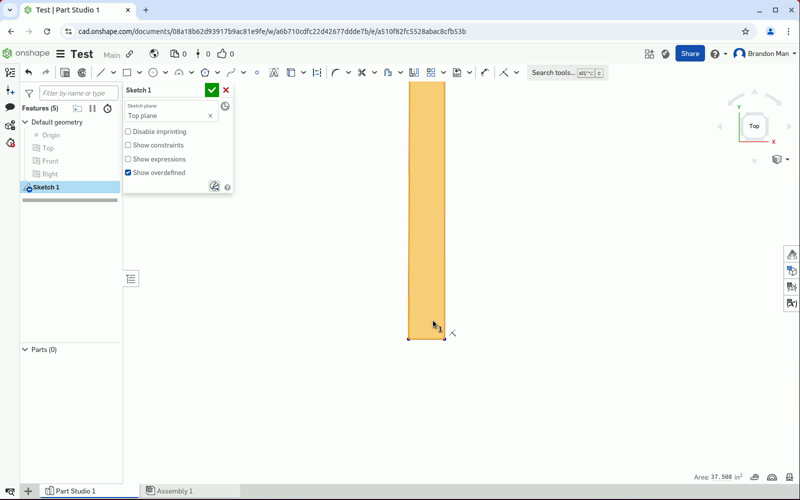
scroll(-6)
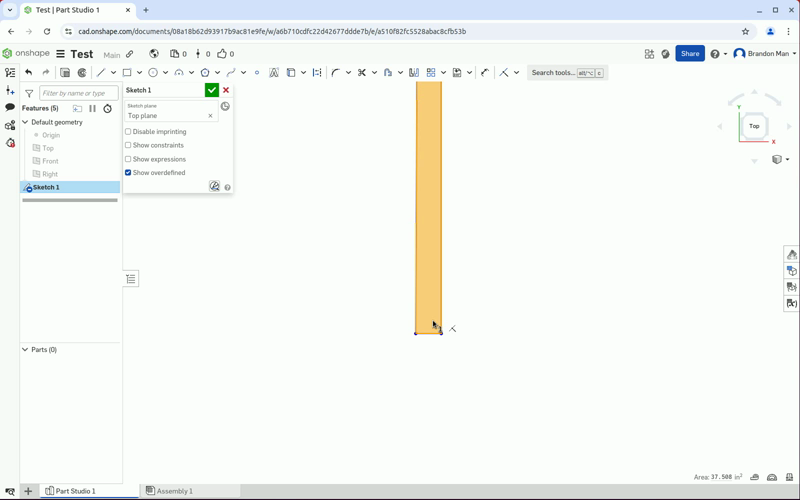
scroll(-6)
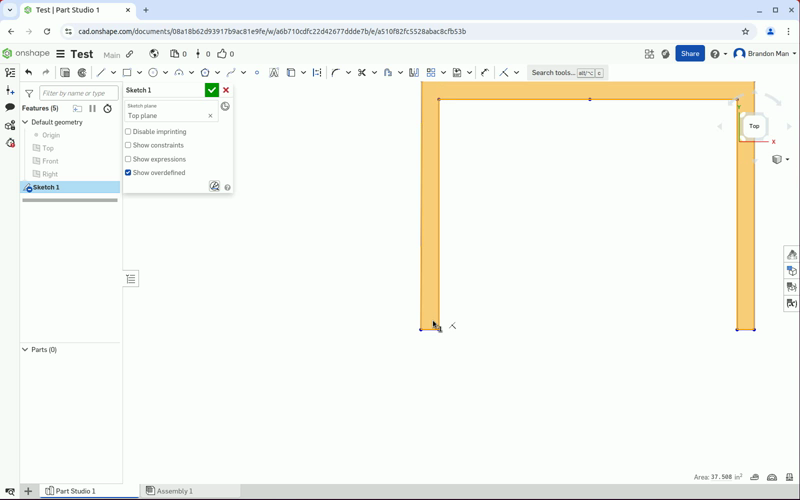
scroll(-6)
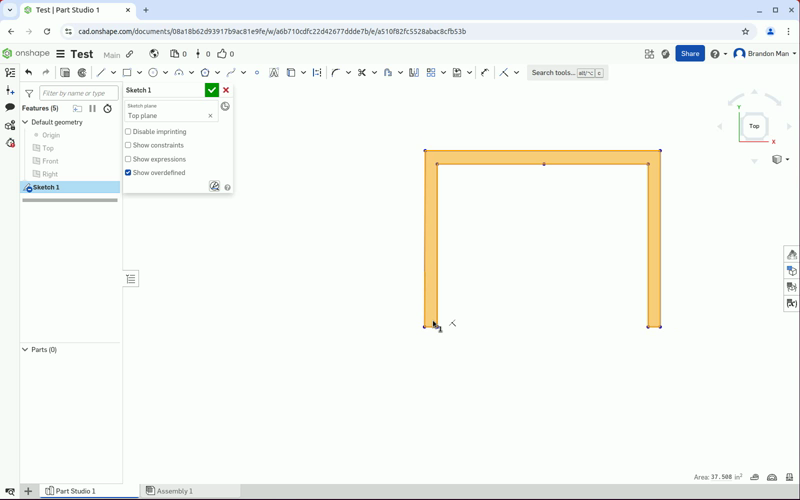
scroll(-6)
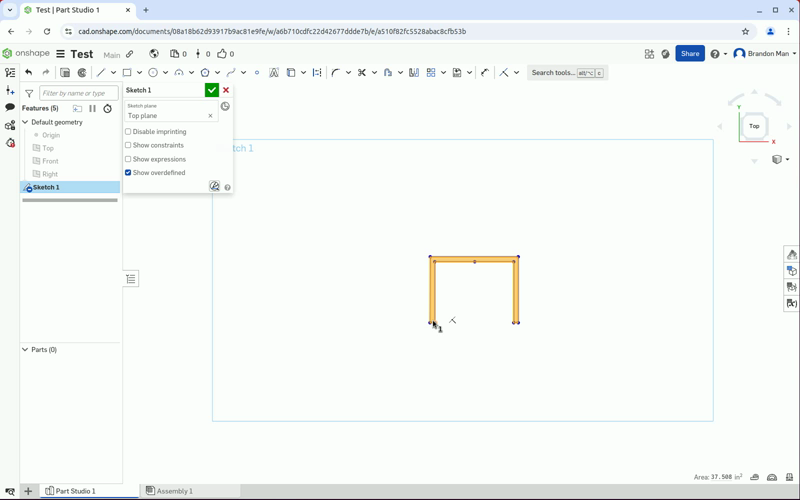
mouse_move(73, 352)
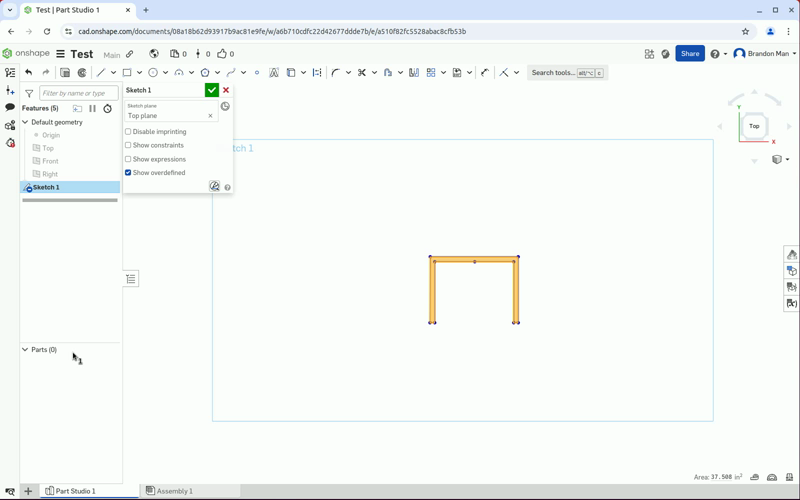
key(shift+y)
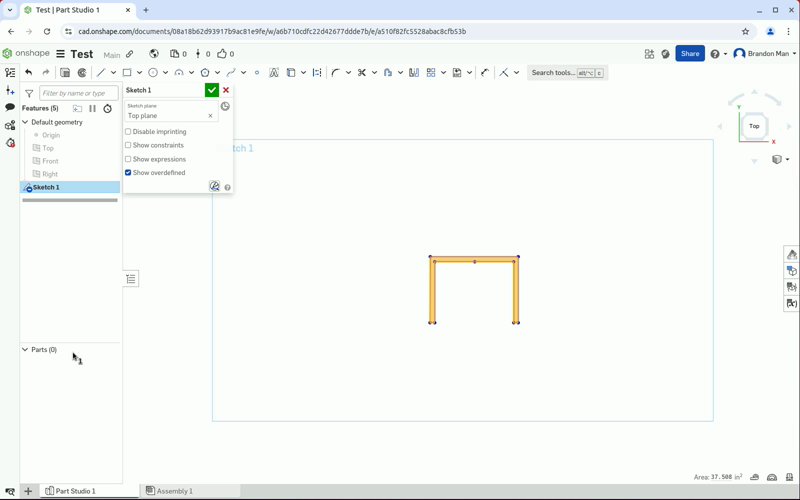
key(shift+e)
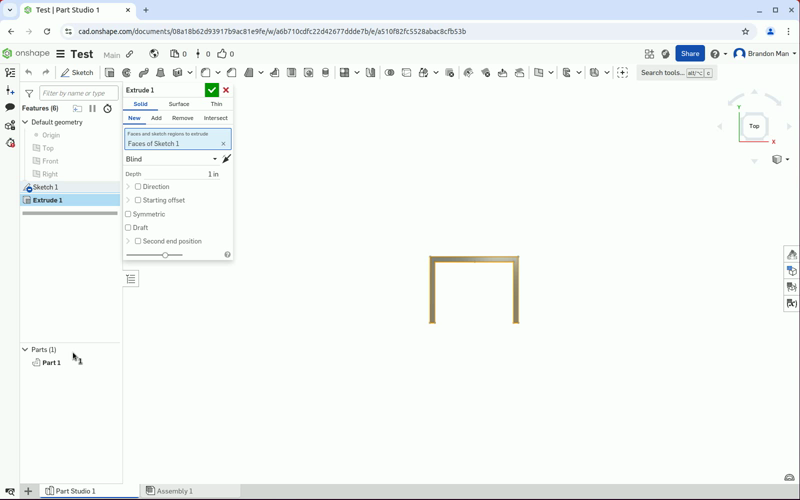
mouse_move(143, 106)
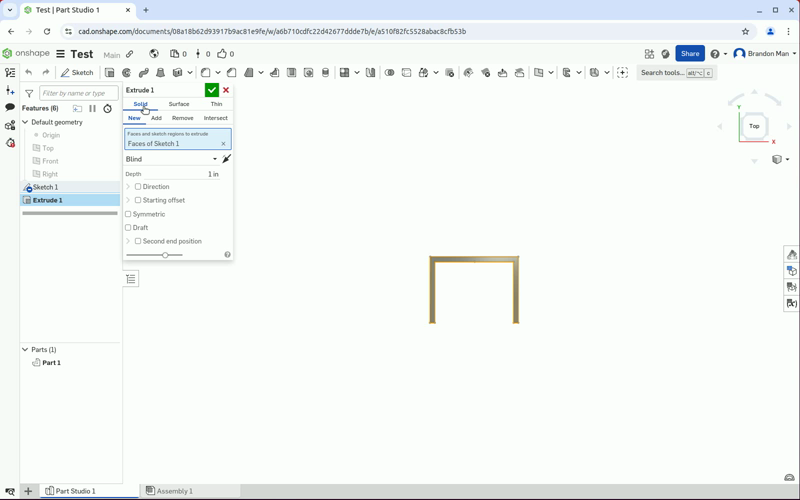
click(143, 106)
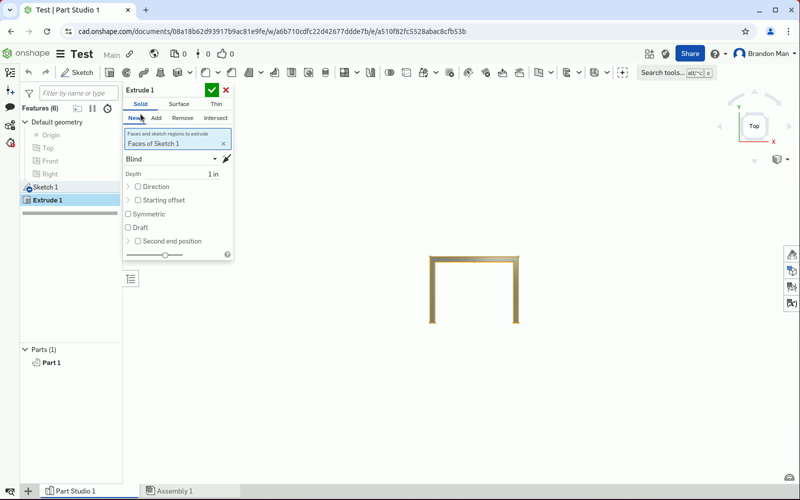
mouse_move(137, 120)
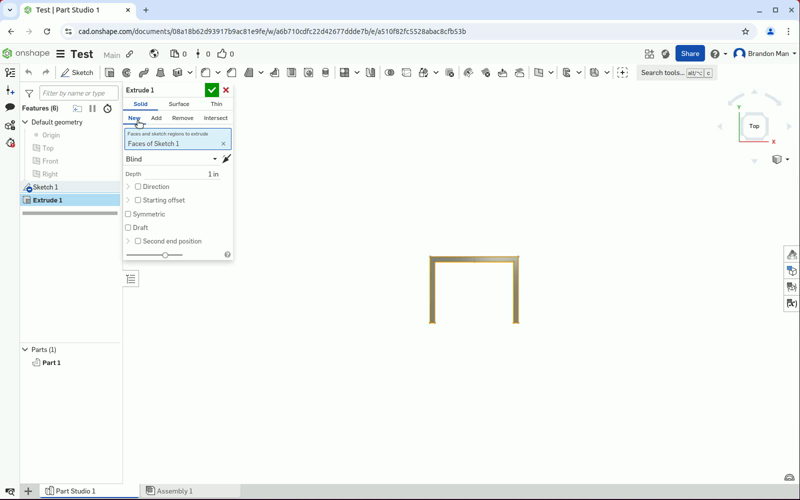
click(137, 120)
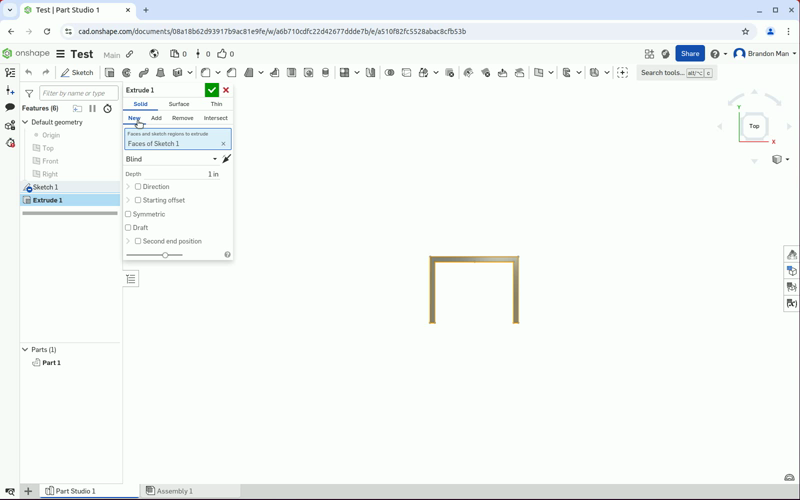
key(tab, 4)
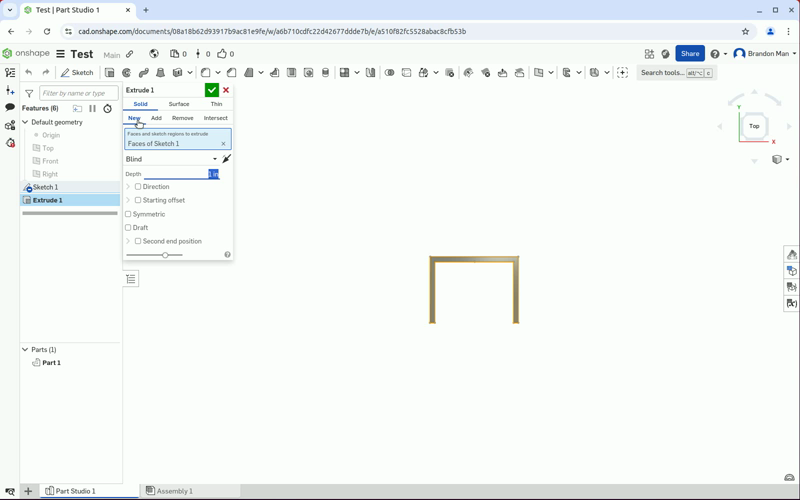
text(23.108)
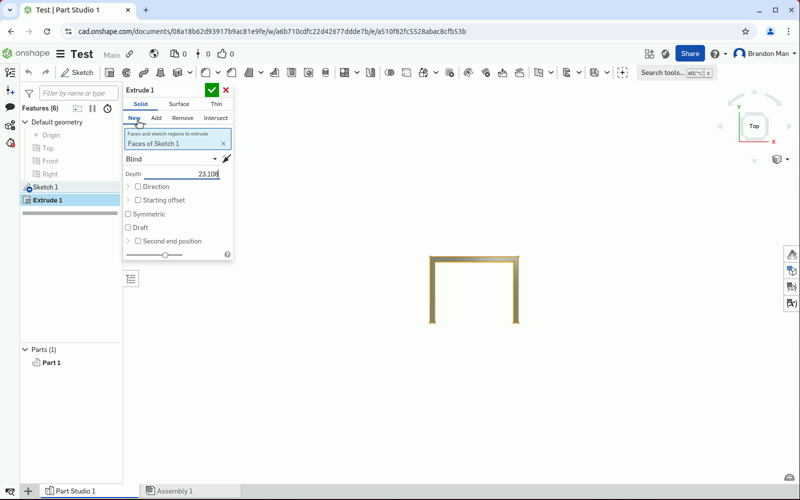
key(enter)
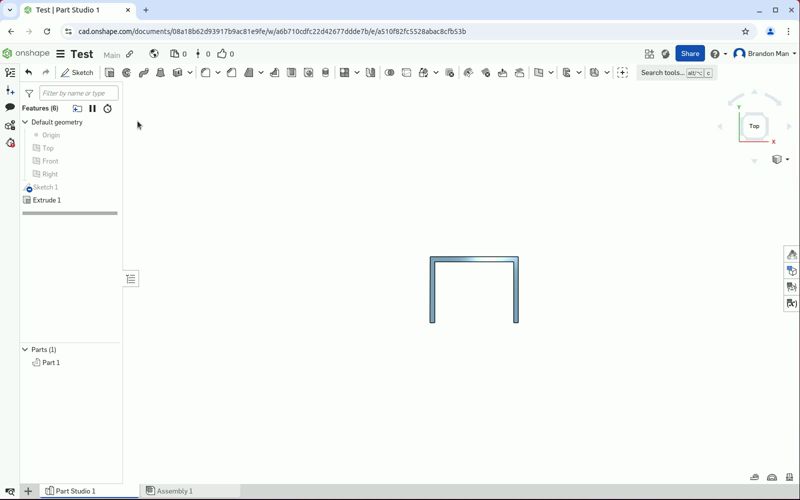
key(shift+h)
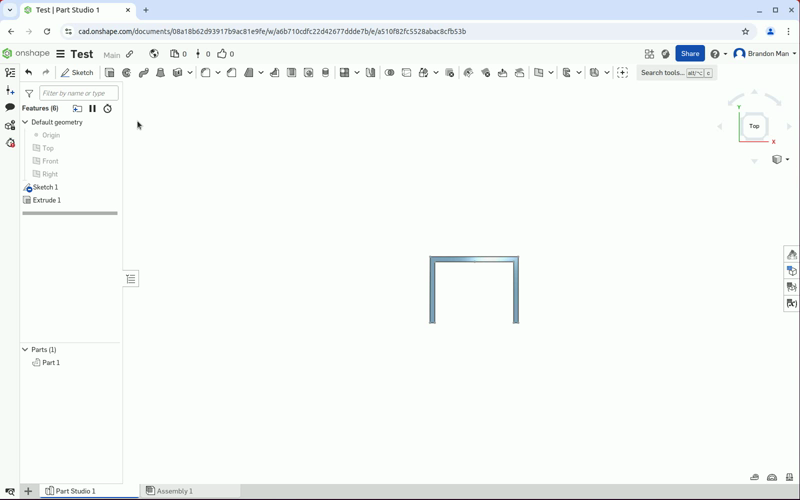
key(shift+h)
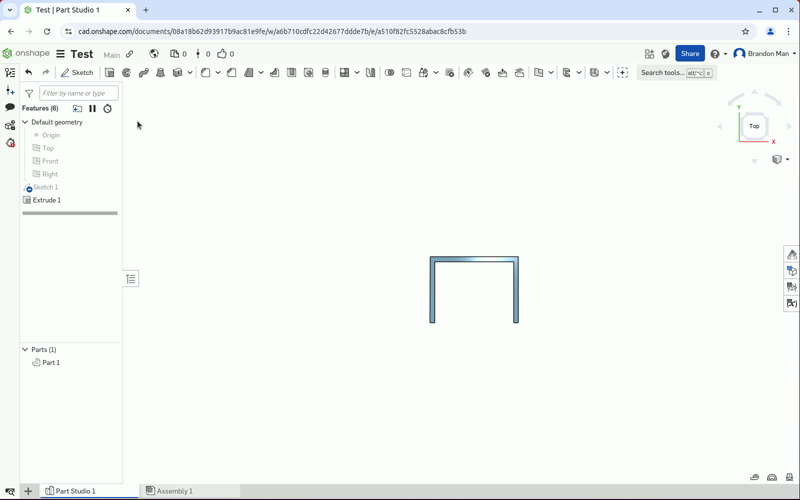
mouse_move(73, 189)
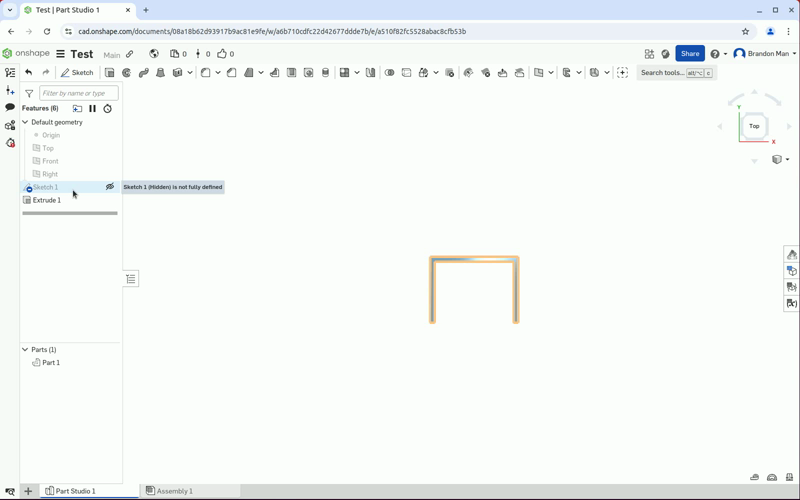
click(73, 189)
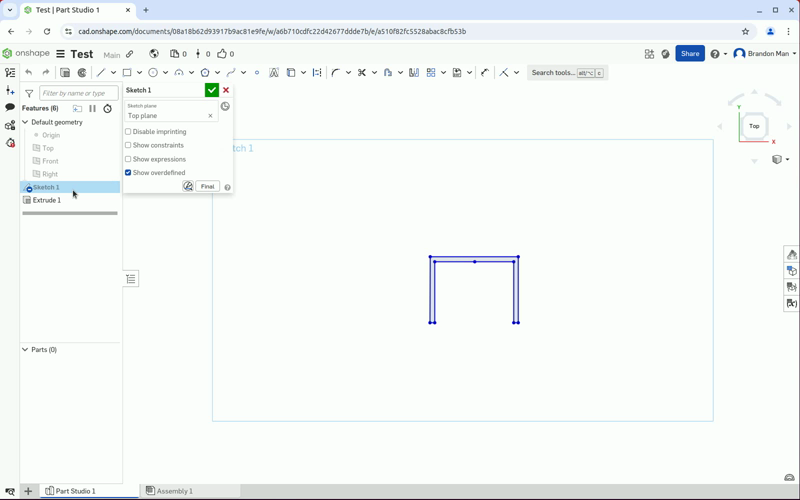
mouse_move(229, 92)
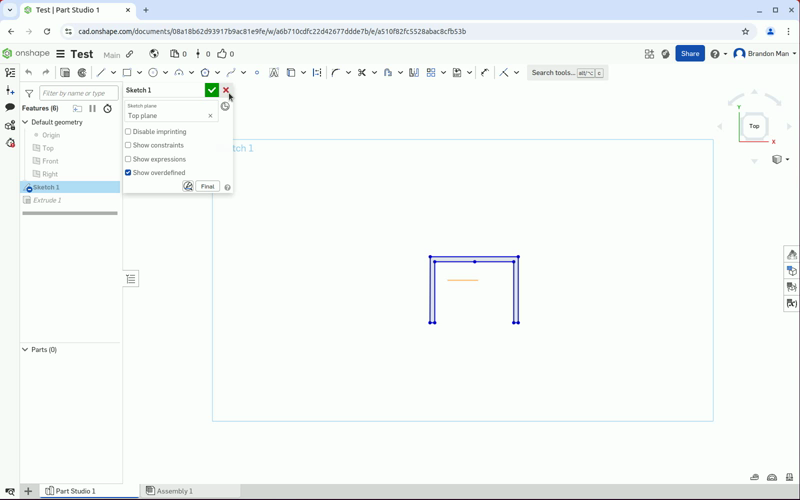
click(229, 92)
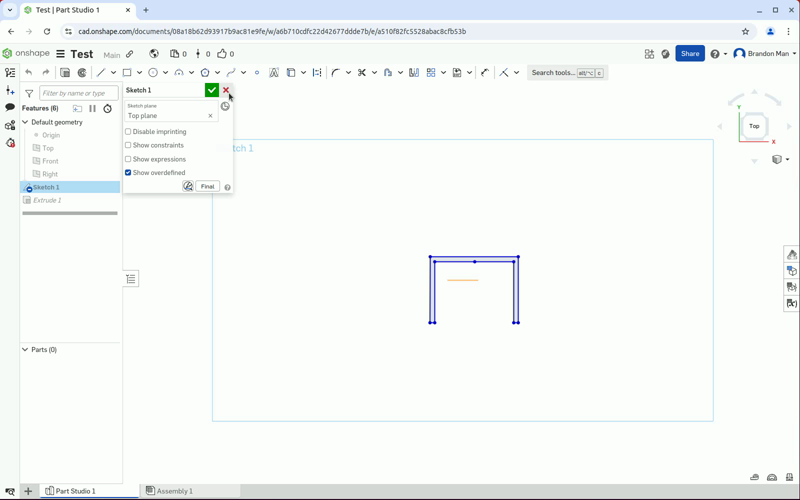
key(shift+s)
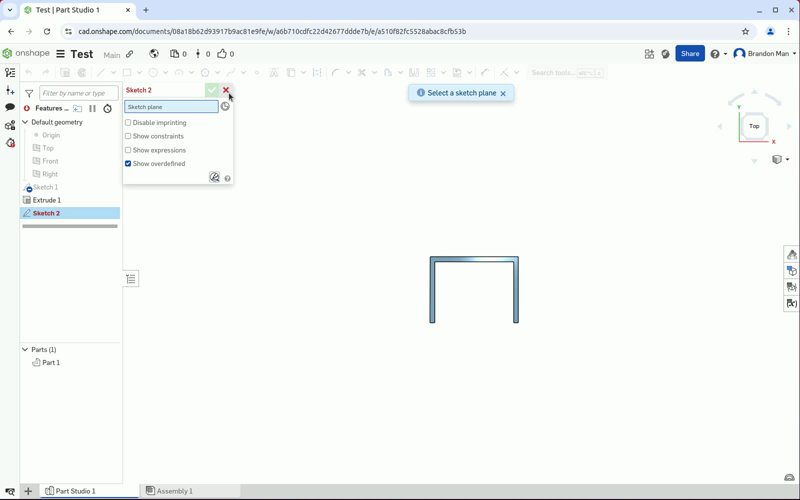
mouse_move(73, 150)
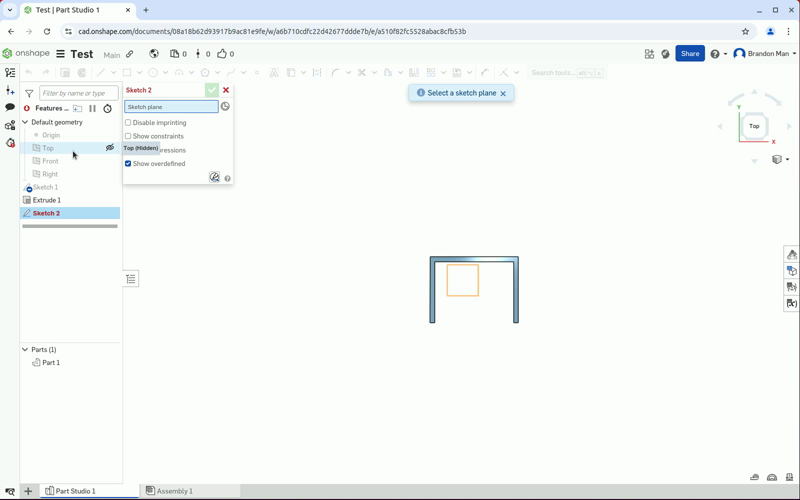
click(73, 150)
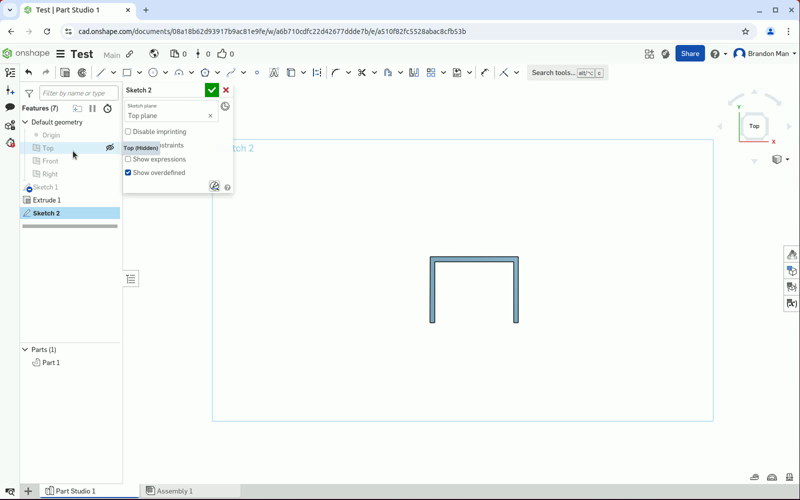
mouse_move(73, 352)
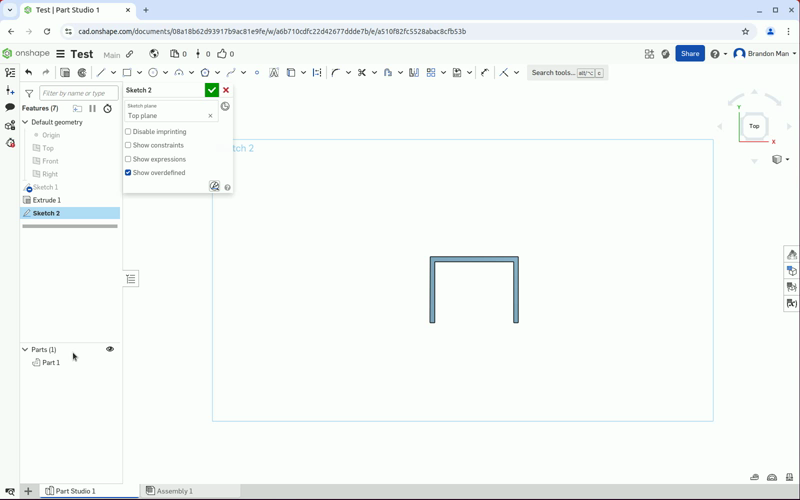
key(y)
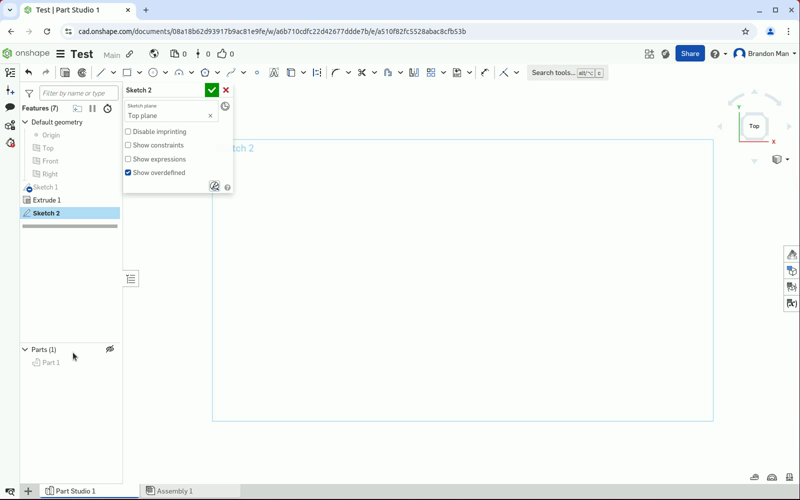
key(l)
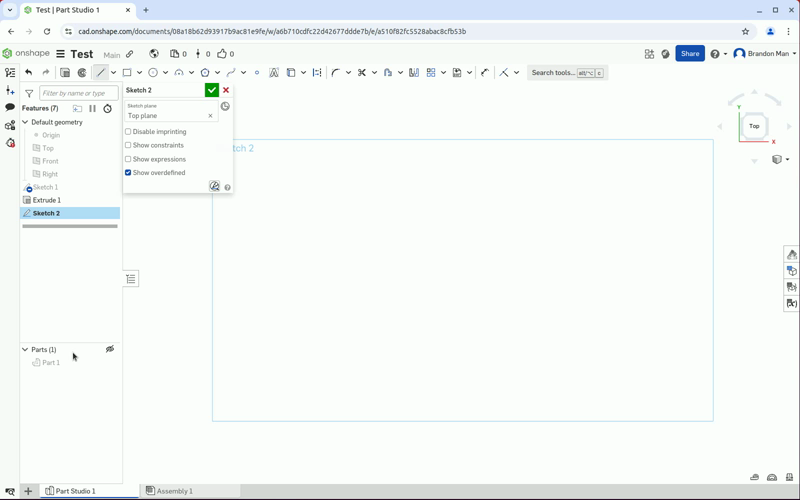
key_down(shift)
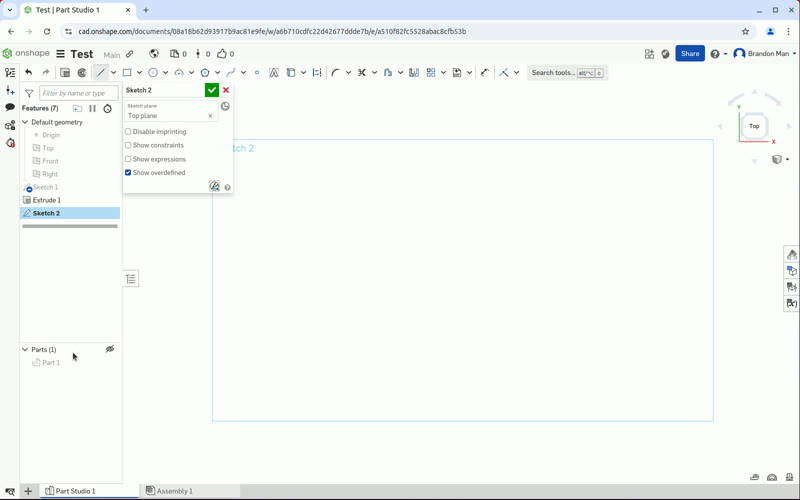
mouse_move(471, 330)
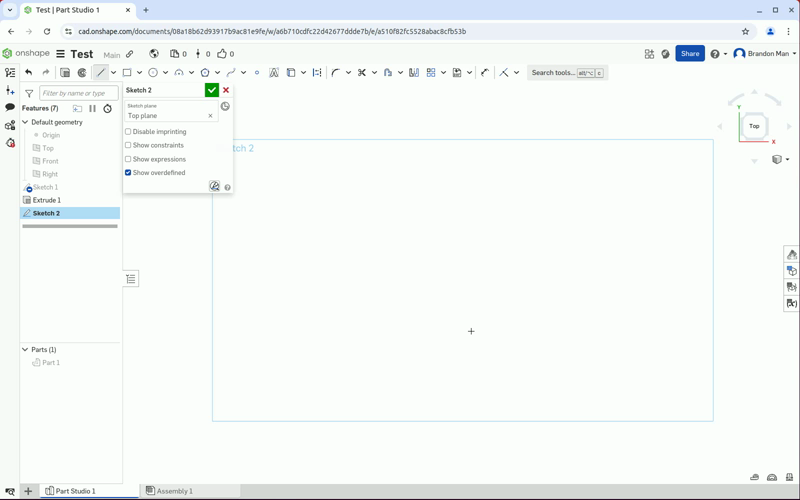
click(471, 330)
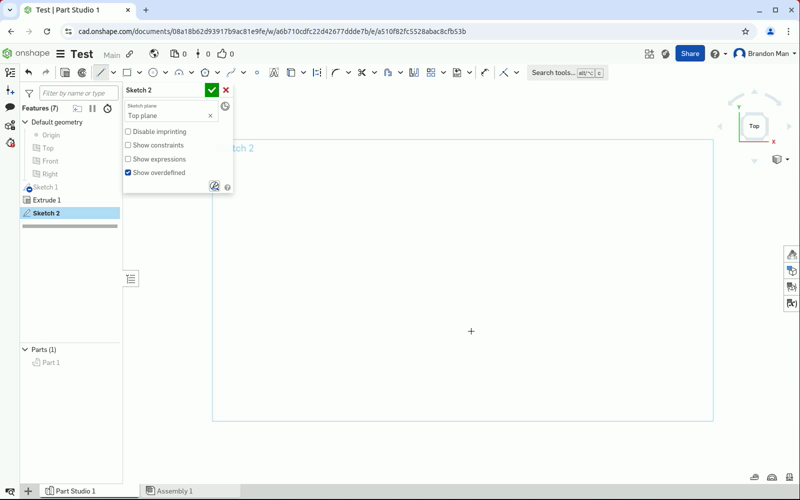
key_up(shift)
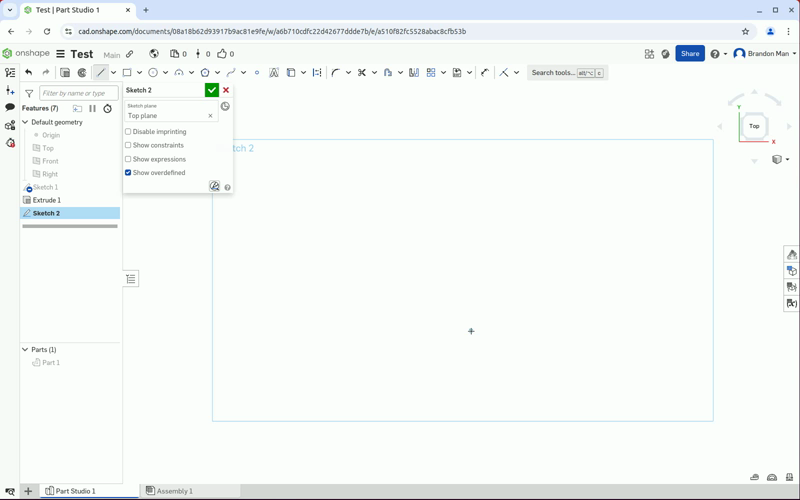
key_down(shift)
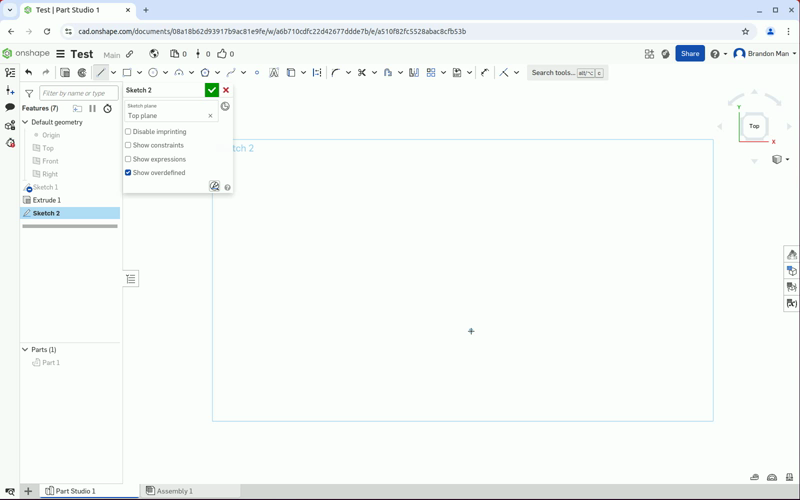
mouse_move(501, 330)
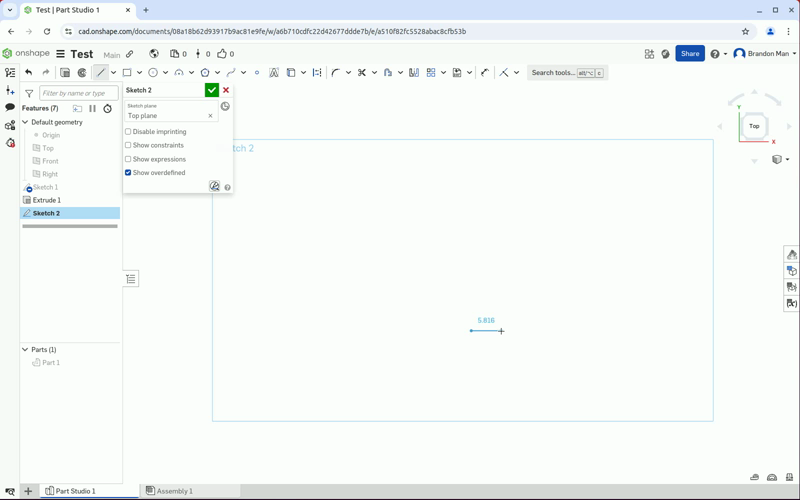
mouse_move(476, 330)
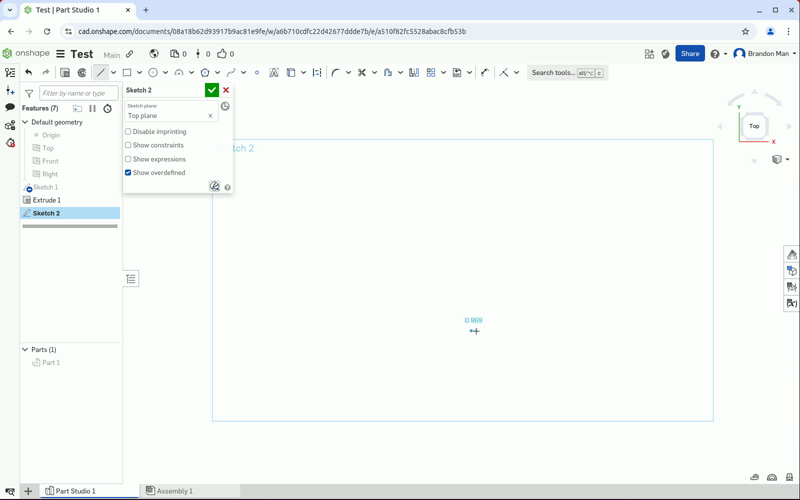
scroll(6)
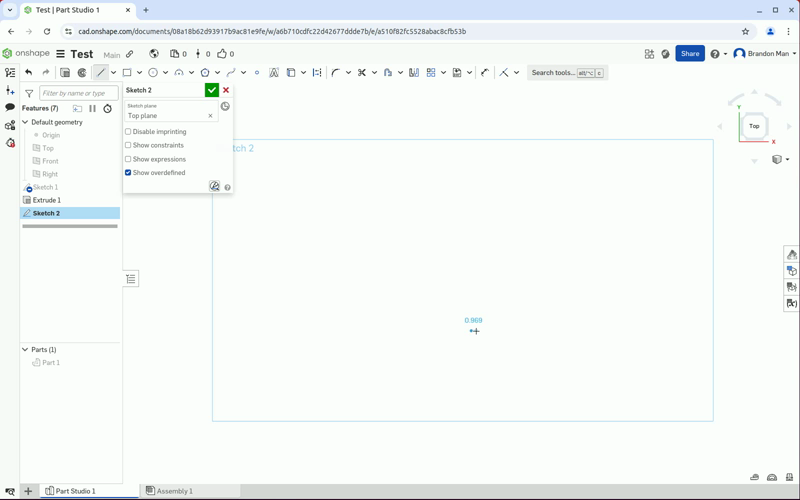
scroll(6)
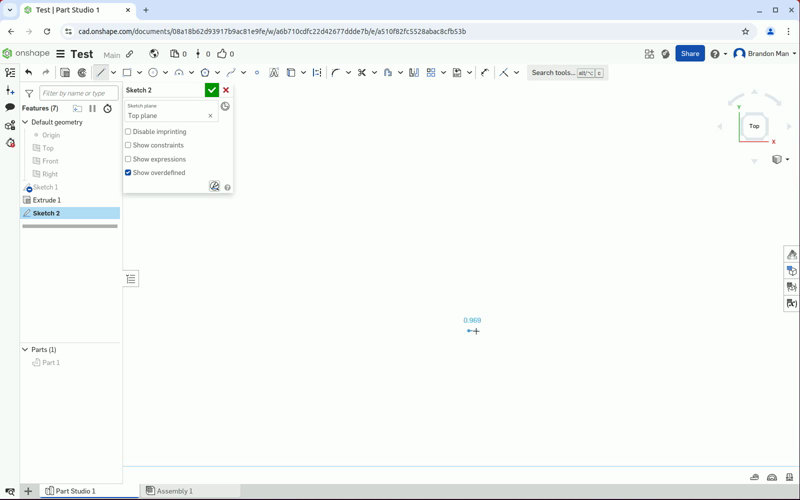
scroll(6)
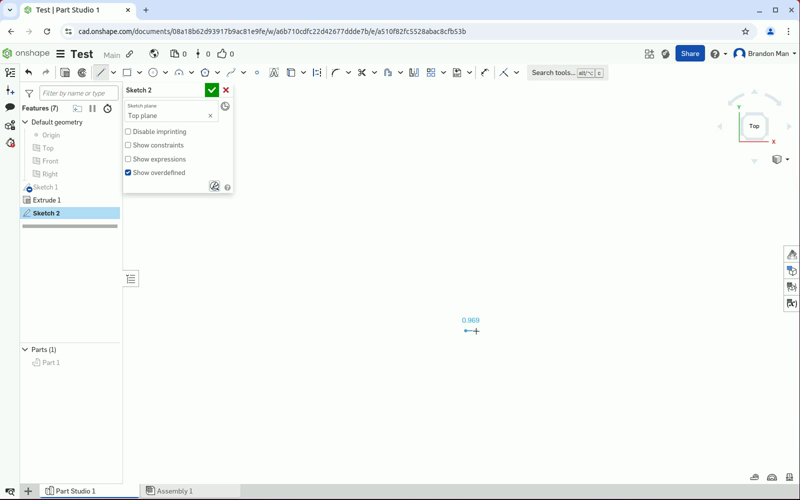
scroll(6)
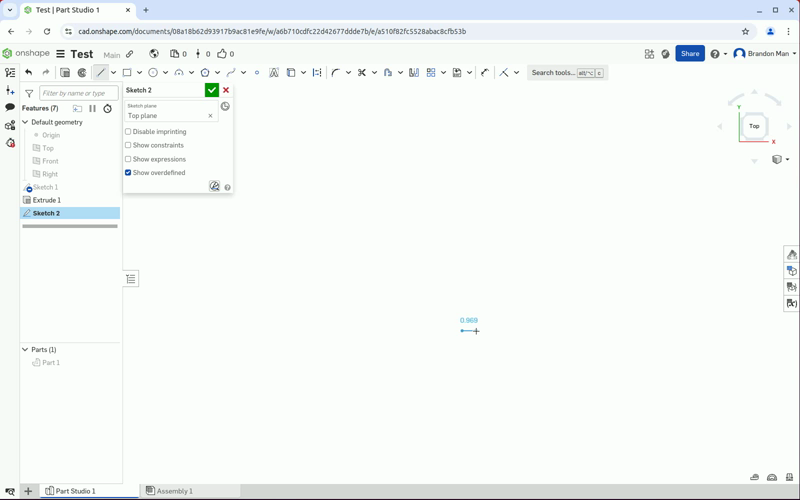
scroll(6)
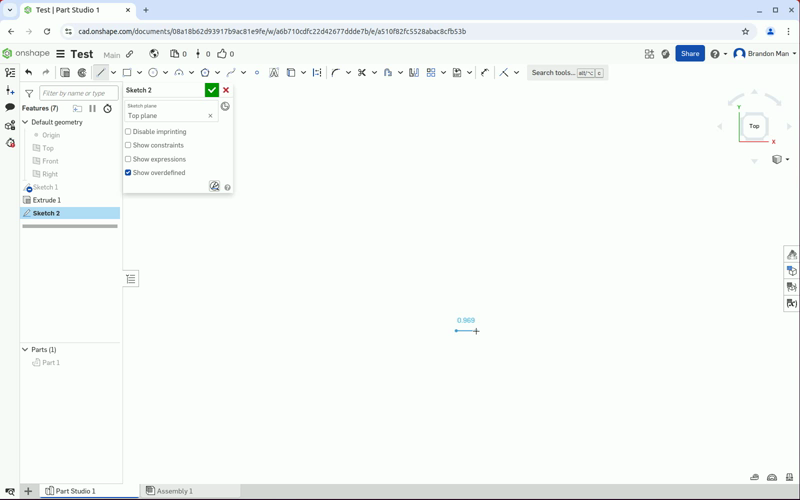
scroll(6)
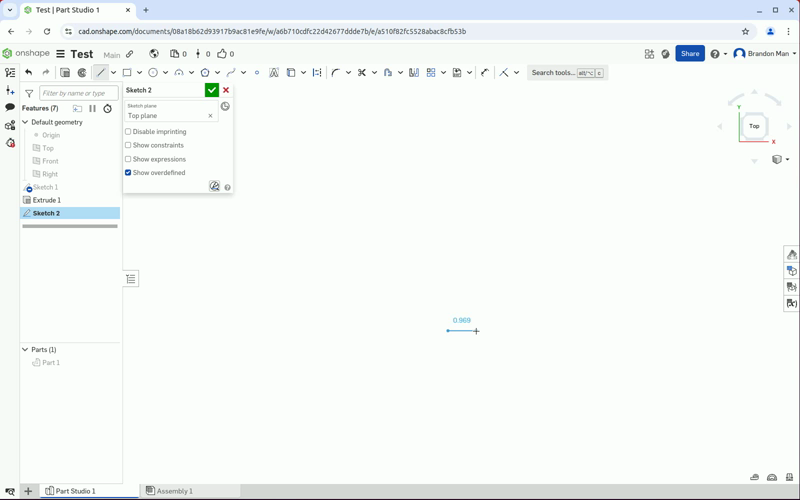
scroll(6)
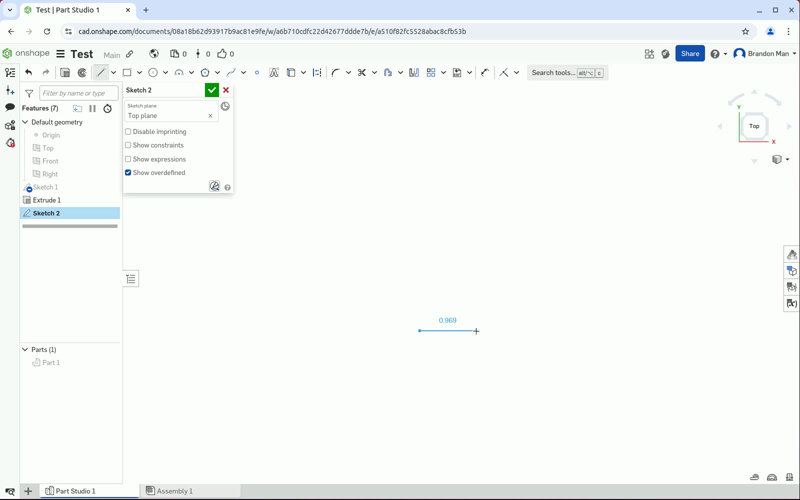
click(476, 330)
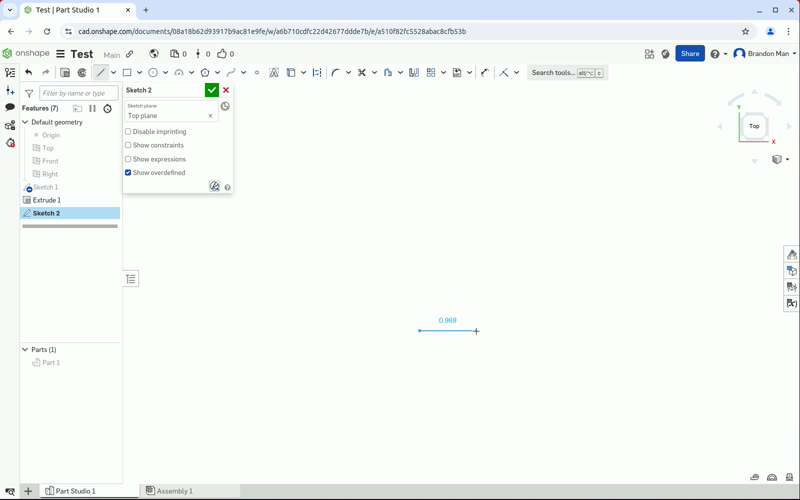
scroll(-6)
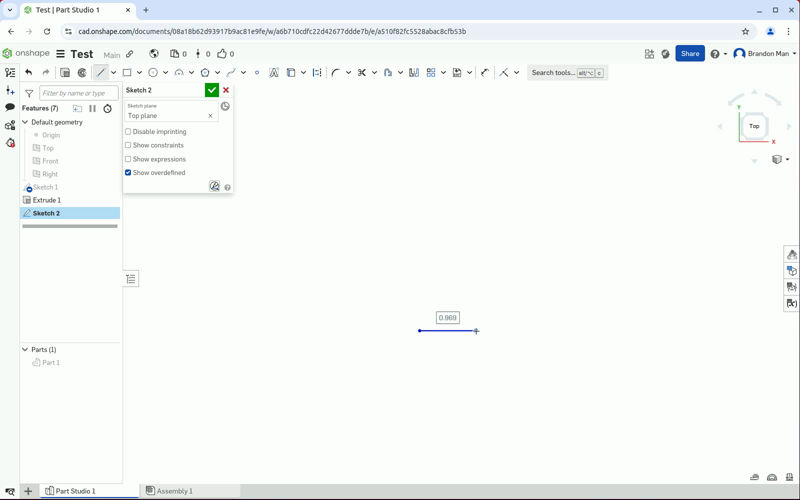
scroll(-6)
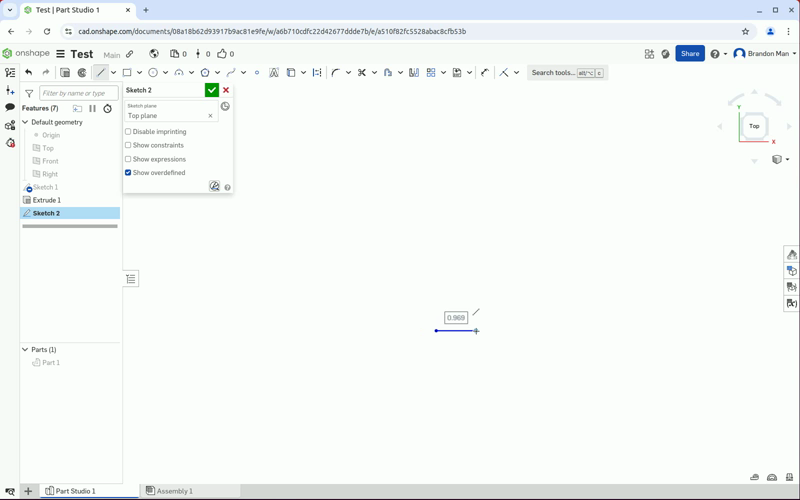
scroll(-6)
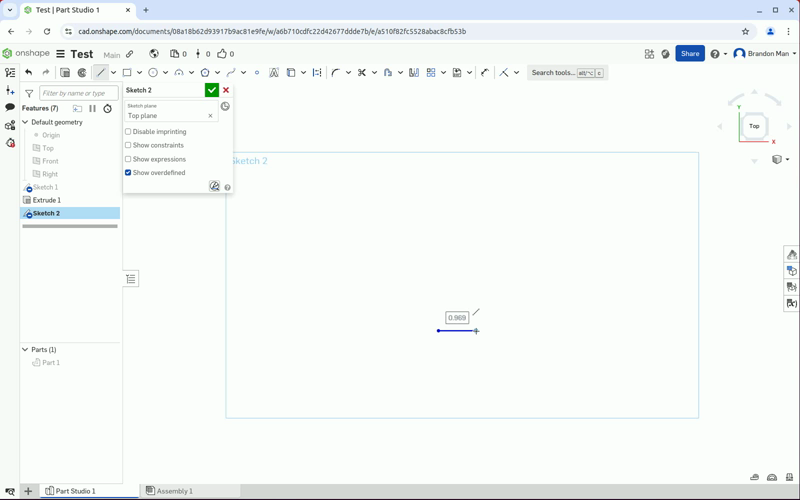
scroll(-6)
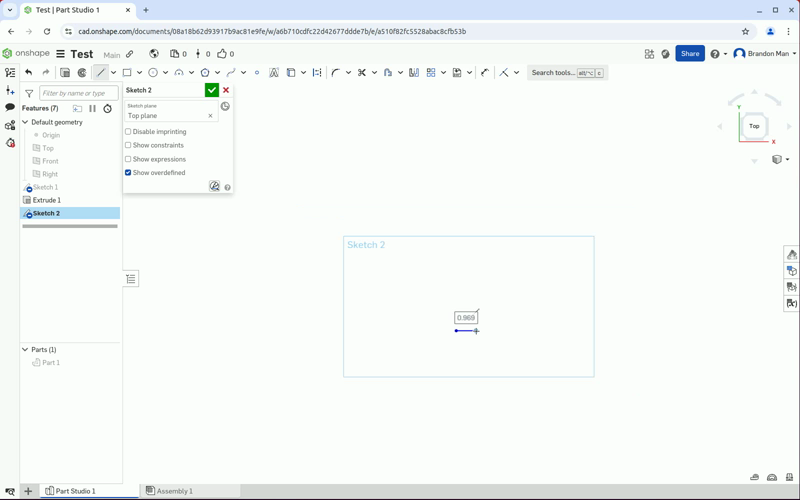
scroll(-6)
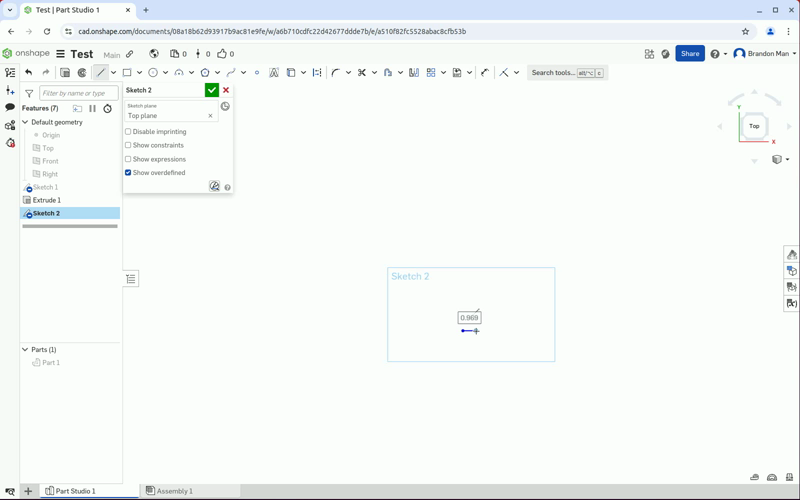
scroll(-6)
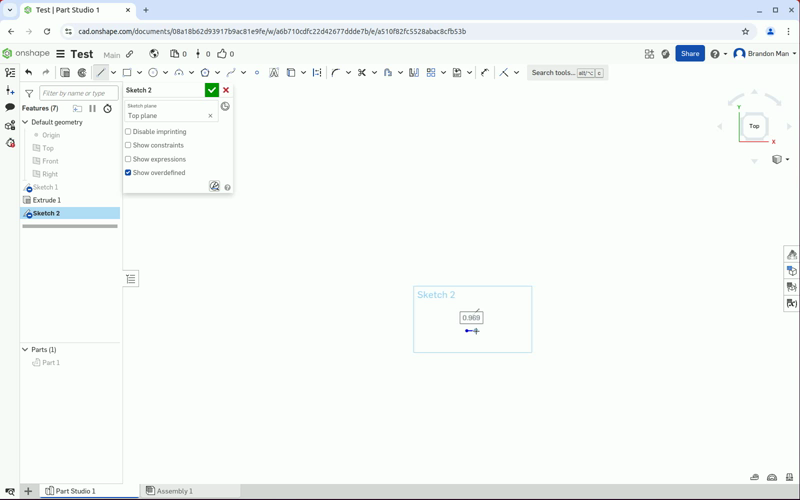
scroll(-6)
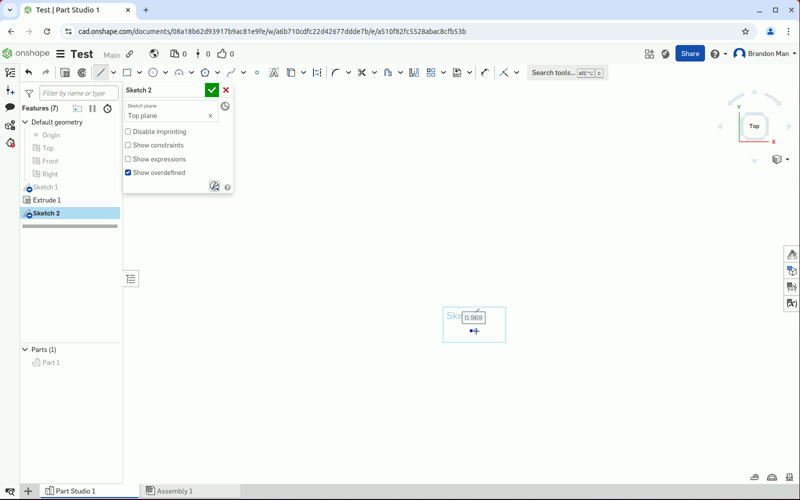
key_up(shift)
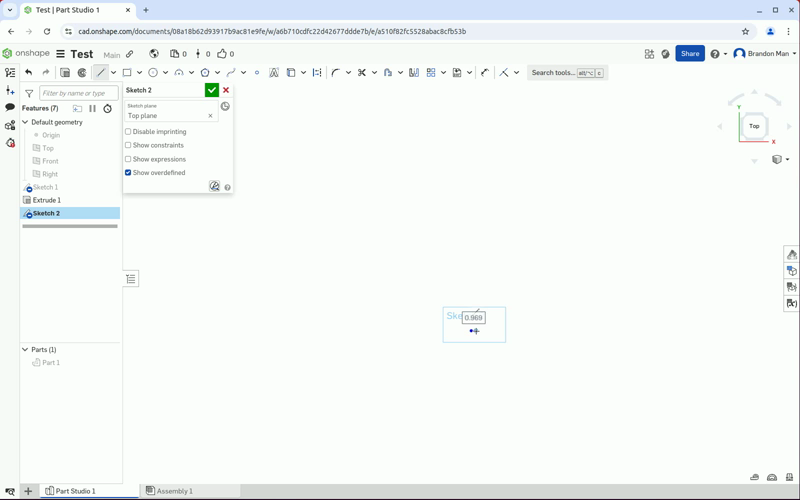
key_down(shift)
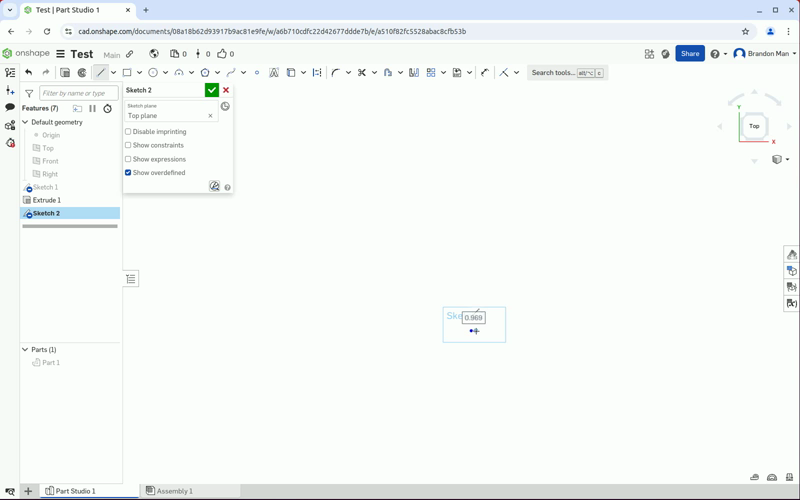
mouse_move(506, 330)
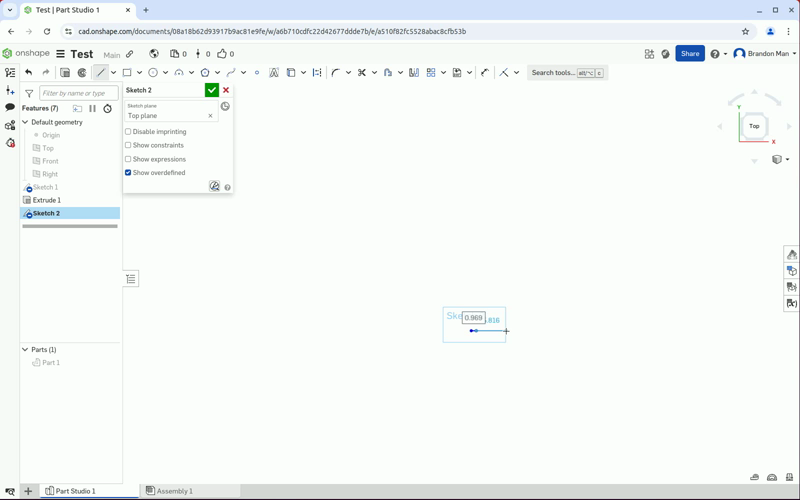
mouse_move(476, 298)
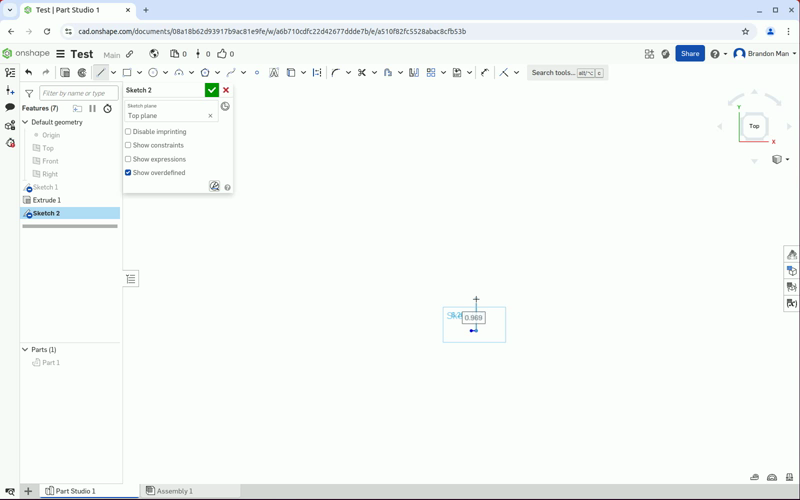
click(476, 298)
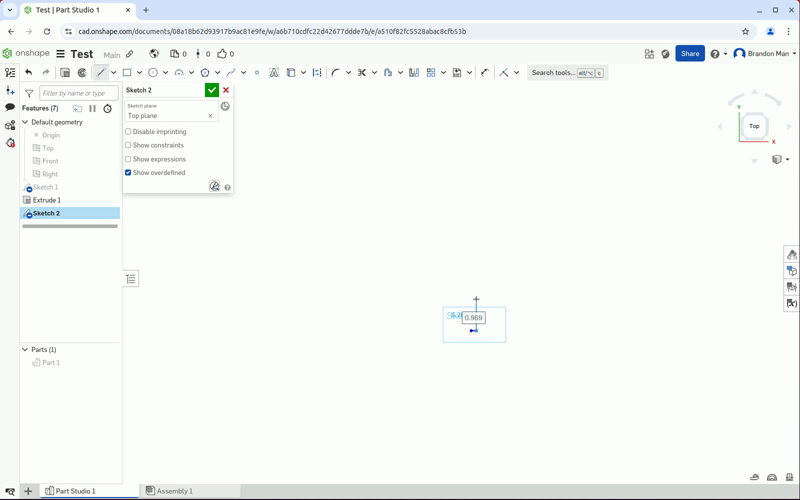
key_up(shift)
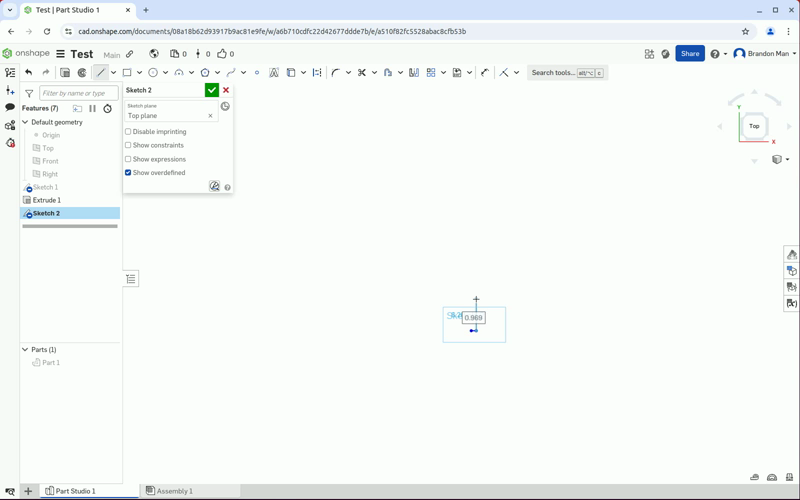
key_down(shift)
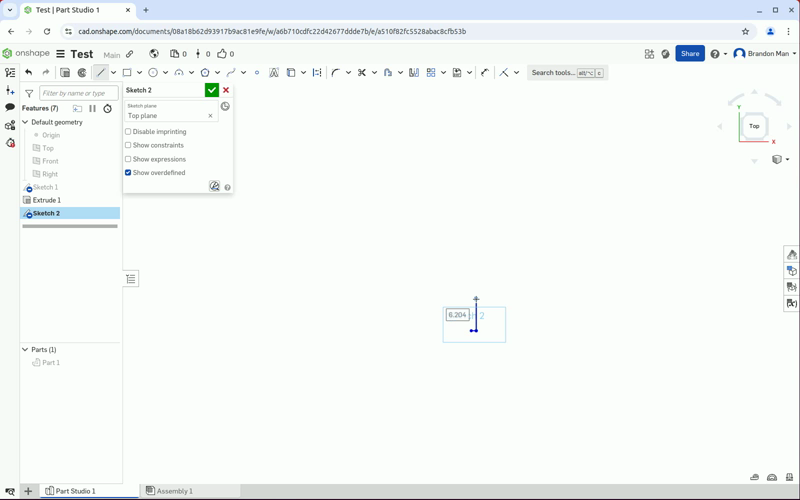
mouse_move(506, 298)
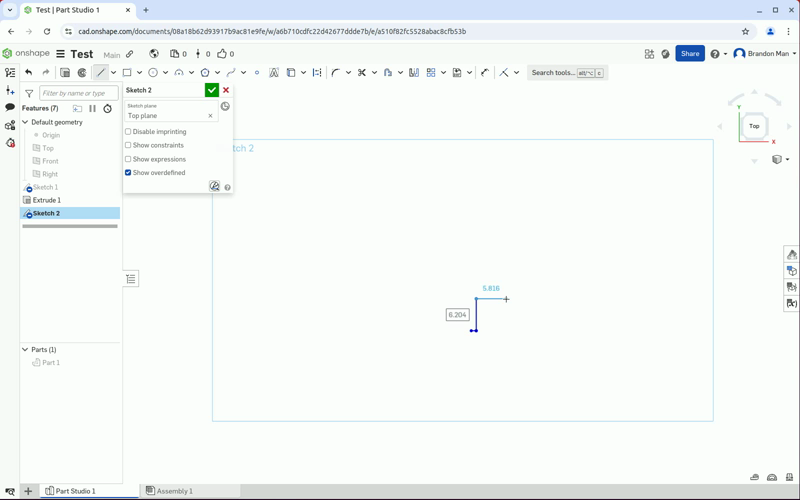
mouse_move(473, 298)
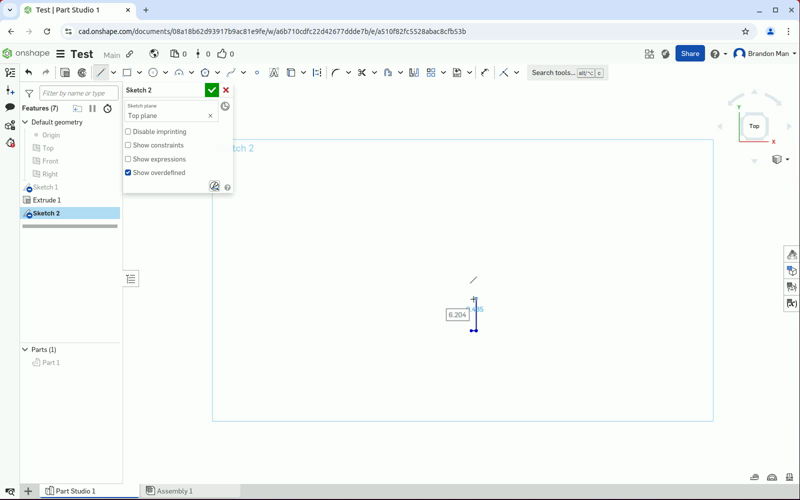
scroll(6)
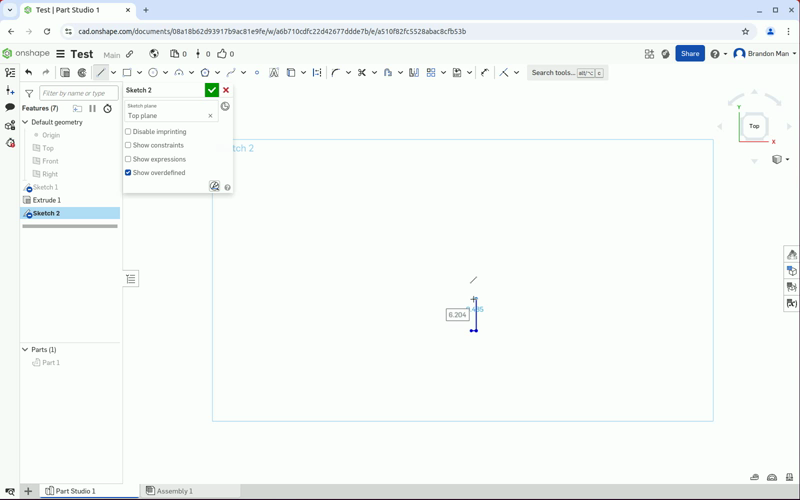
scroll(6)
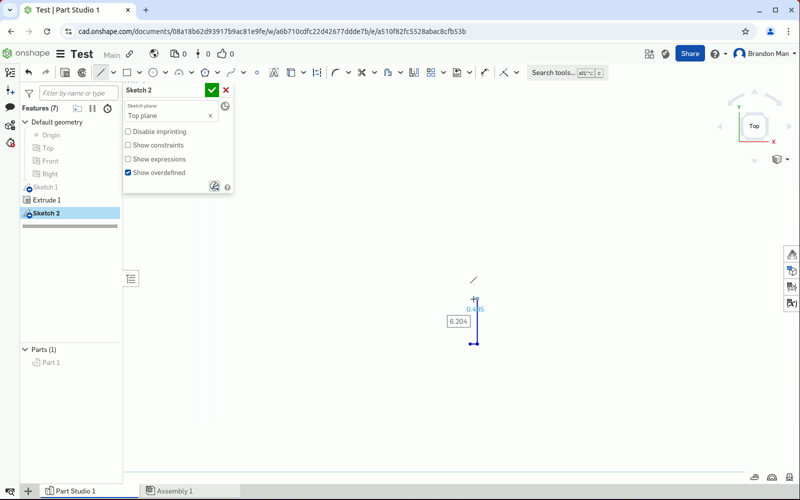
scroll(6)
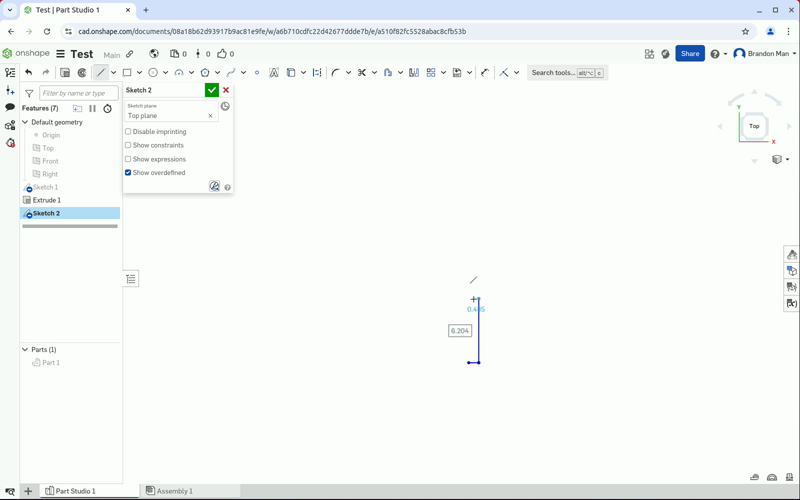
scroll(6)
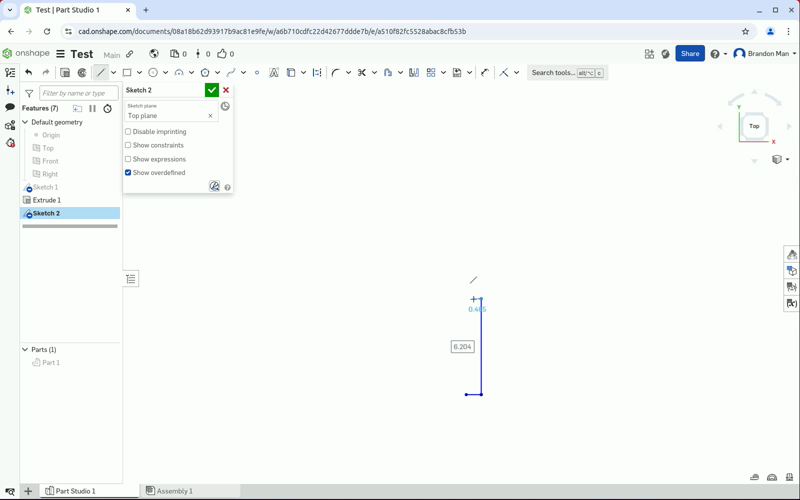
scroll(6)
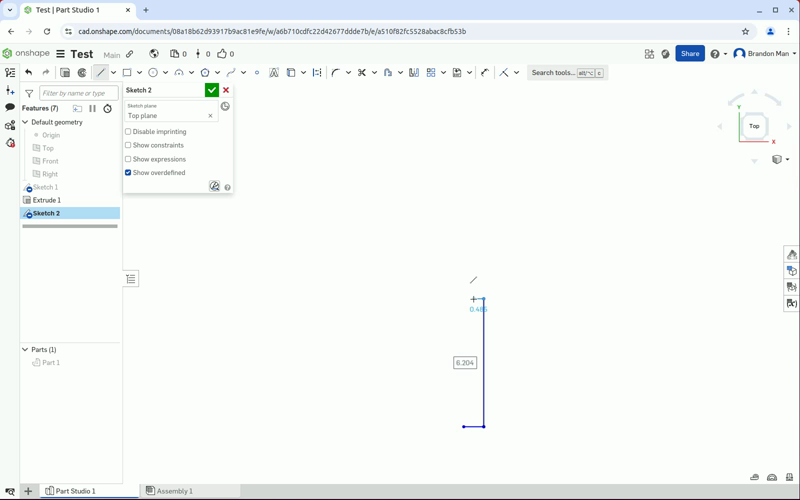
scroll(6)
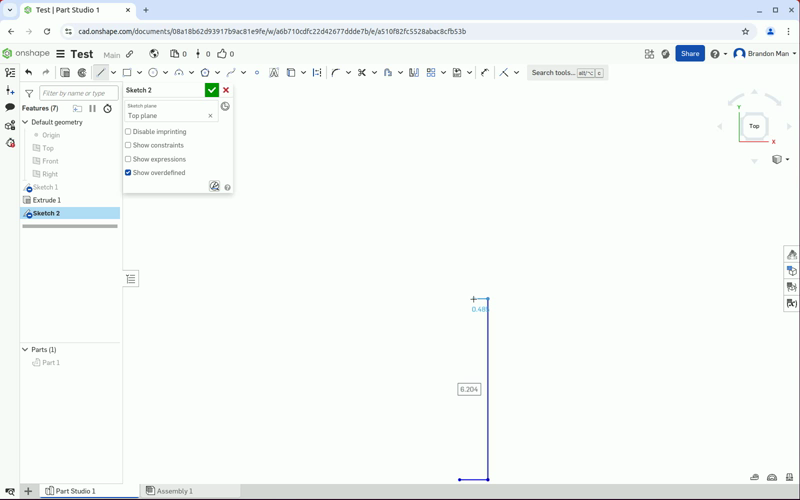
scroll(6)
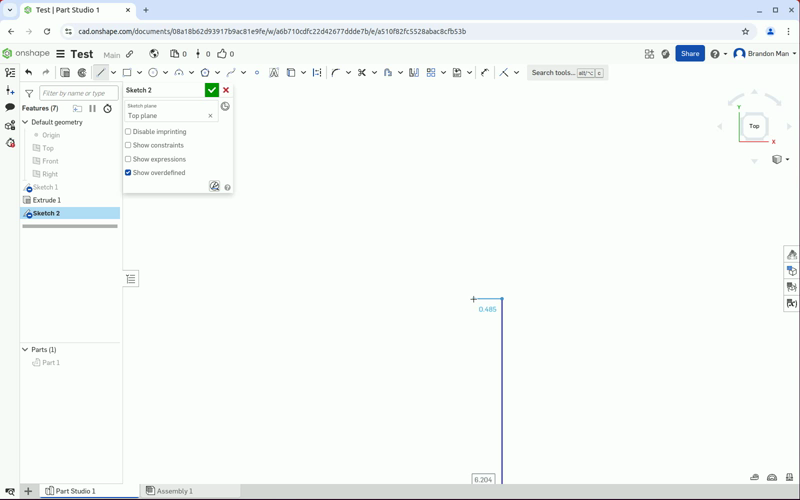
click(473, 298)
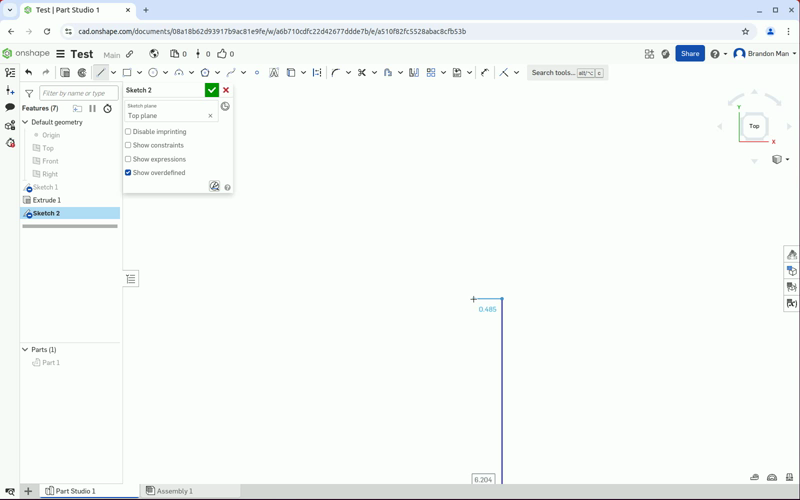
scroll(-6)
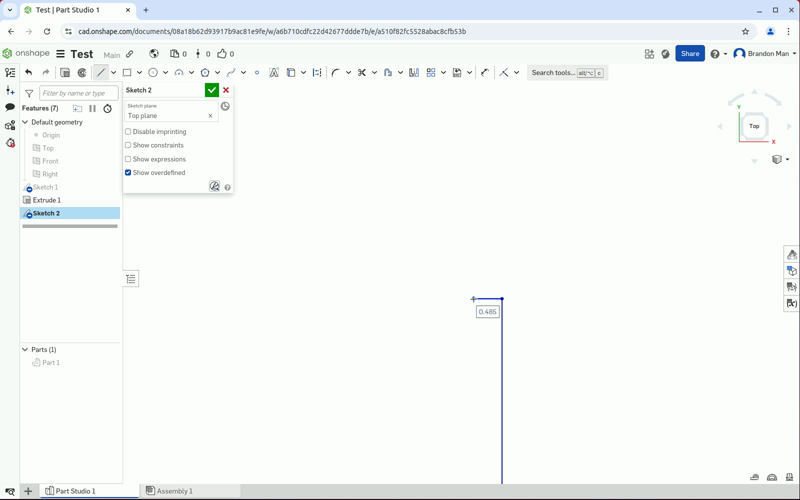
scroll(-6)
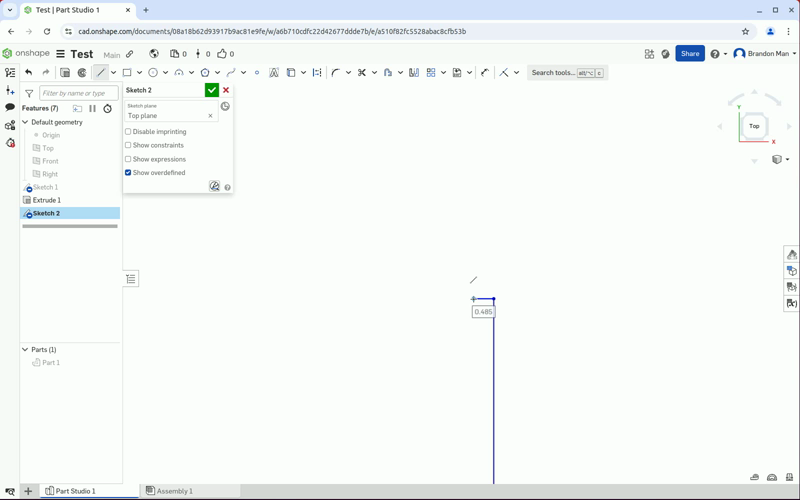
scroll(-6)
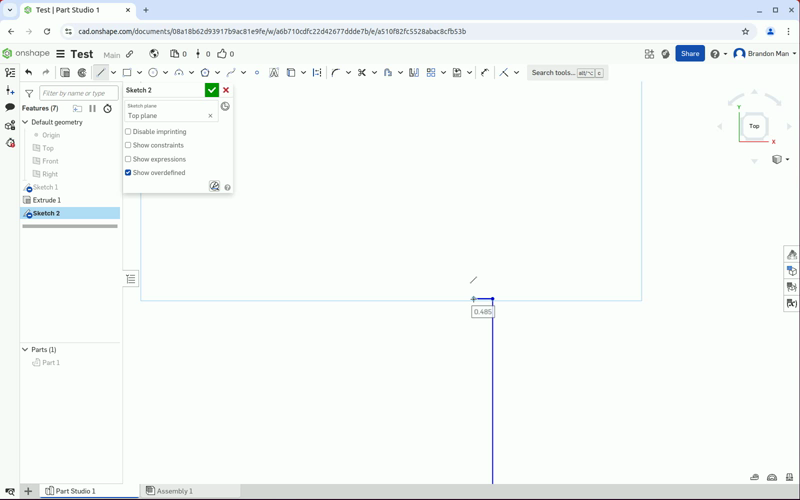
scroll(-6)
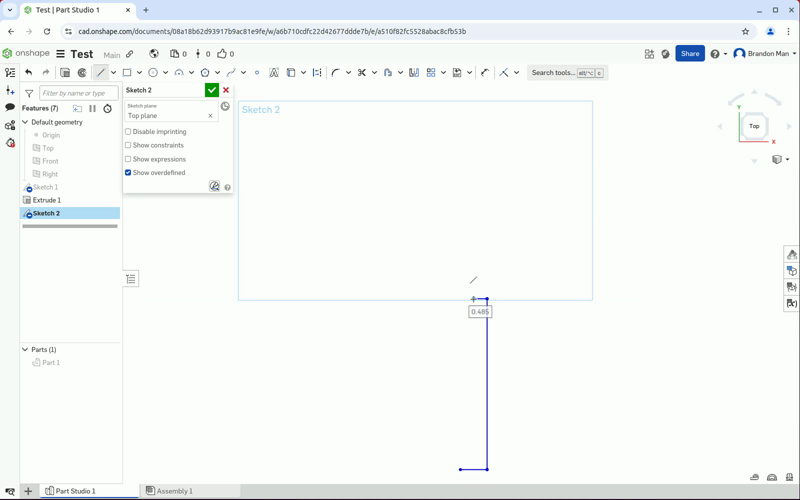
scroll(-6)
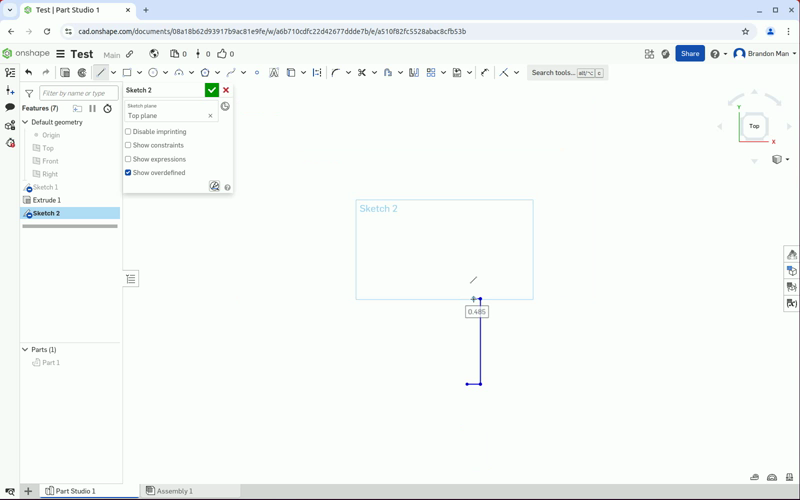
scroll(-6)
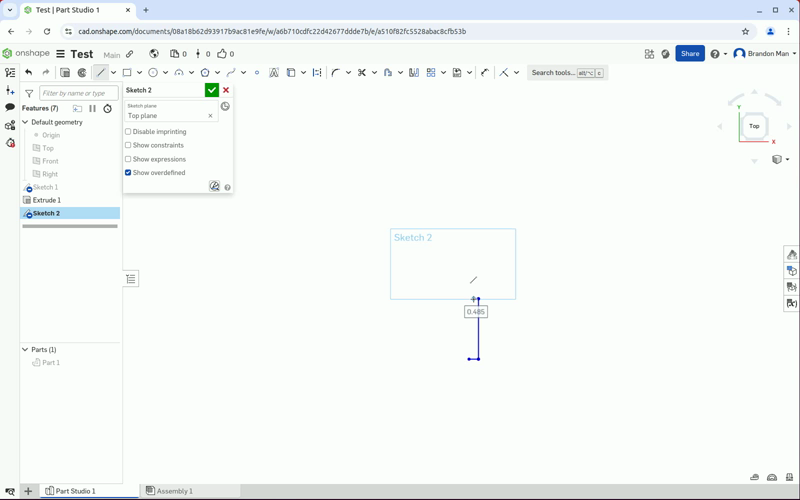
scroll(-6)
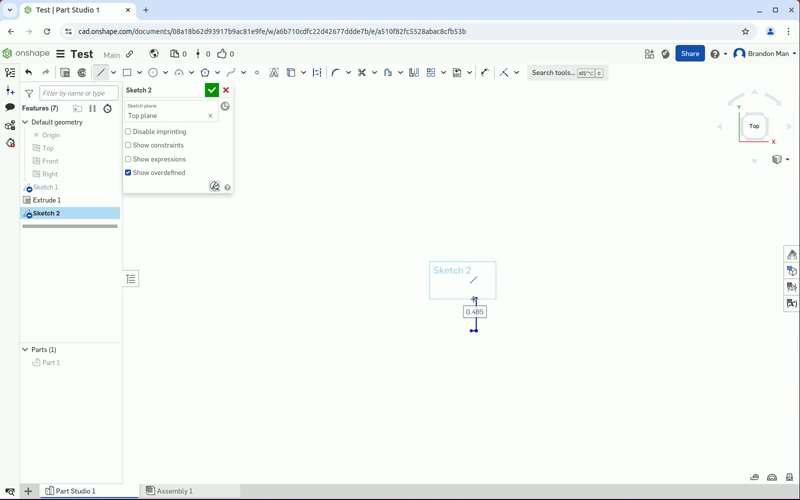
key_up(shift)
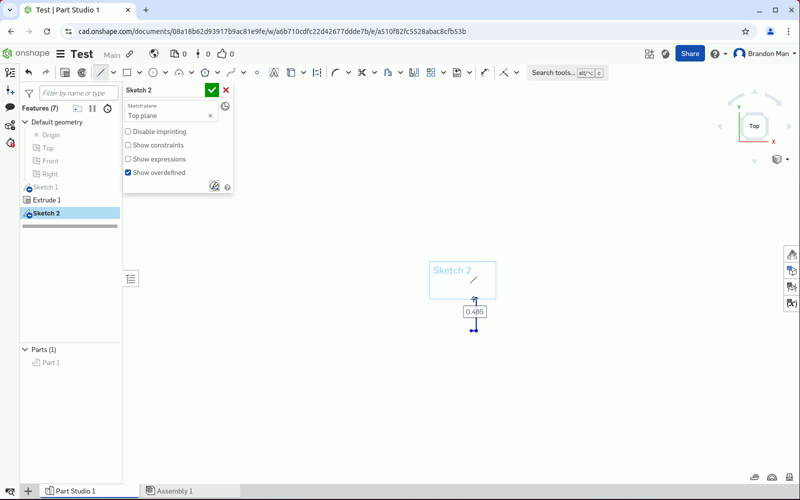
key_down(shift)
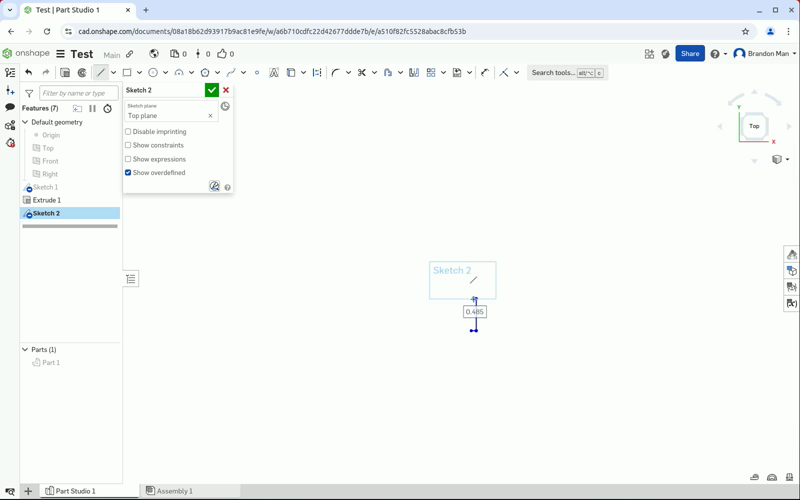
mouse_move(503, 298)
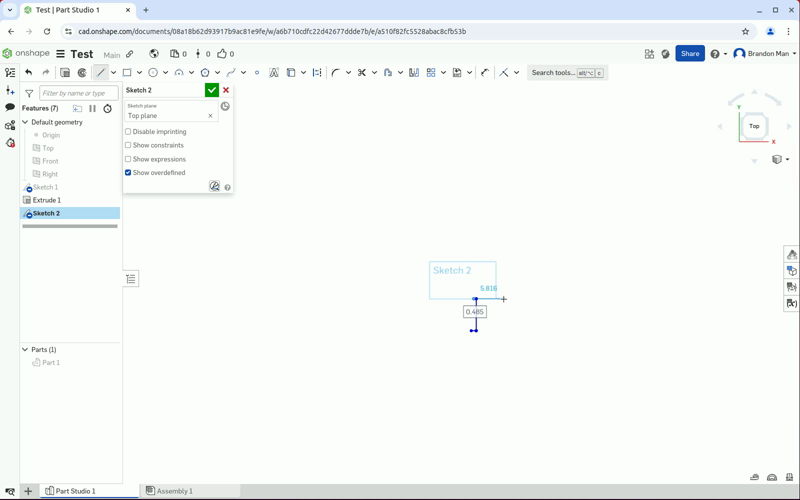
mouse_move(471, 298)
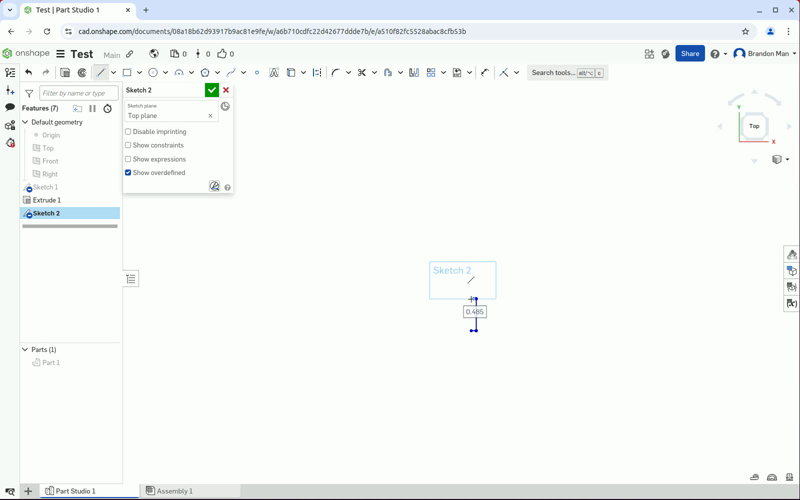
scroll(6)
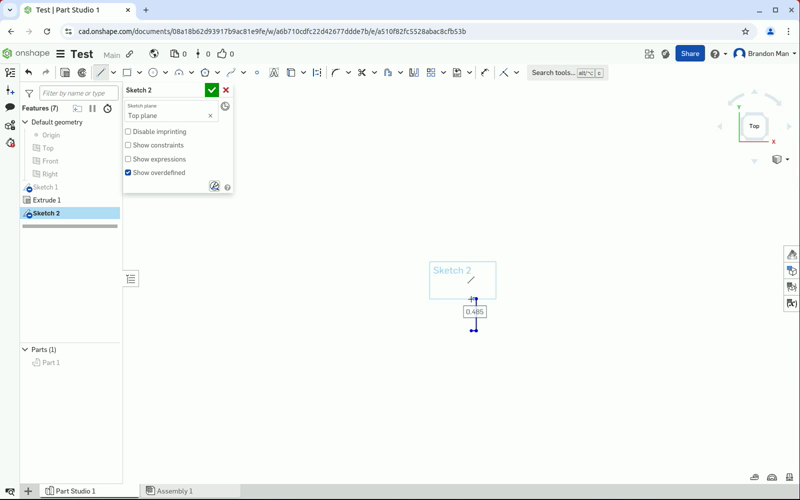
scroll(6)
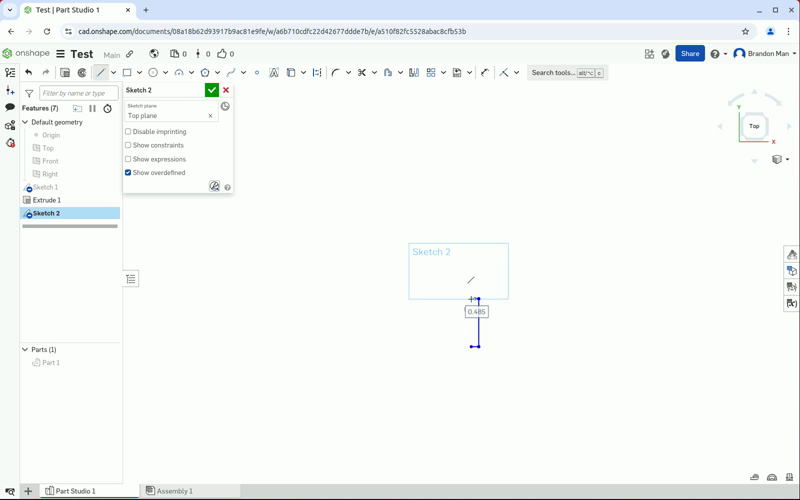
scroll(6)
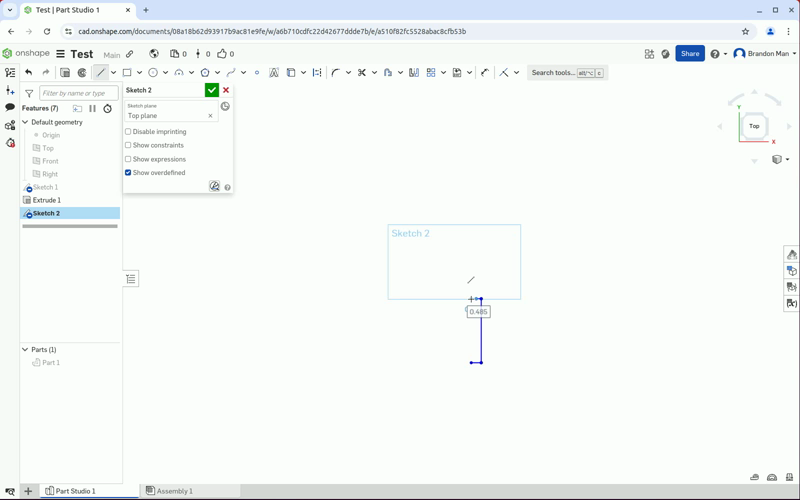
scroll(6)
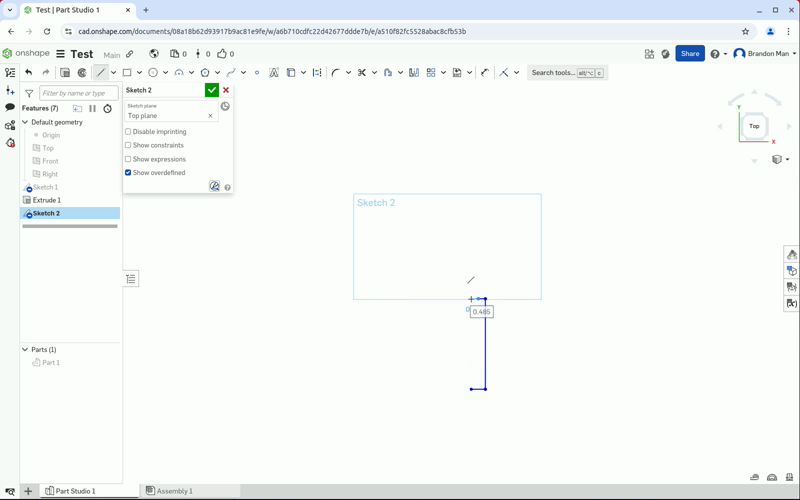
scroll(6)
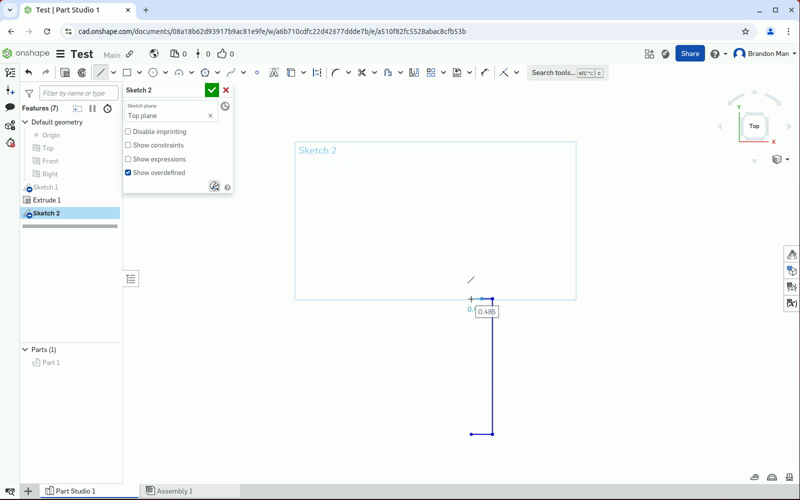
scroll(6)
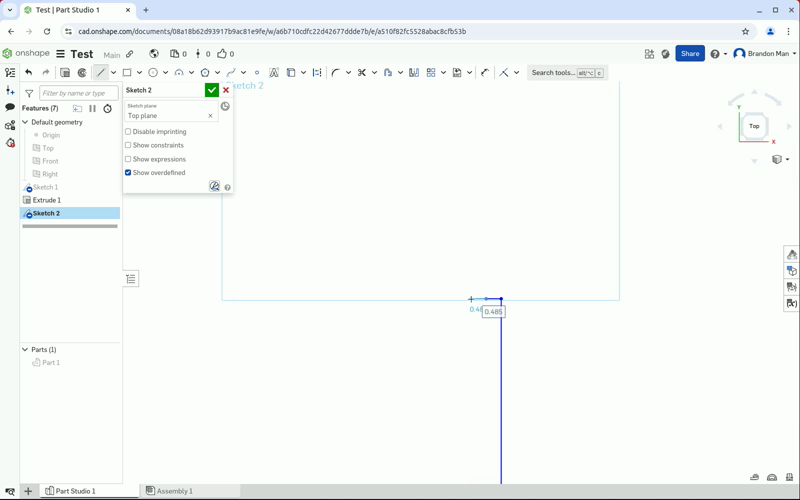
scroll(6)
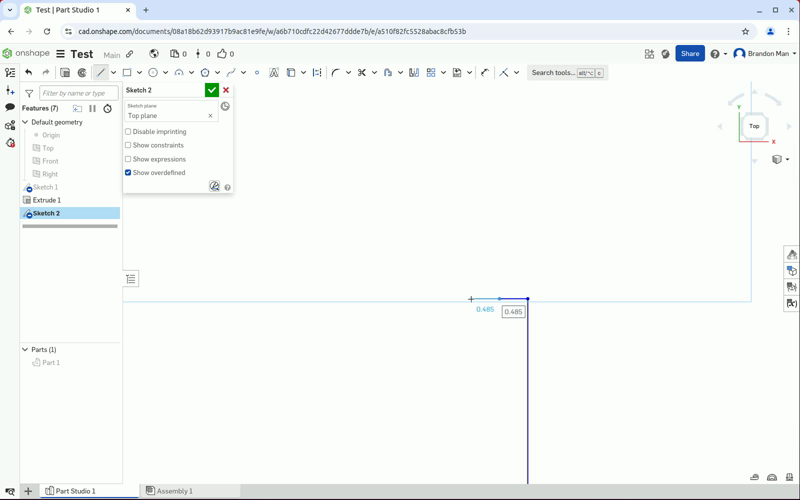
click(471, 298)
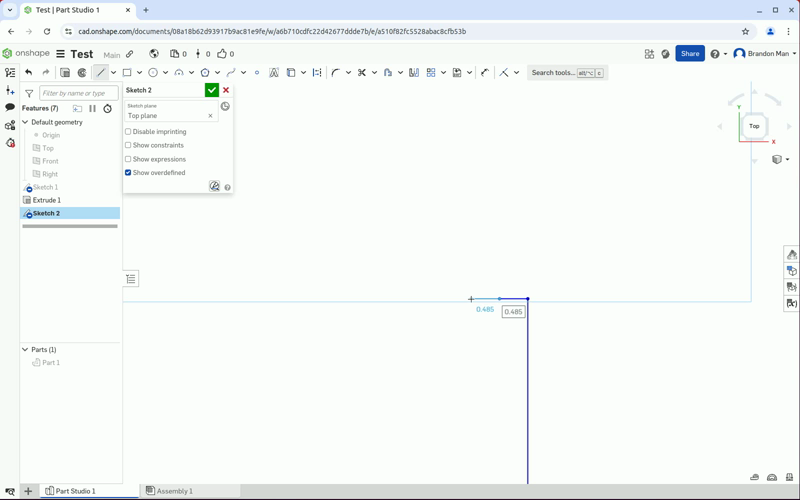
scroll(-6)
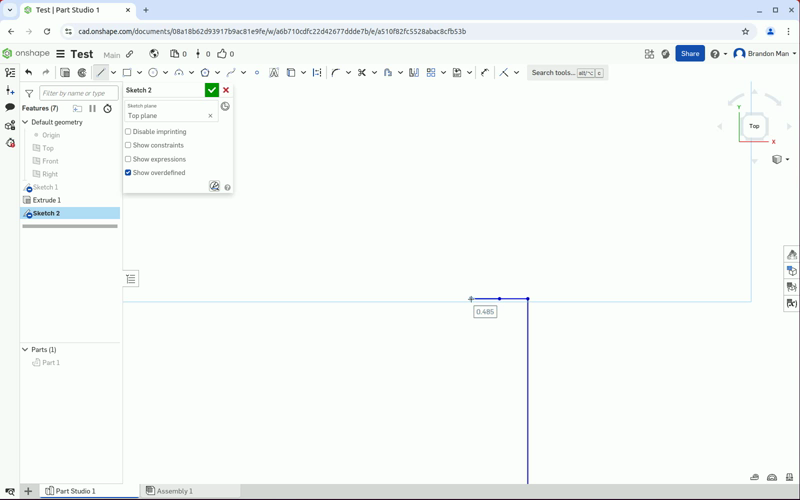
scroll(-6)
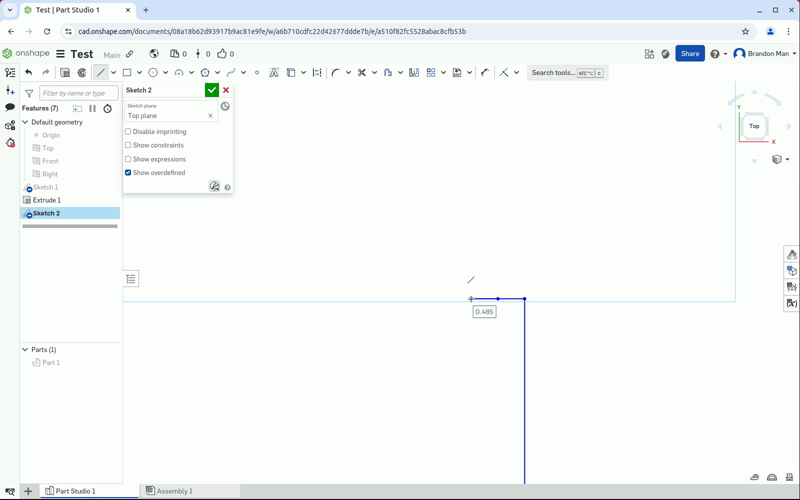
scroll(-6)
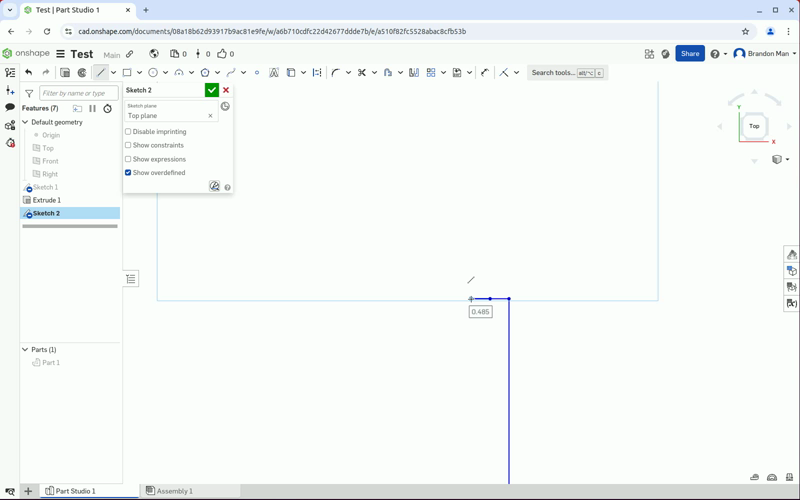
scroll(-6)
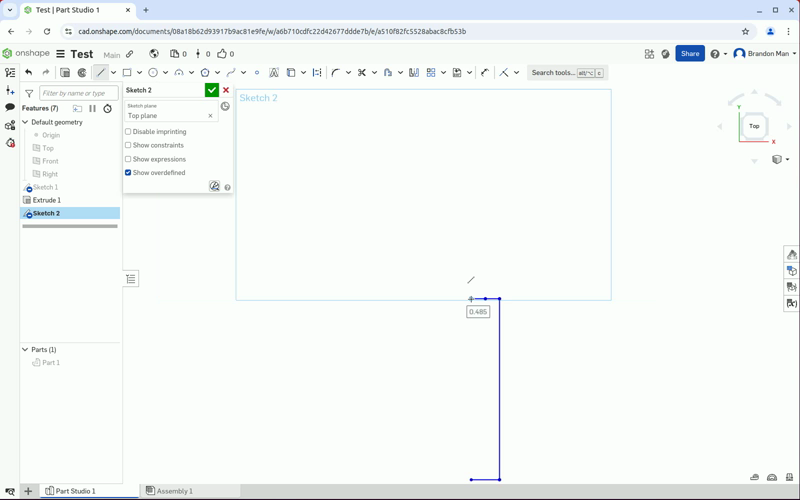
scroll(-6)
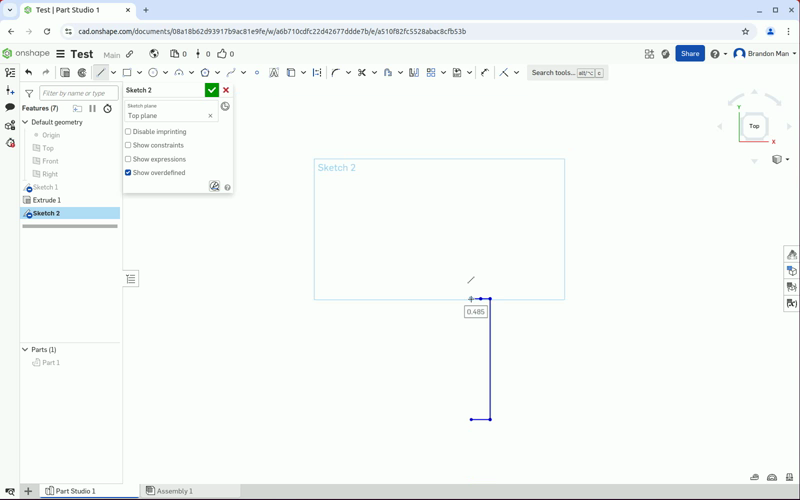
scroll(-6)
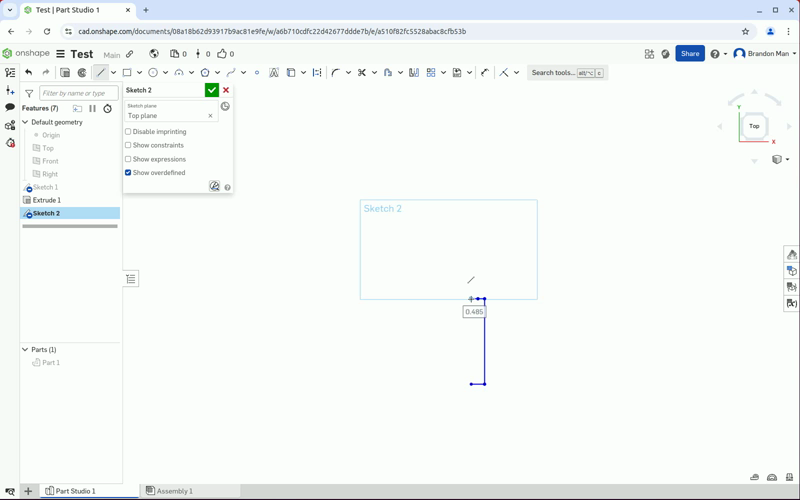
scroll(-6)
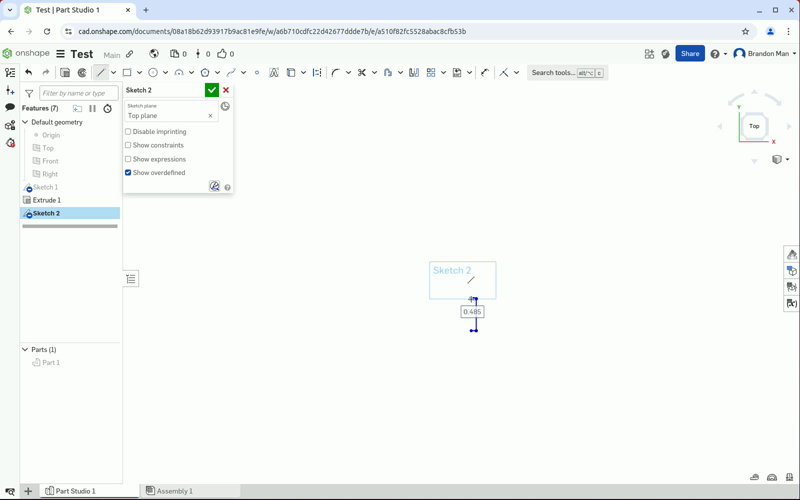
key_up(shift)
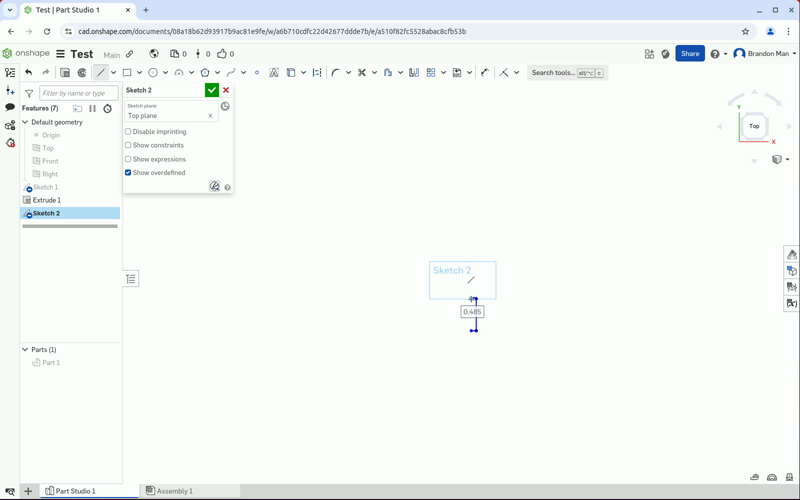
mouse_move(501, 298)
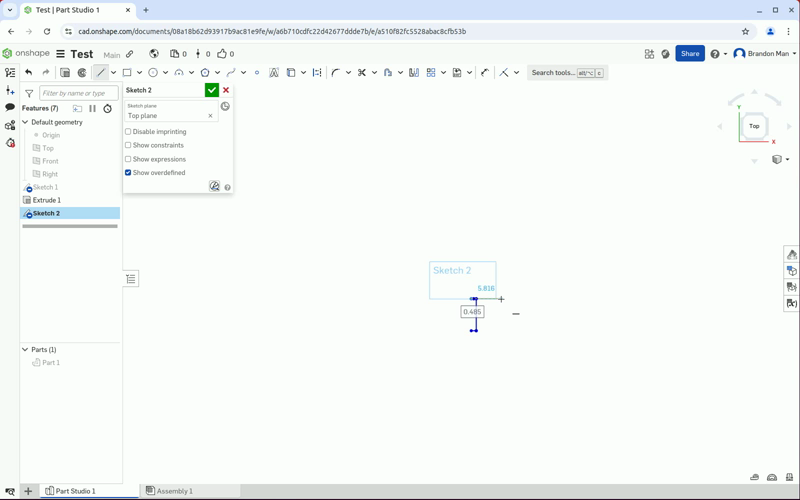
key_down(shift)
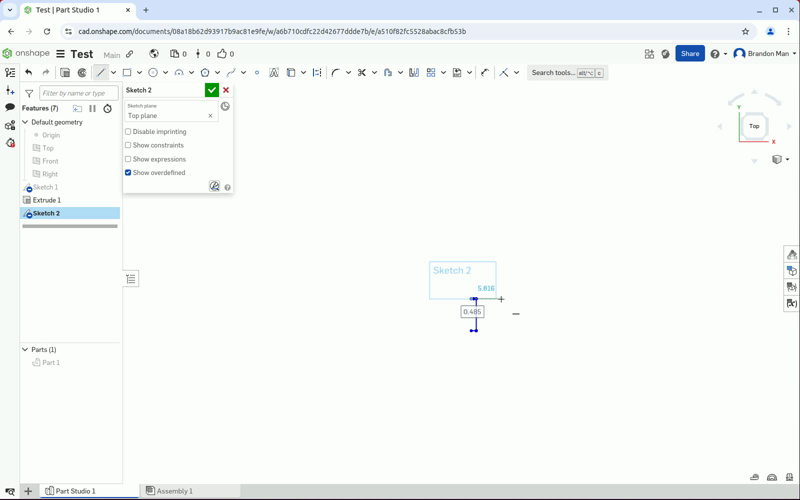
mouse_move(471, 330)
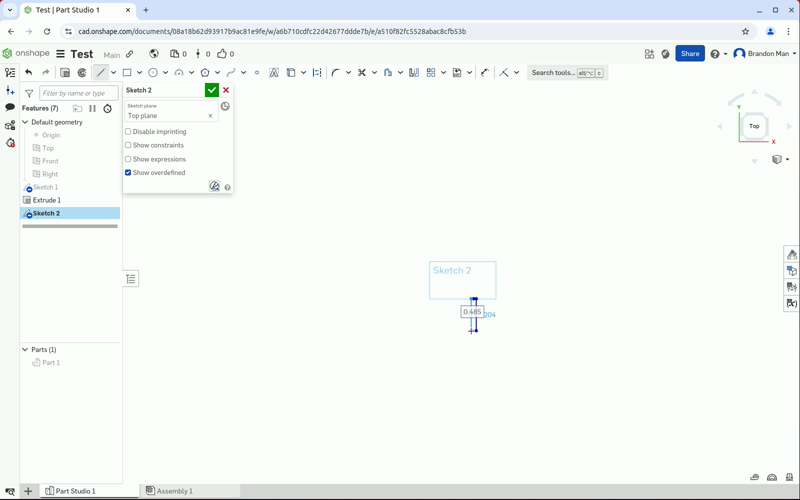
key_up(shift)
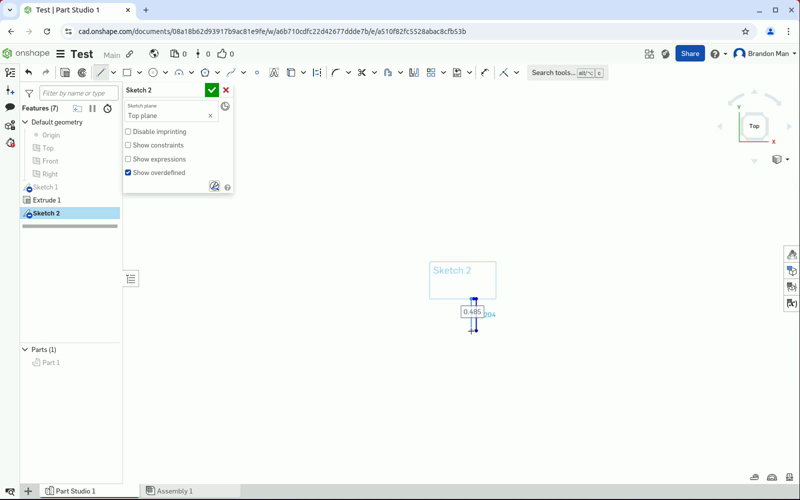
click(471, 330)
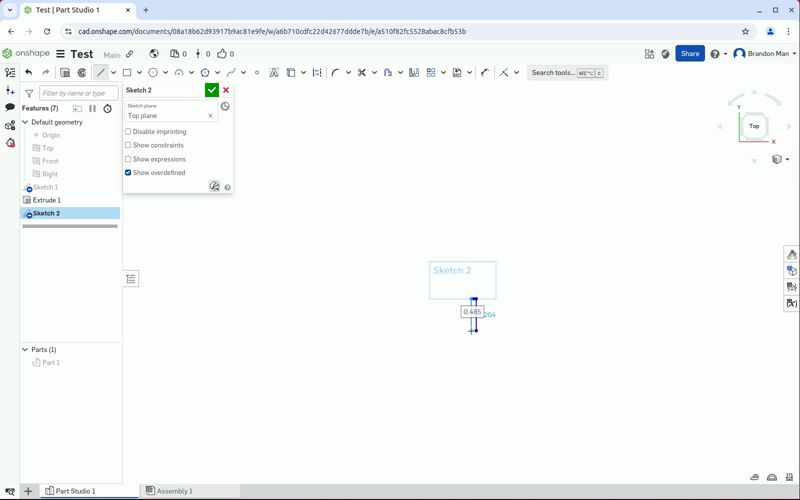
key(esc)
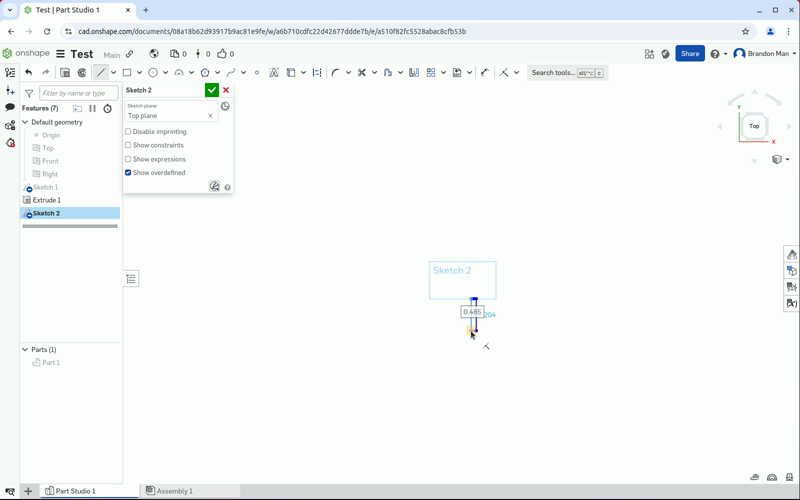
mouse_move(474, 322)
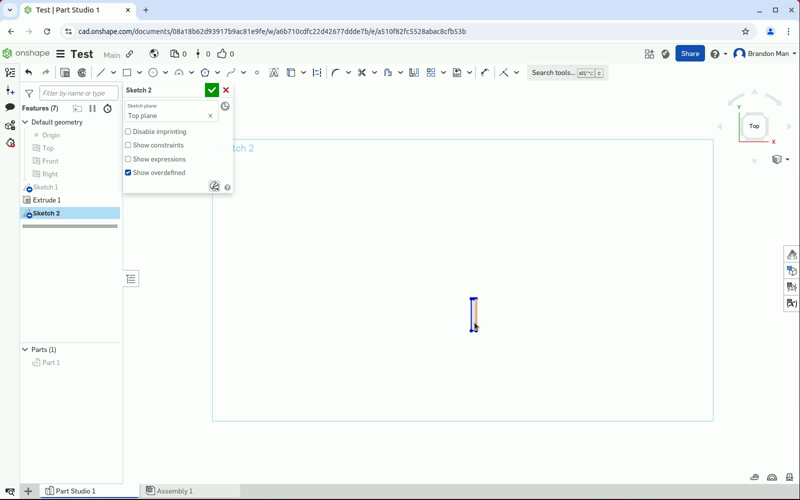
scroll(6)
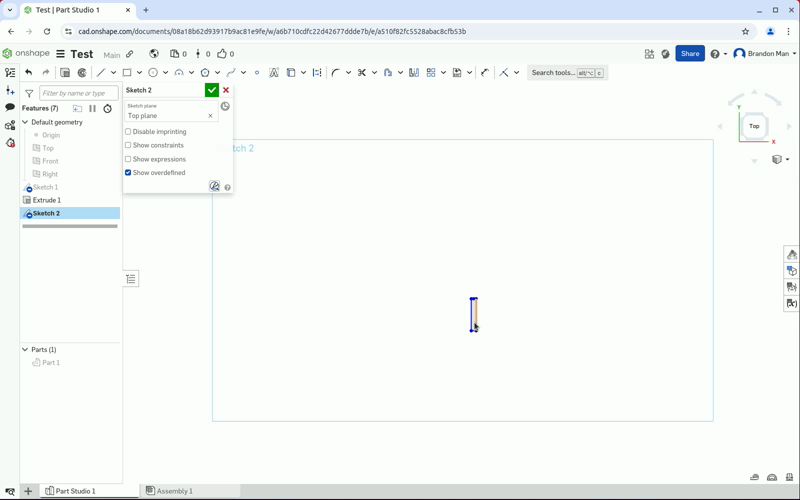
scroll(6)
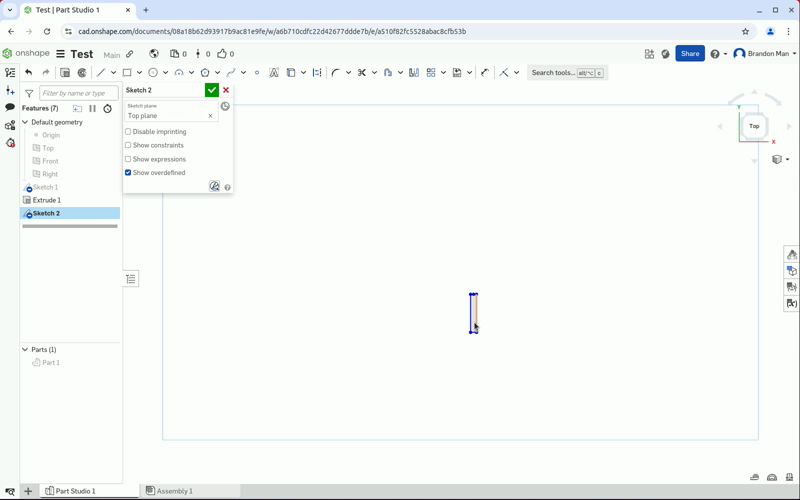
scroll(6)
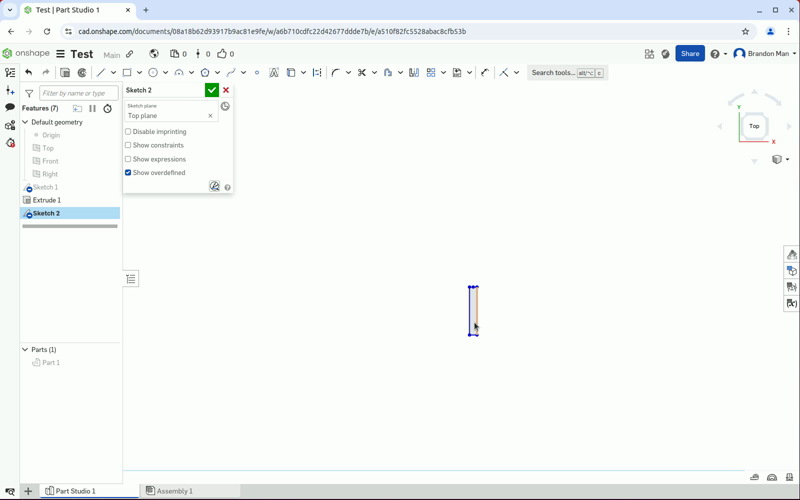
scroll(6)
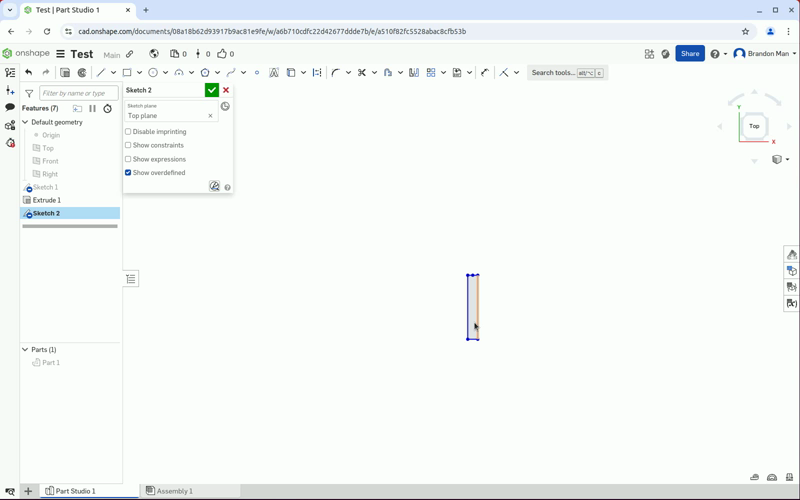
scroll(6)
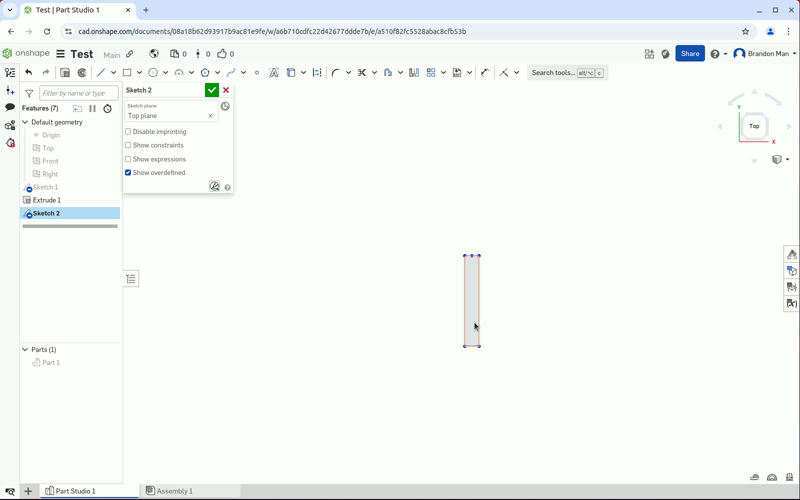
scroll(6)
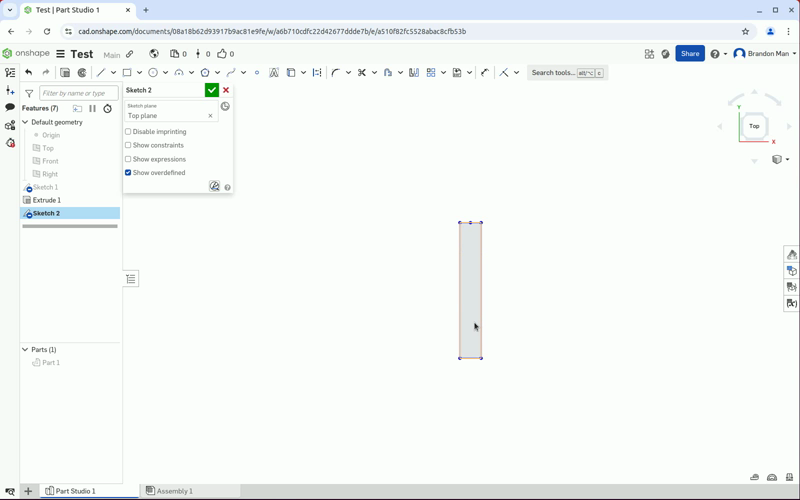
scroll(6)
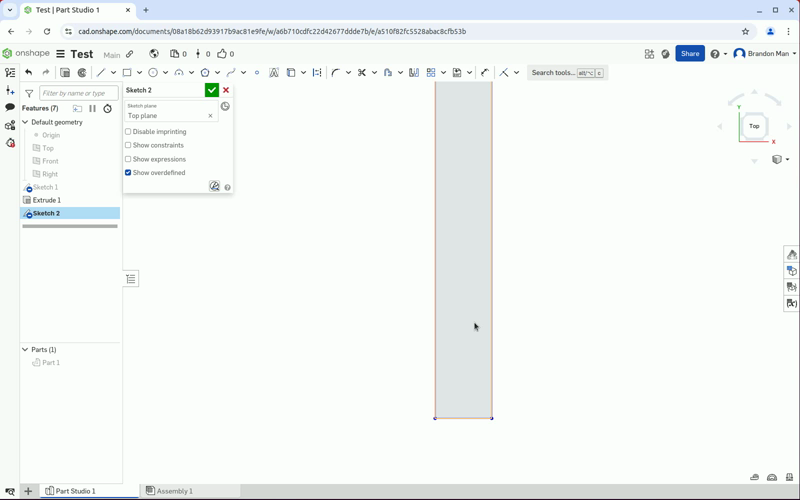
click(474, 322)
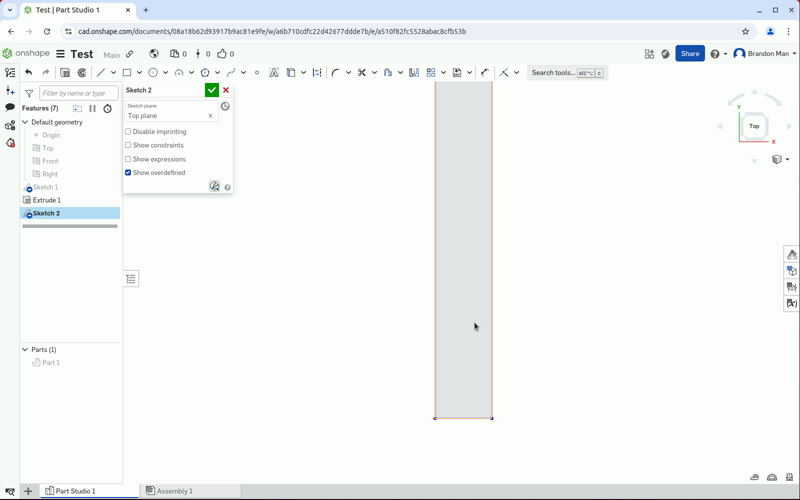
scroll(-6)
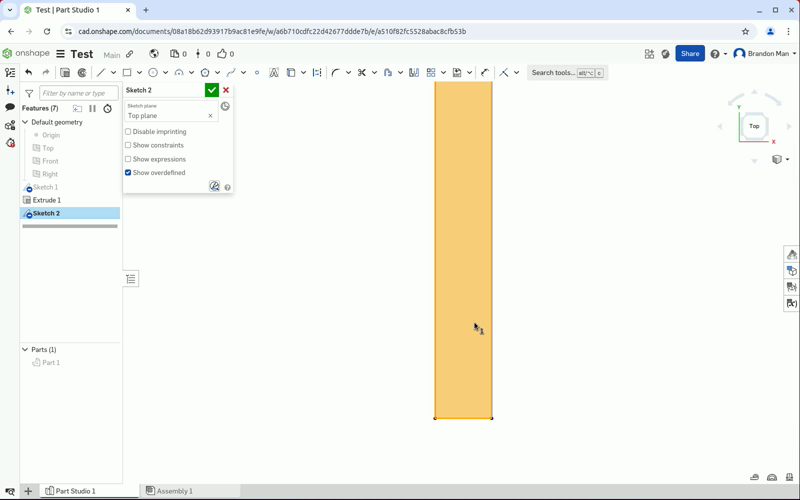
scroll(-6)
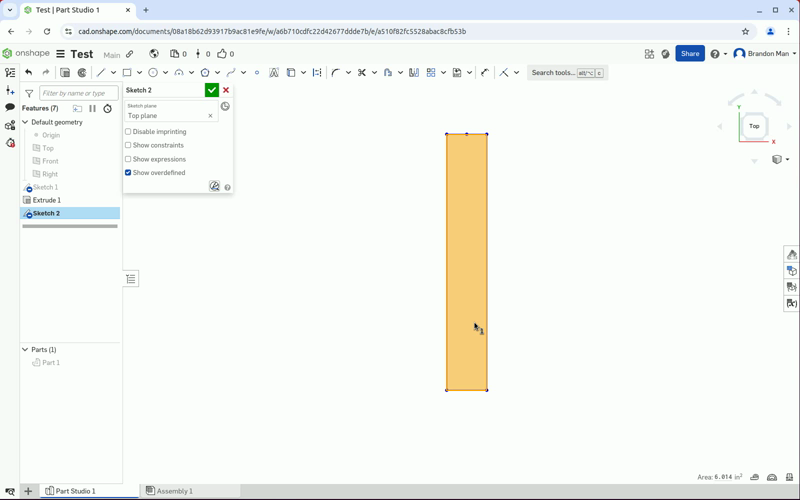
scroll(-6)
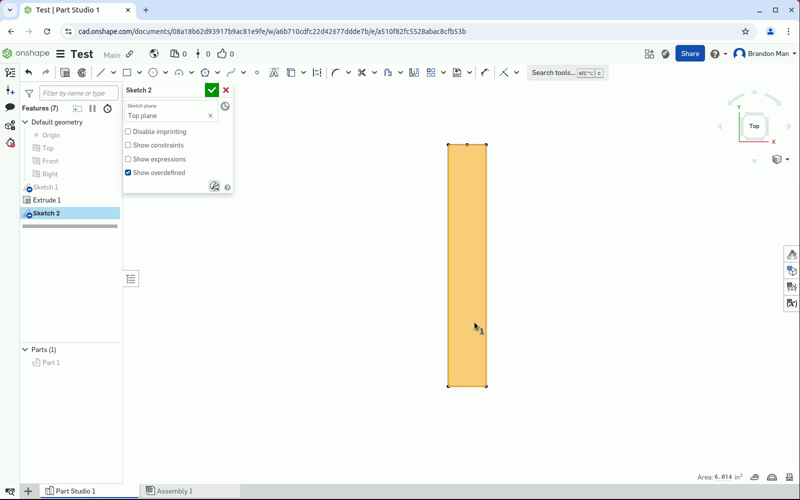
scroll(-6)
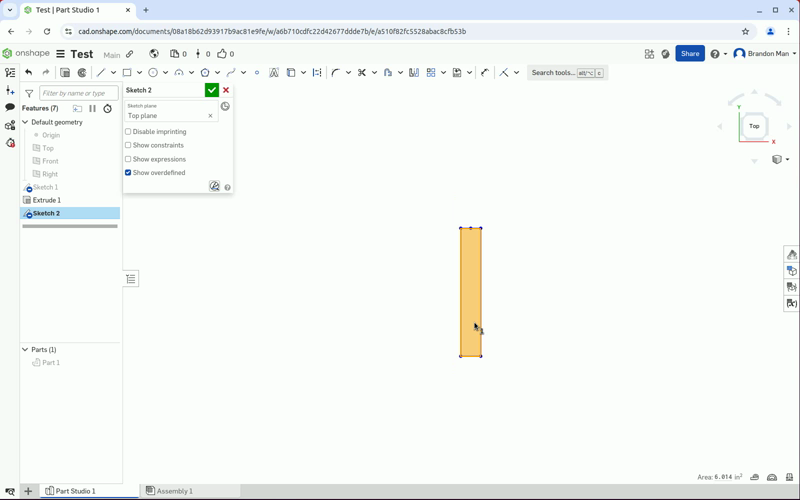
scroll(-6)
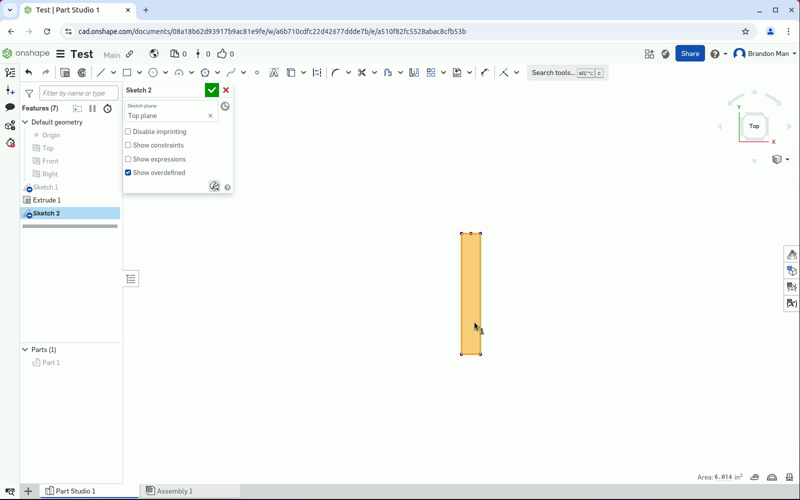
scroll(-6)
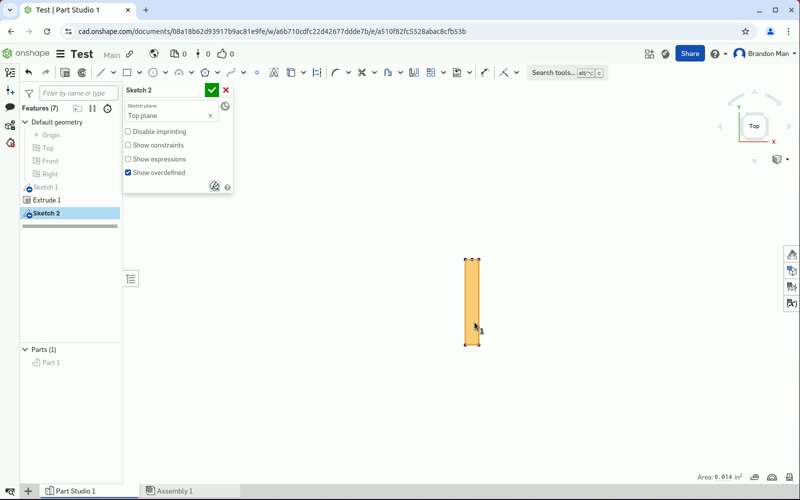
scroll(-6)
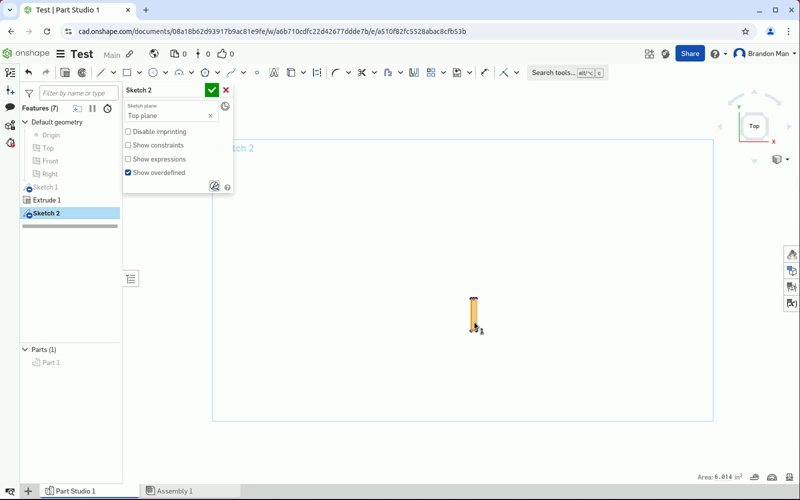
mouse_move(73, 352)
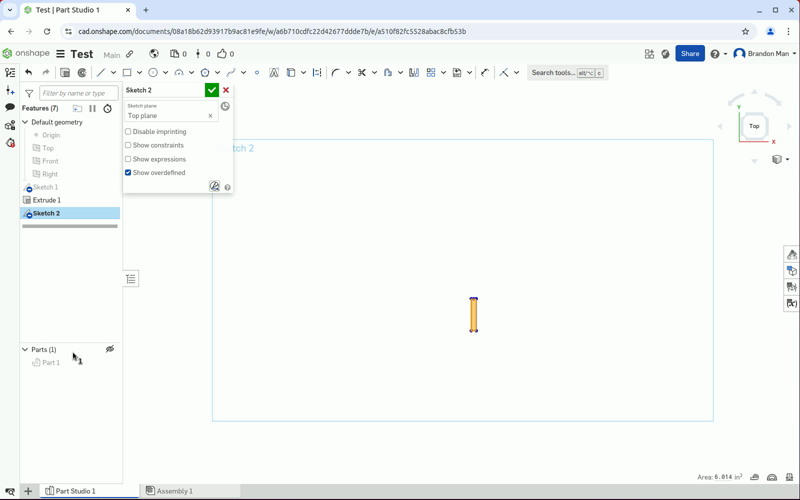
key(shift+y)
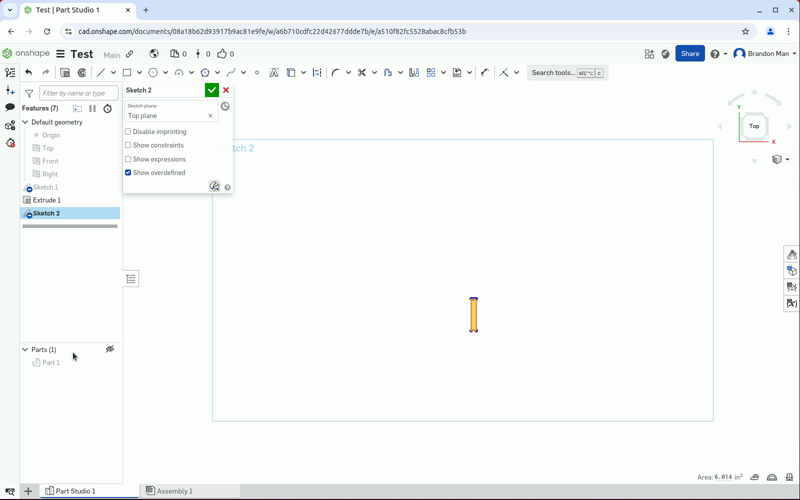
key(shift+e)
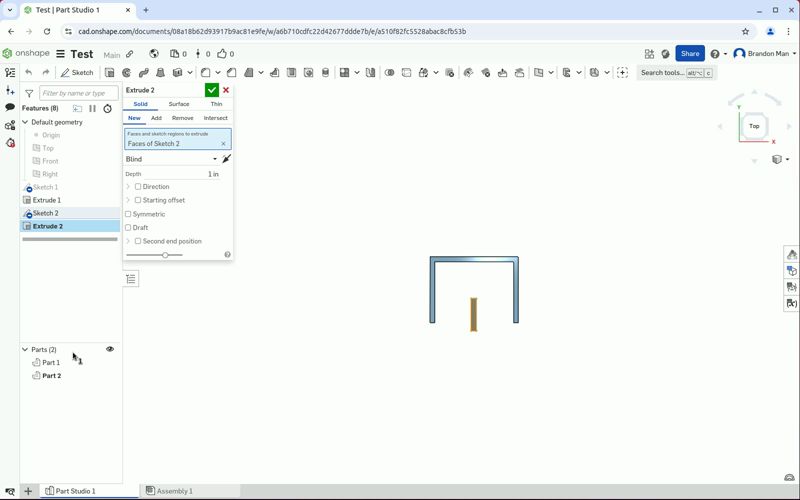
mouse_move(143, 106)
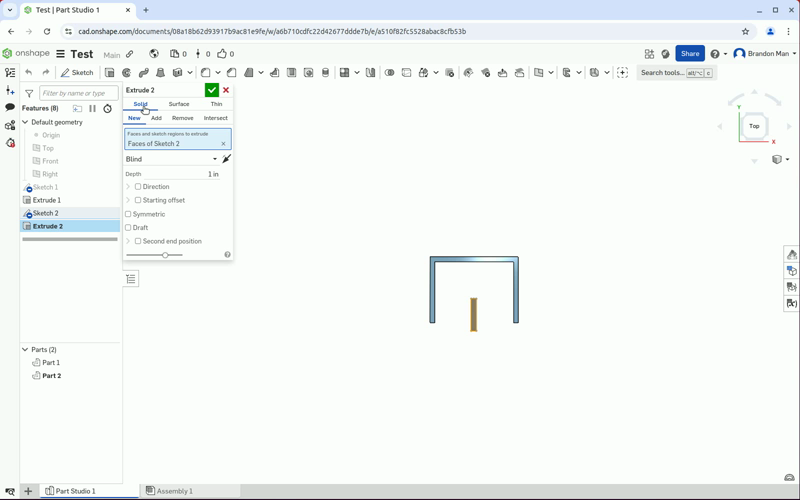
click(143, 106)
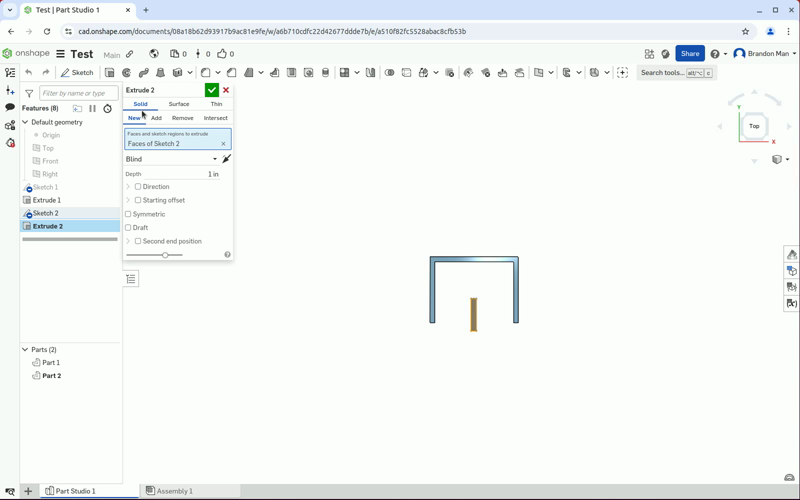
mouse_move(137, 120)
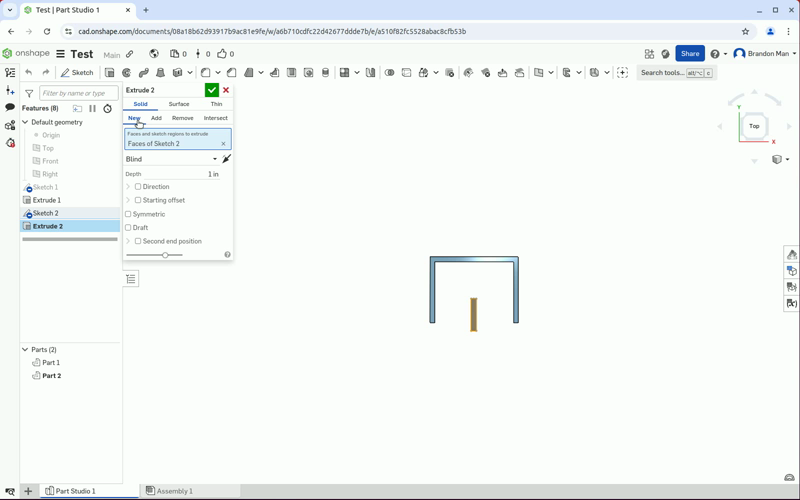
click(137, 120)
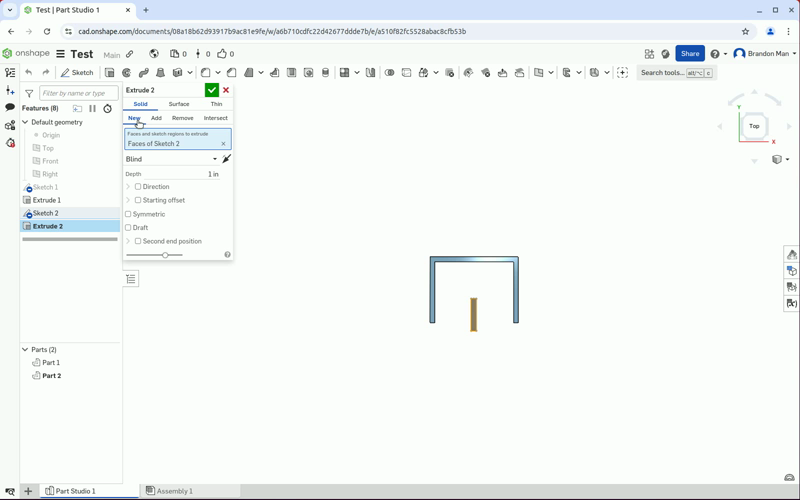
key(tab, 4)
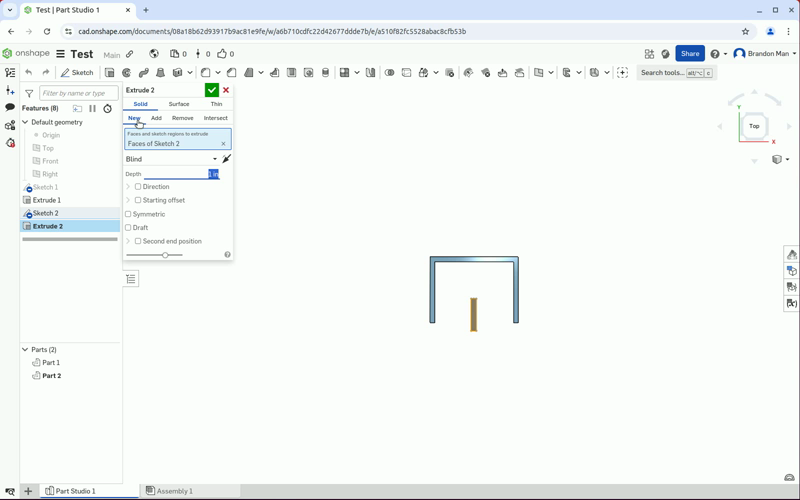
text(23.108)
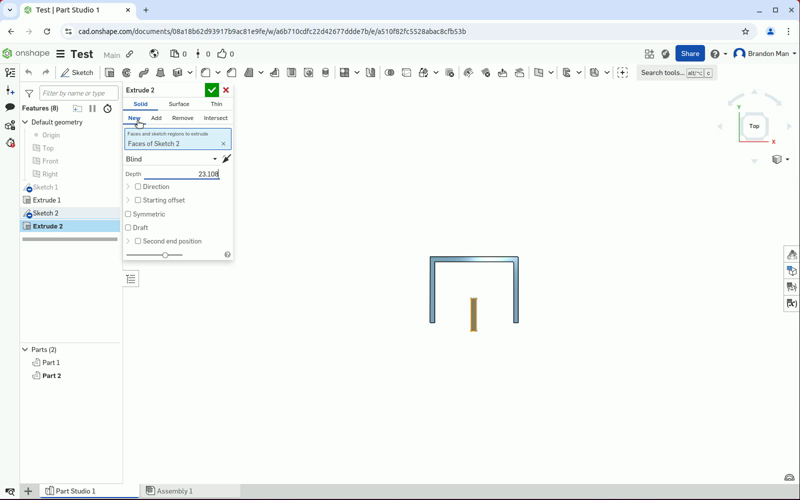
key(enter)
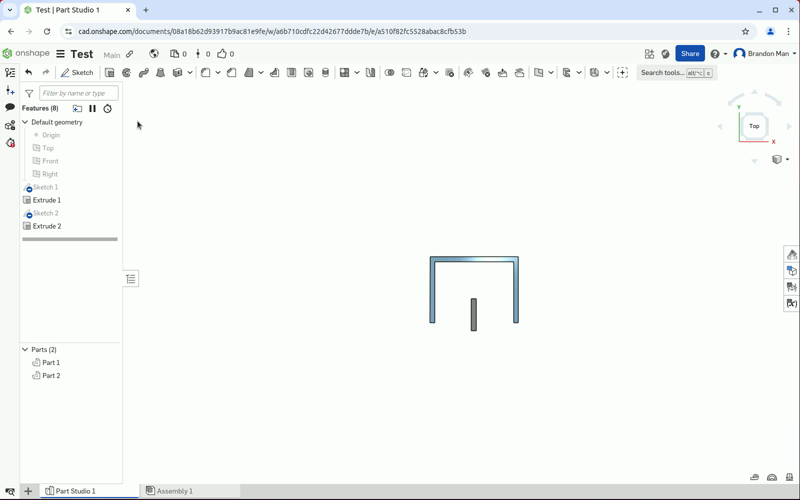
key(shift+h)
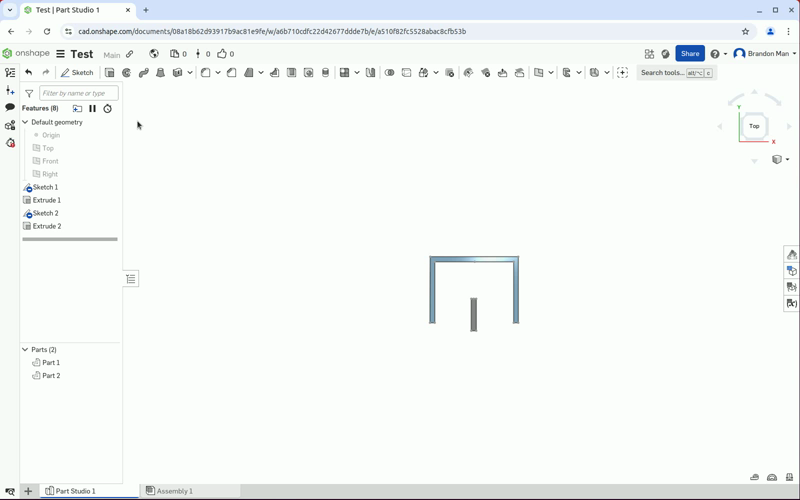
key(shift+h)
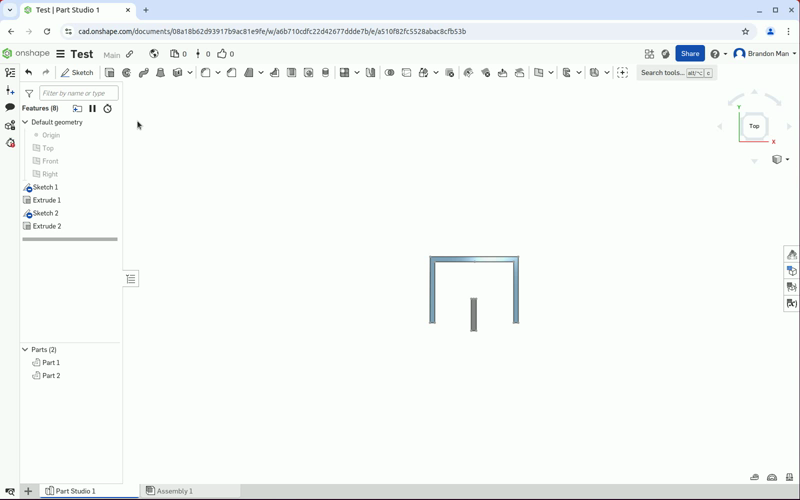
key(shift+7)
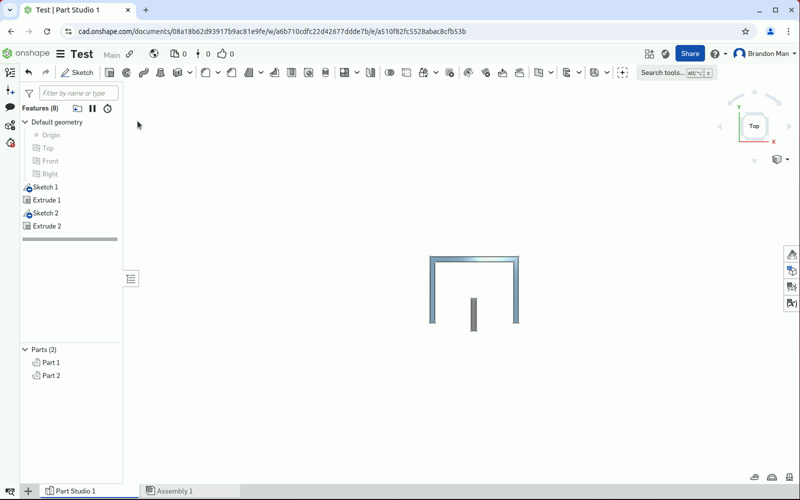
key(up, 3)
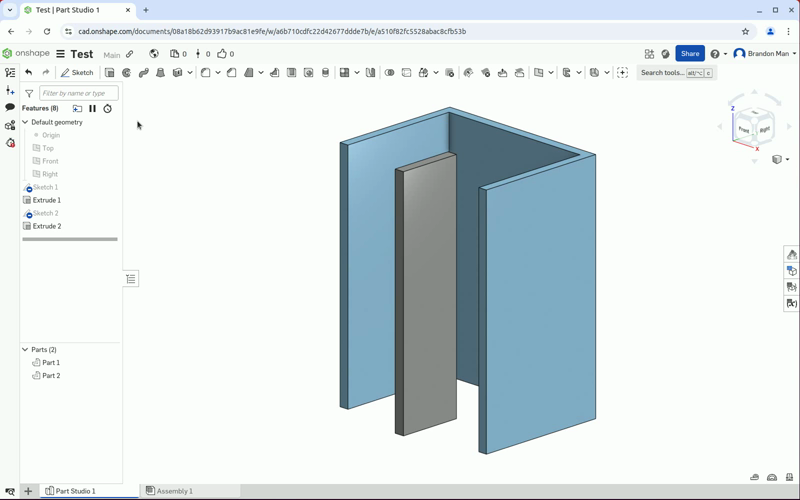
key(left, 3)
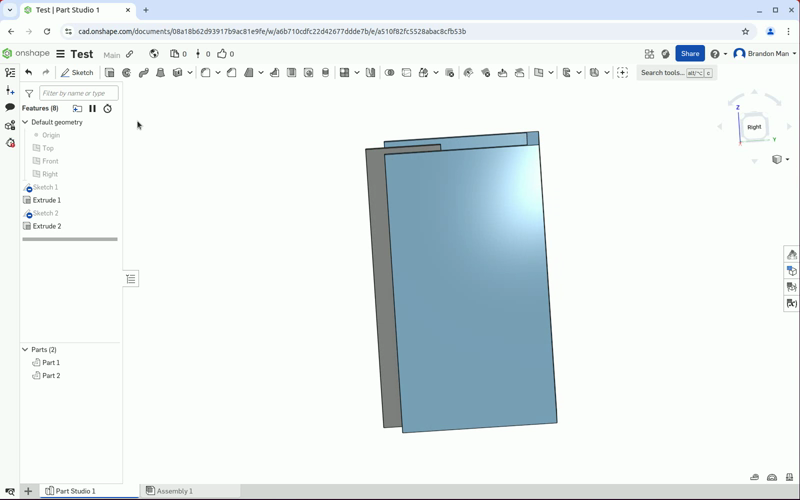
key(right, 3)
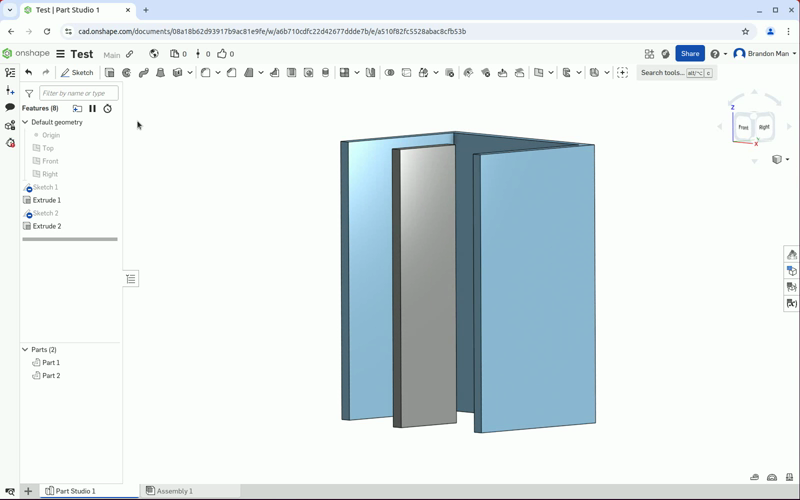
key(down, 3)
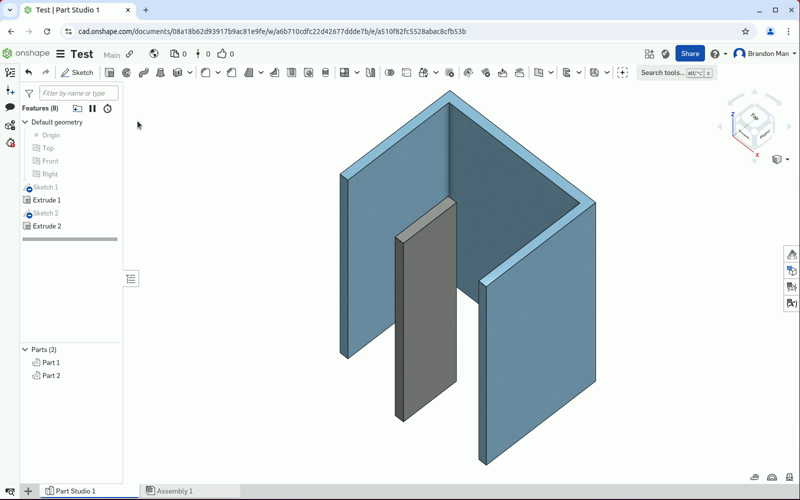
mouse_move(73, 189)
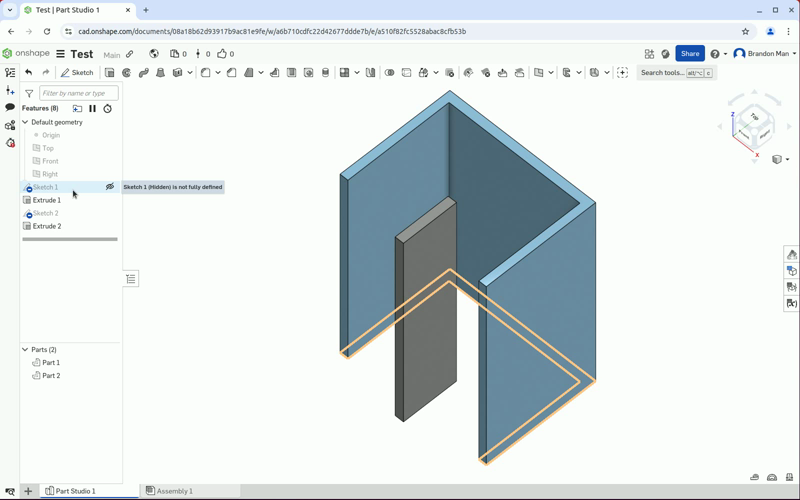
click(73, 189)